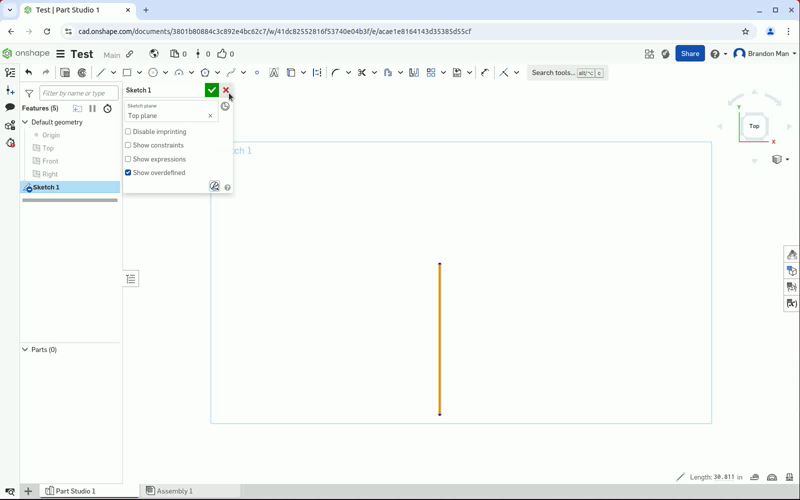
key(shift+h)
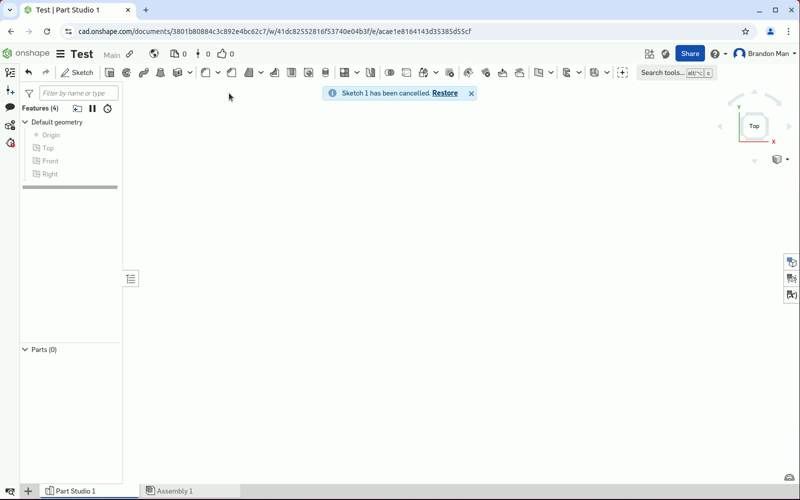
mouse_move(73, 352)
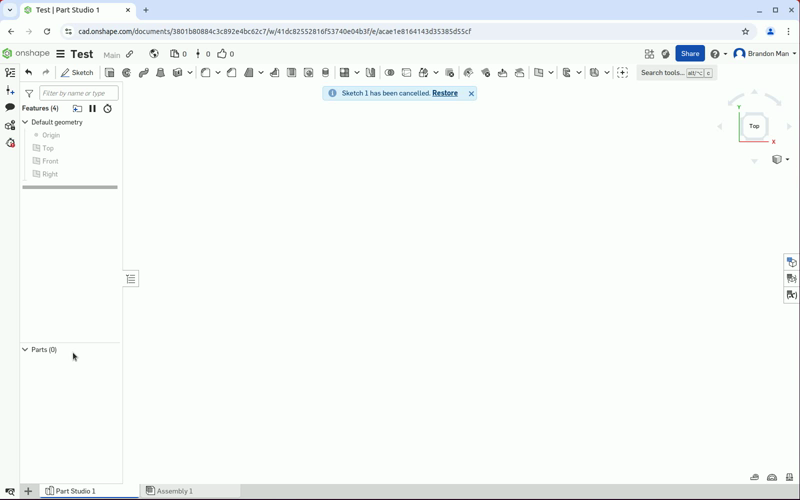
key(y)
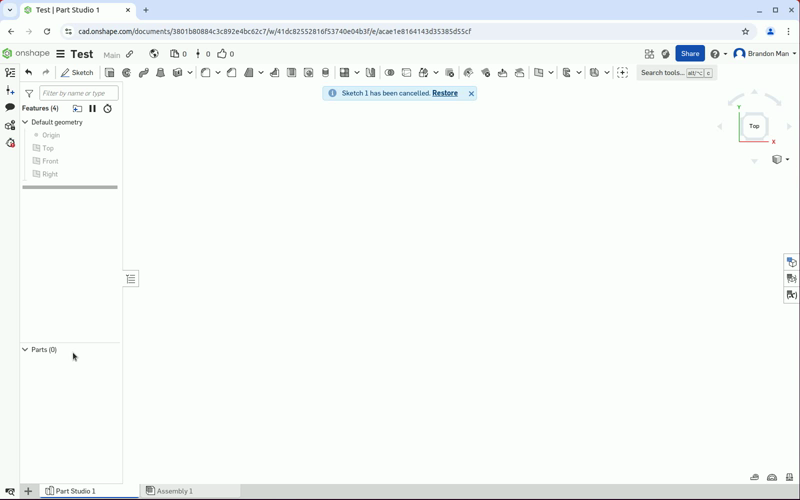
key(shift+p)
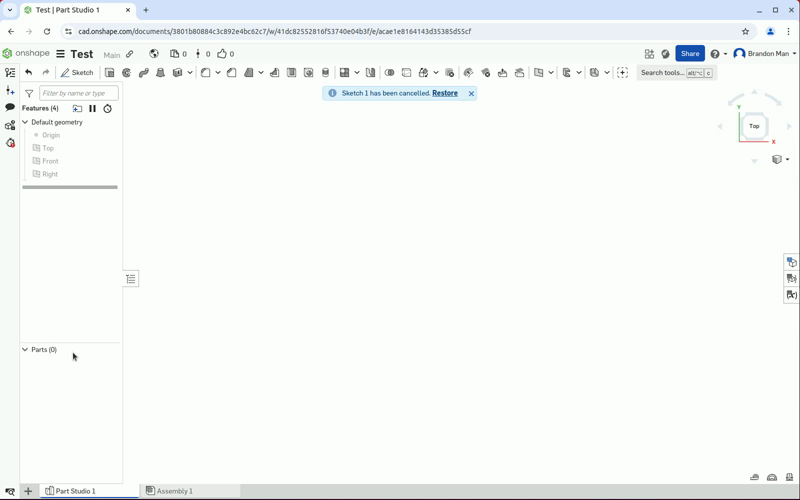
key(space)
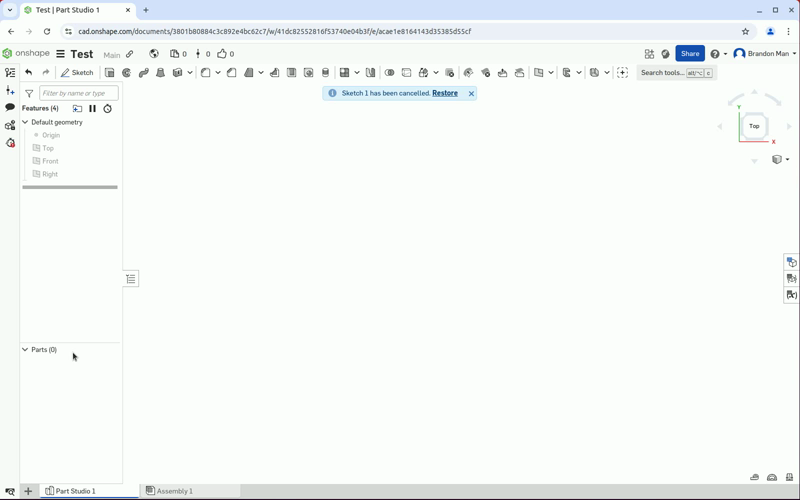
key_down(shift)
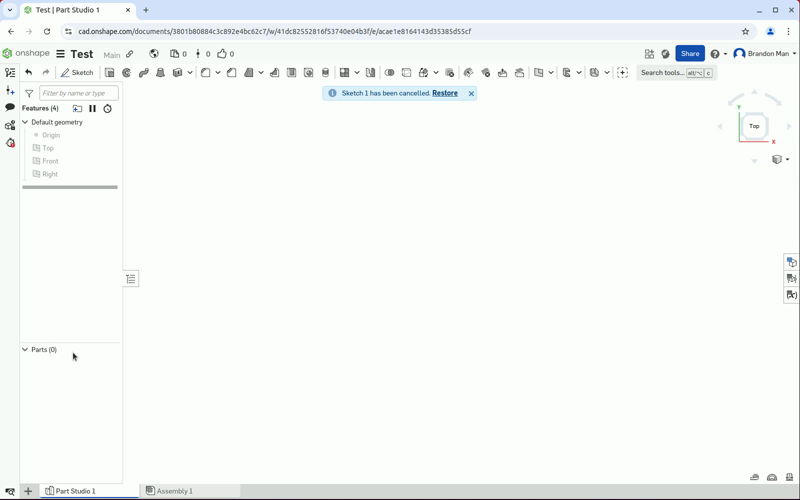
key(up)
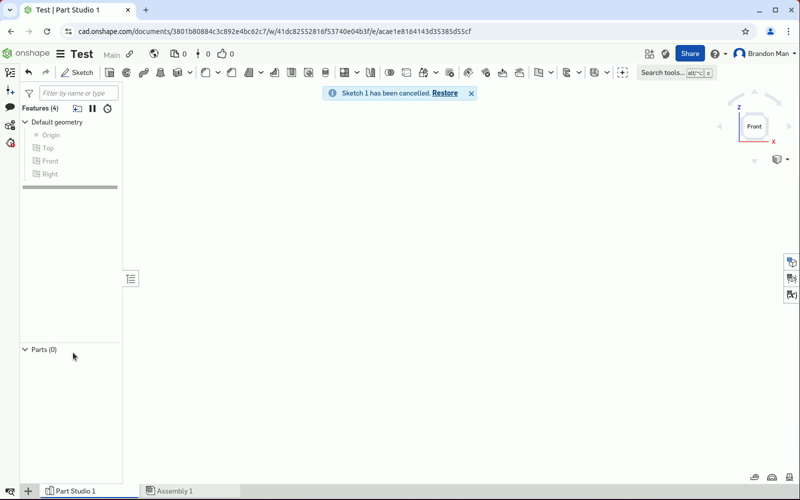
key_up(shift)
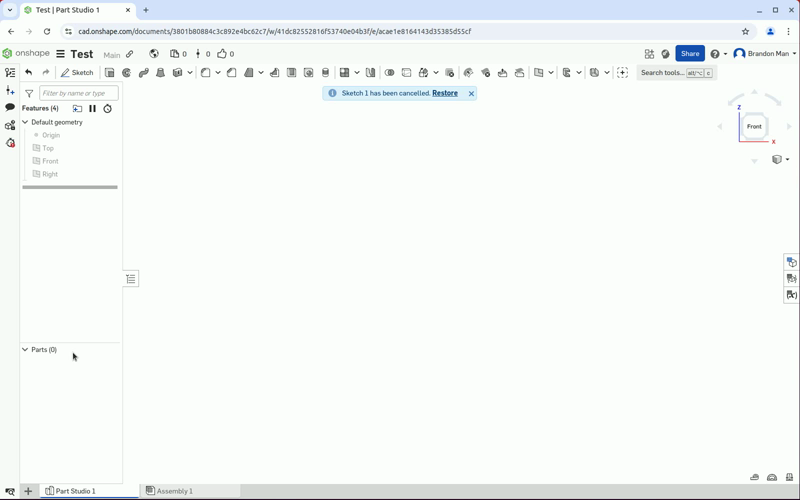
mouse_move(73, 352)
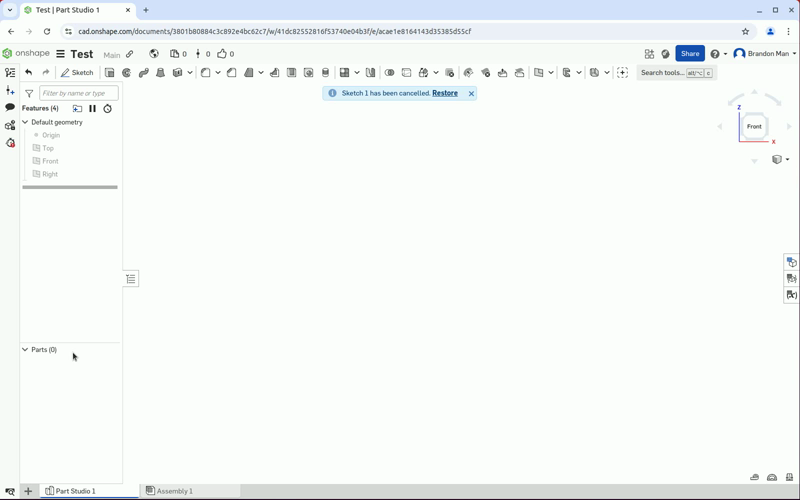
key(shift+y)
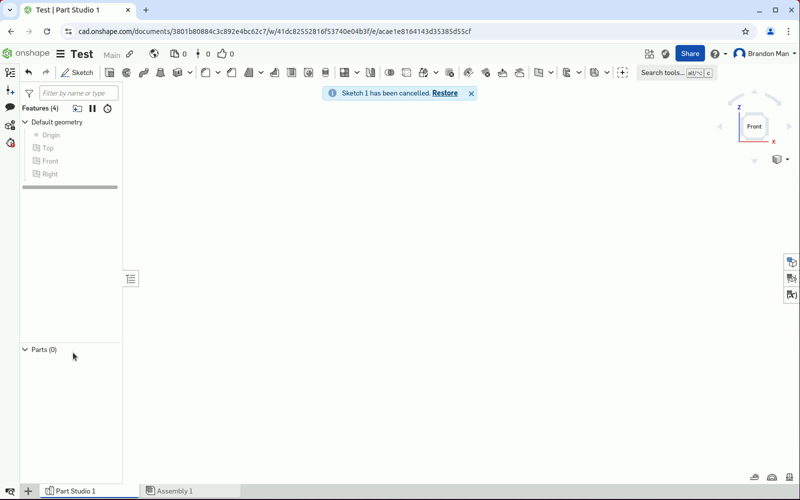
key(shift+s)
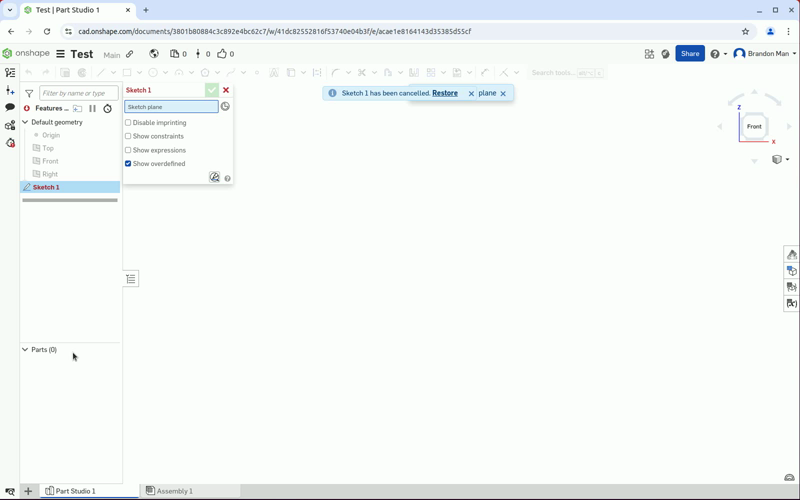
mouse_move(73, 163)
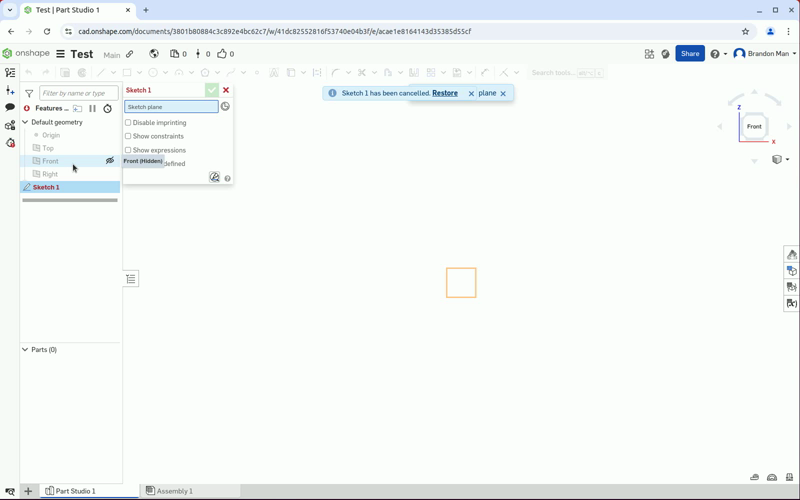
click(73, 163)
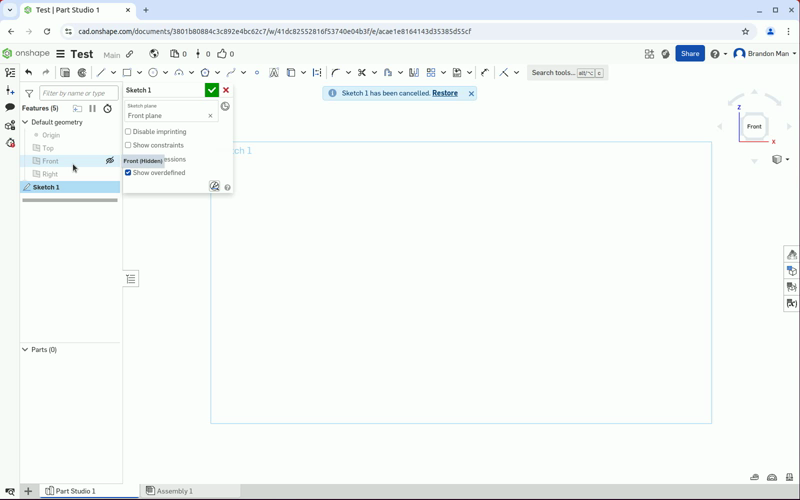
mouse_move(73, 352)
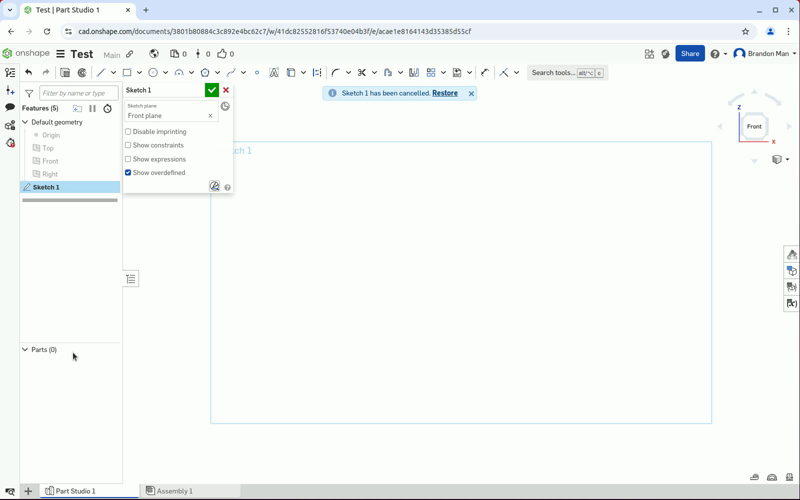
key(y)
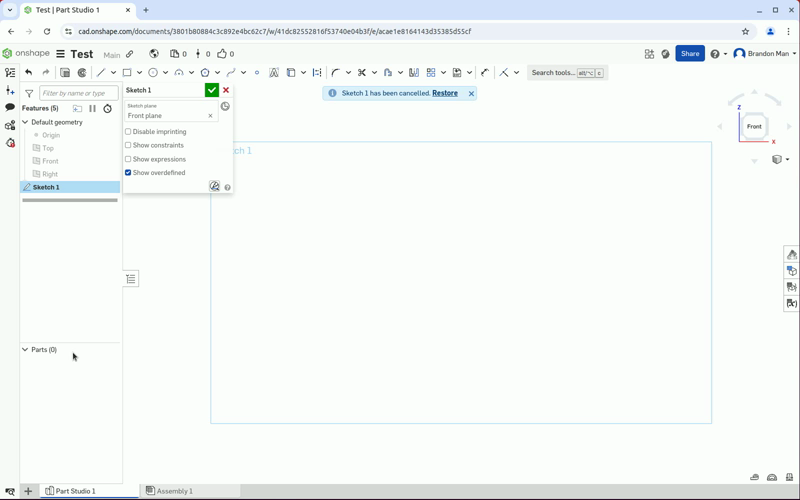
key(l)
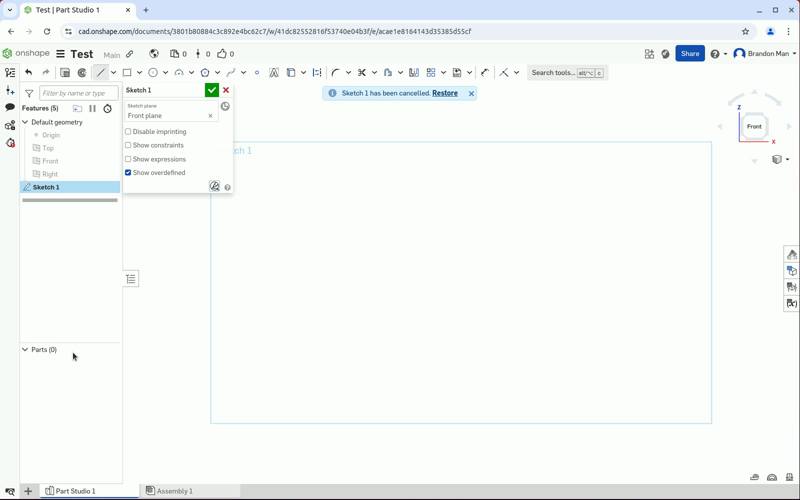
key_down(shift)
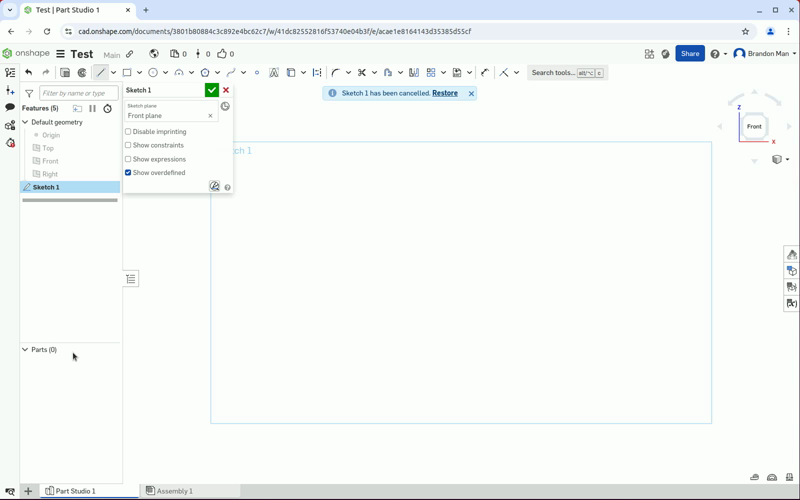
mouse_move(348, 294)
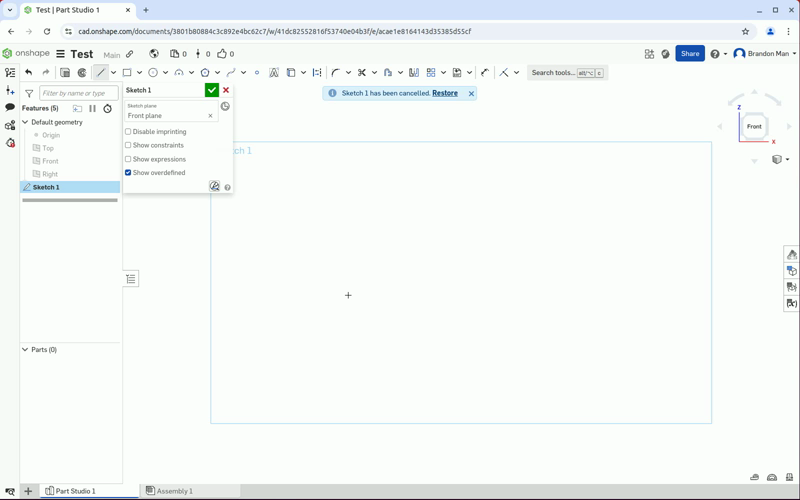
click(348, 294)
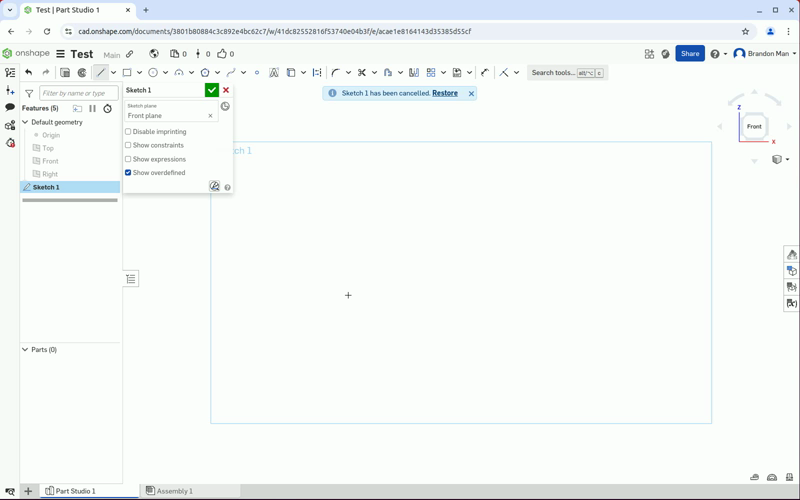
key_up(shift)
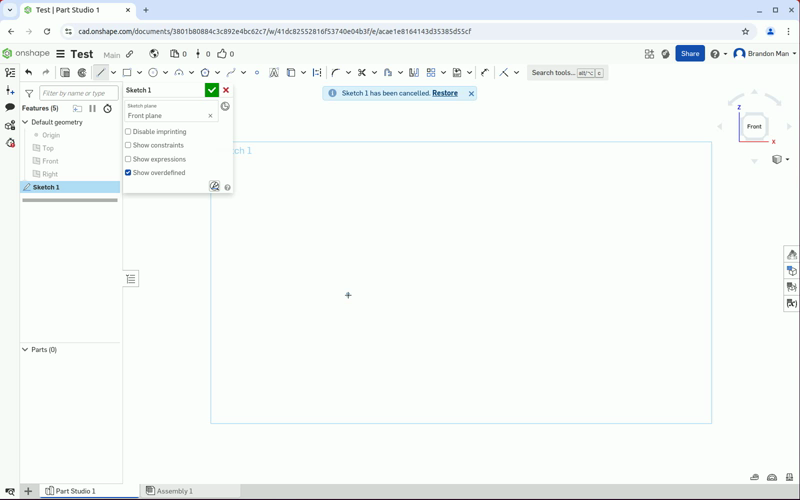
key_down(shift)
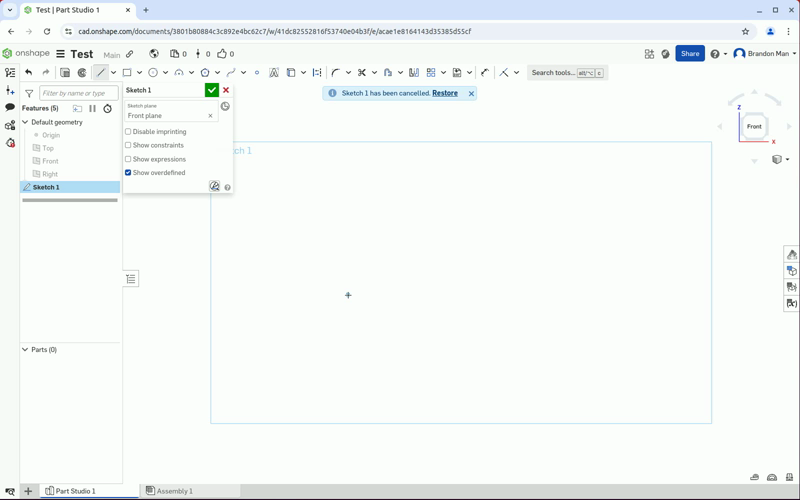
mouse_move(378, 294)
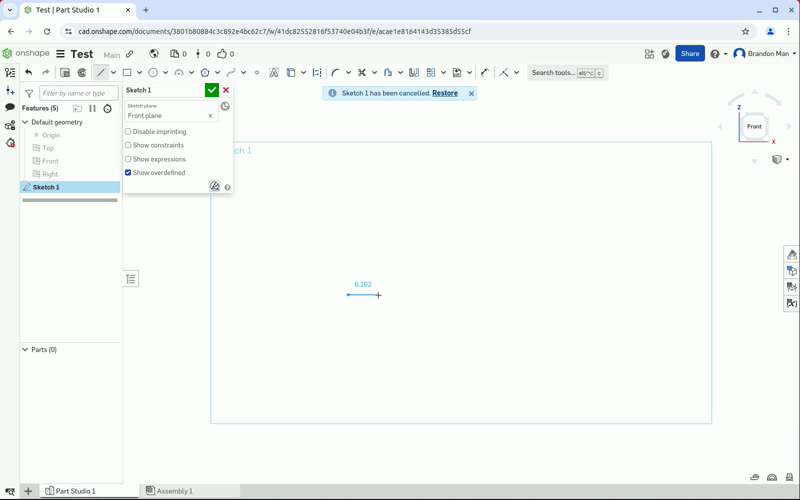
mouse_move(369, 294)
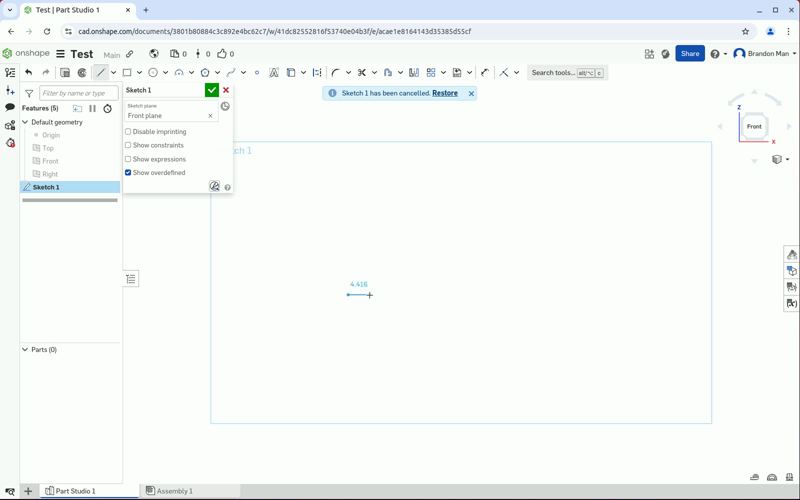
click(369, 294)
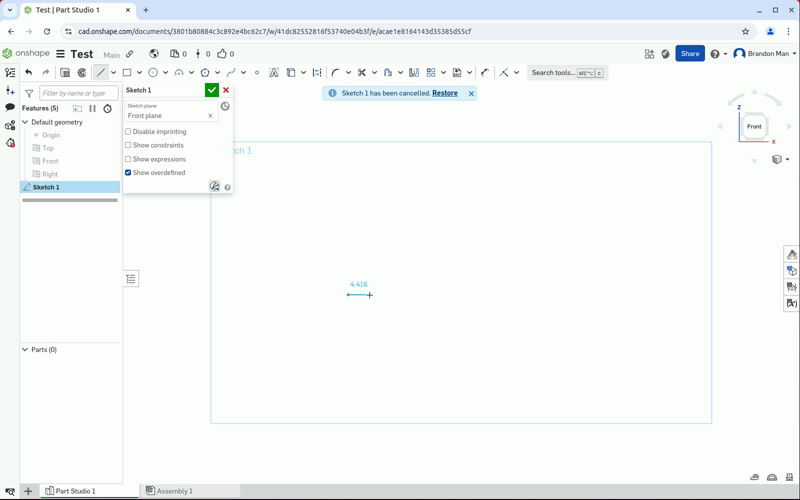
key_up(shift)
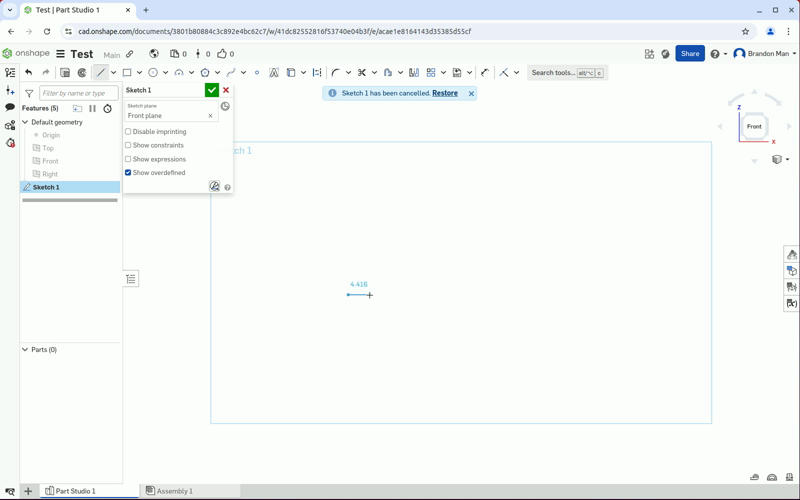
key(esc)
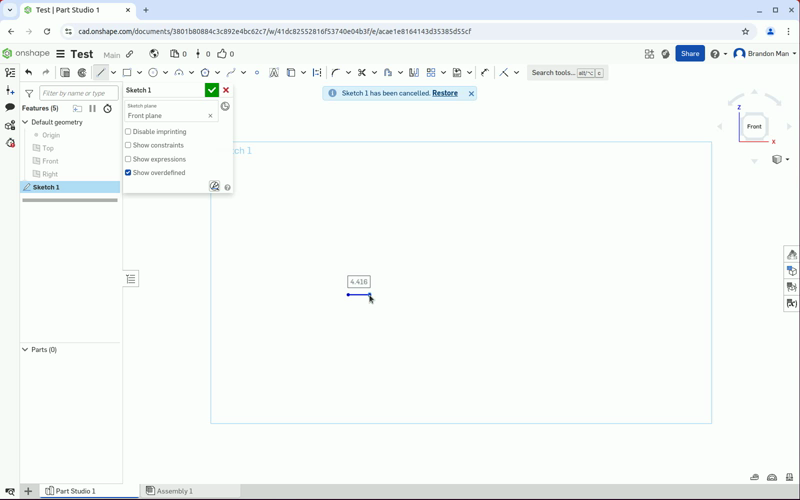
key(a)
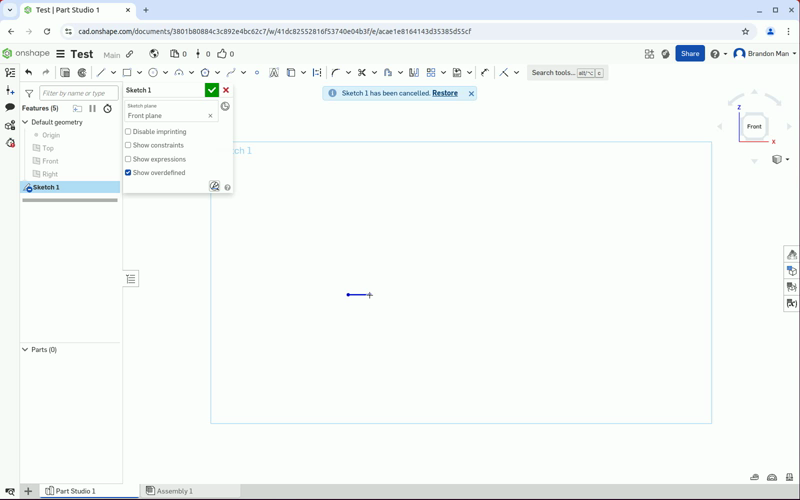
mouse_move(369, 294)
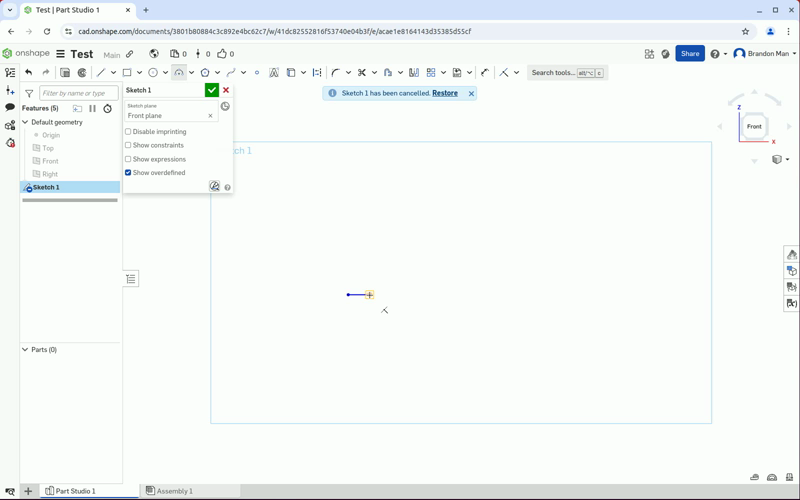
click(369, 294)
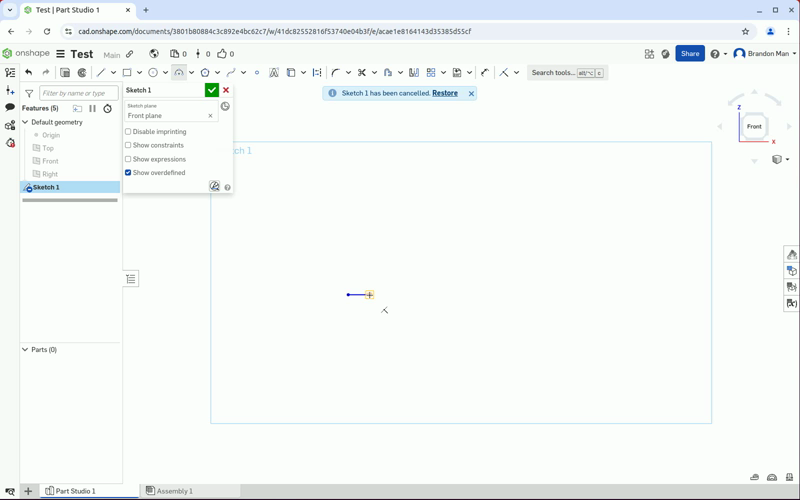
key_down(shift)
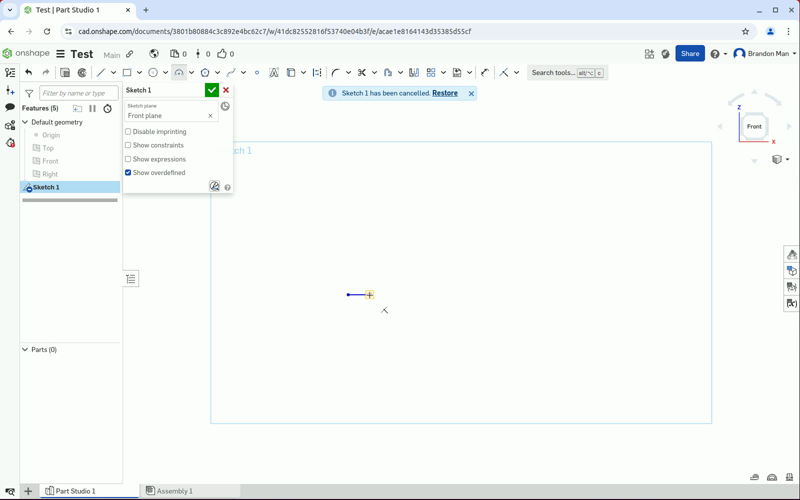
mouse_move(550, 294)
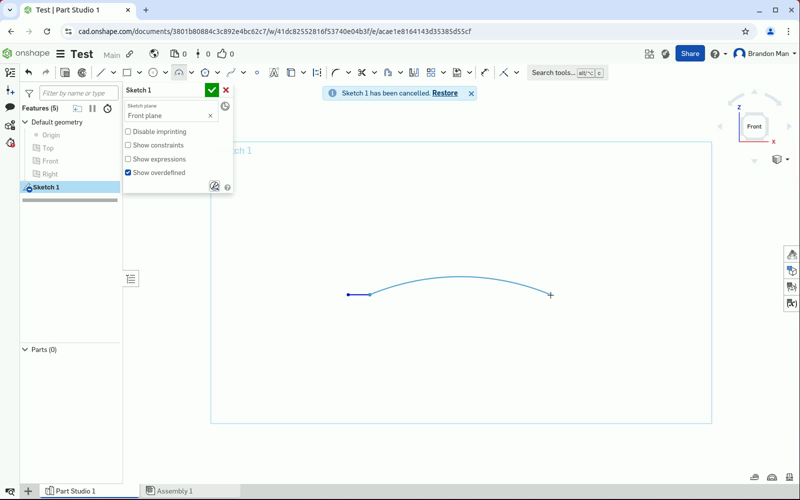
click(550, 294)
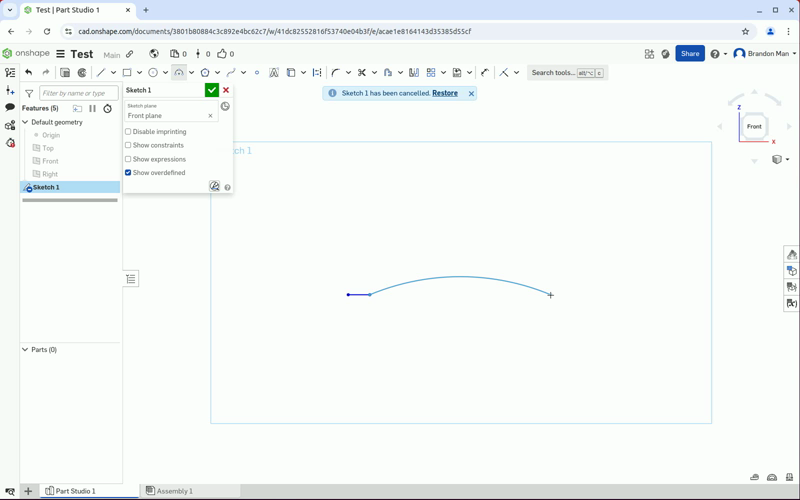
mouse_move(460, 279)
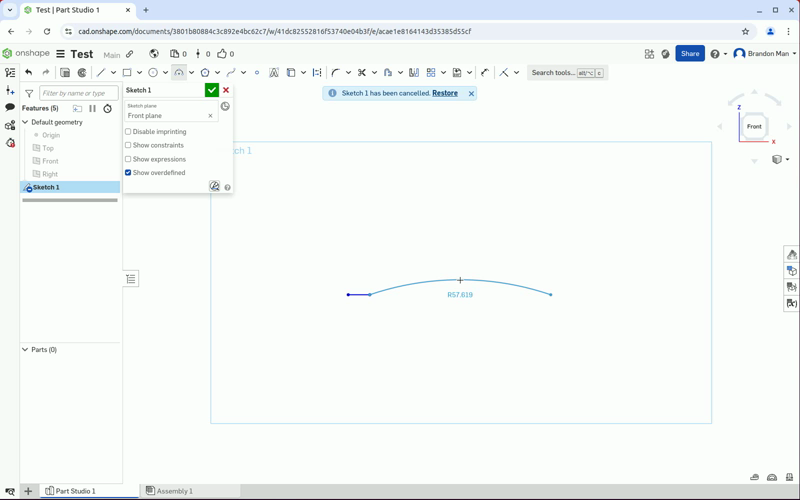
click(460, 279)
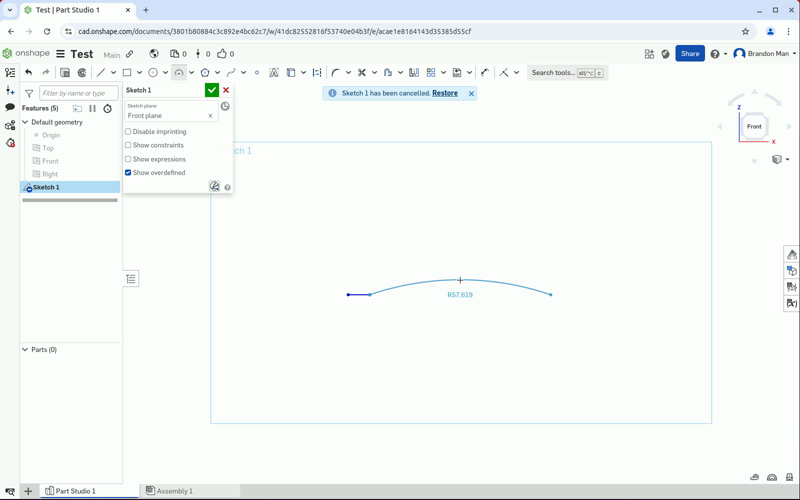
key_up(shift)
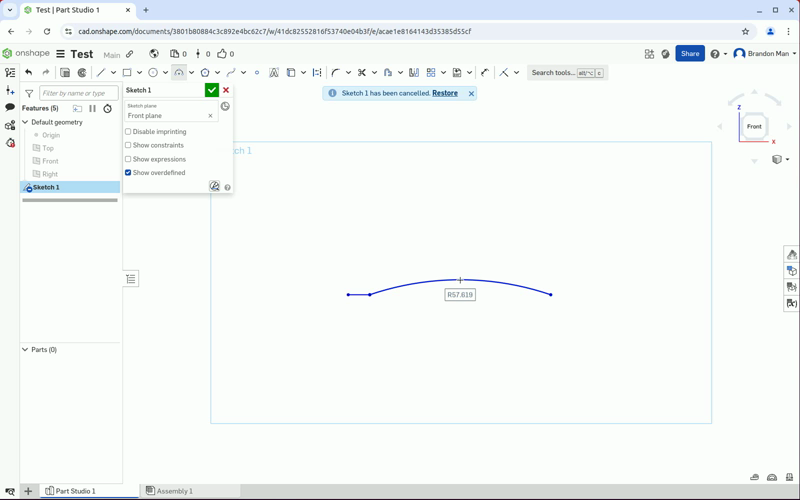
key(esc)
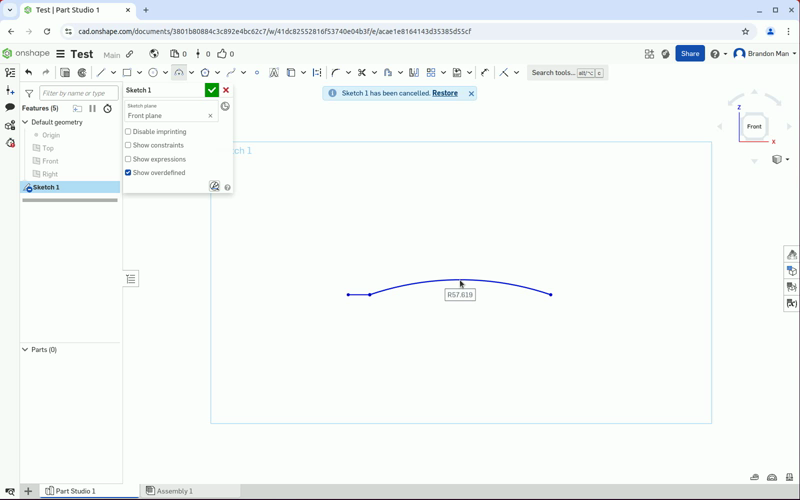
key(l)
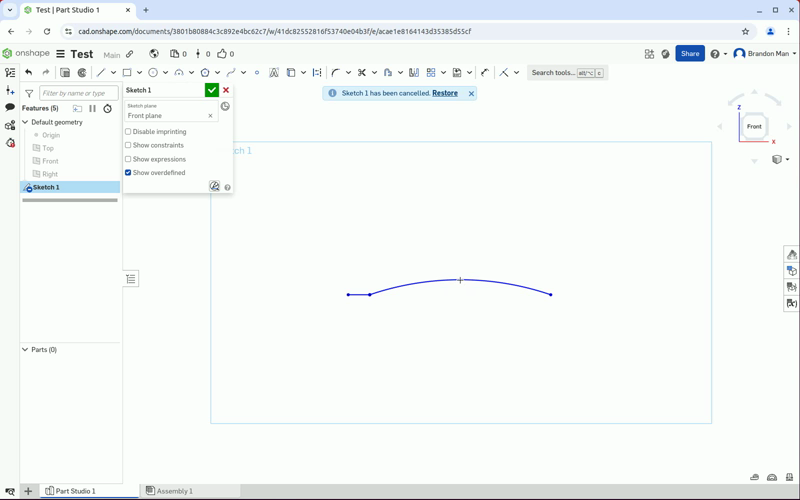
mouse_move(550, 294)
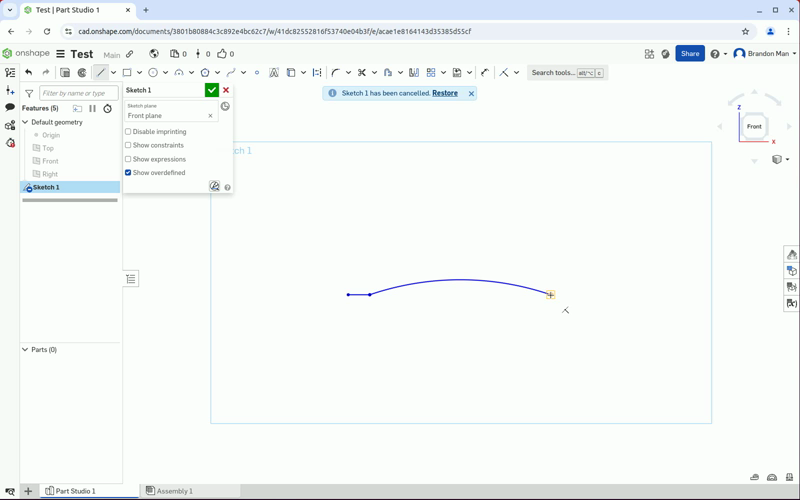
click(550, 294)
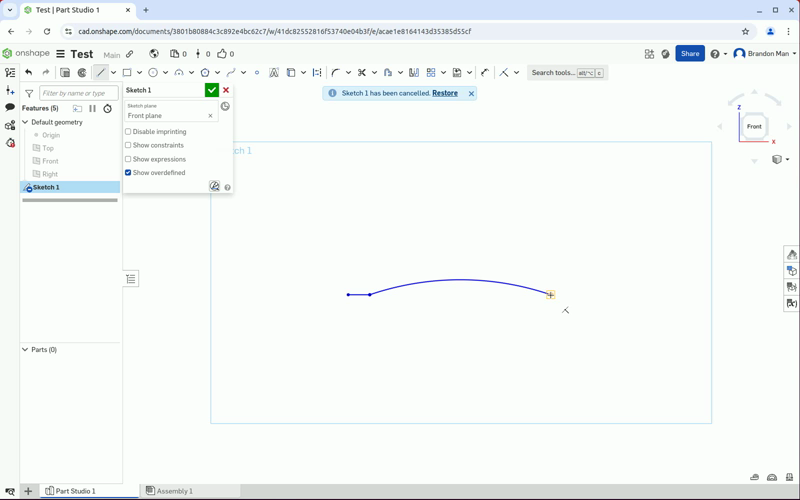
key_down(shift)
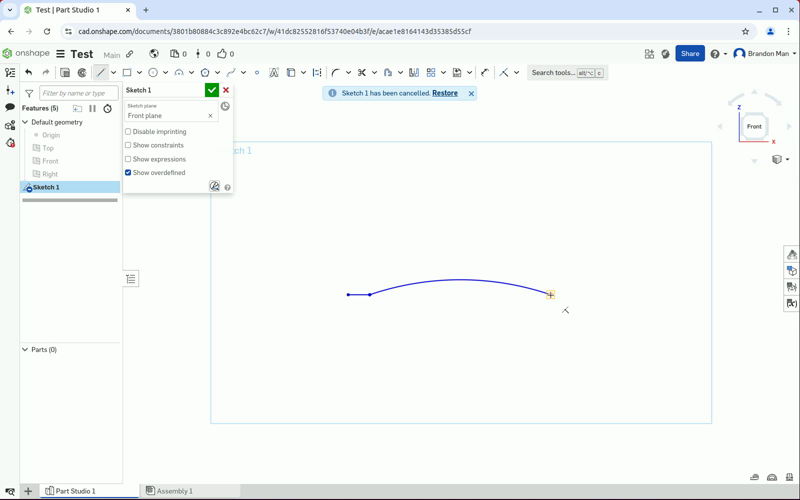
mouse_move(580, 294)
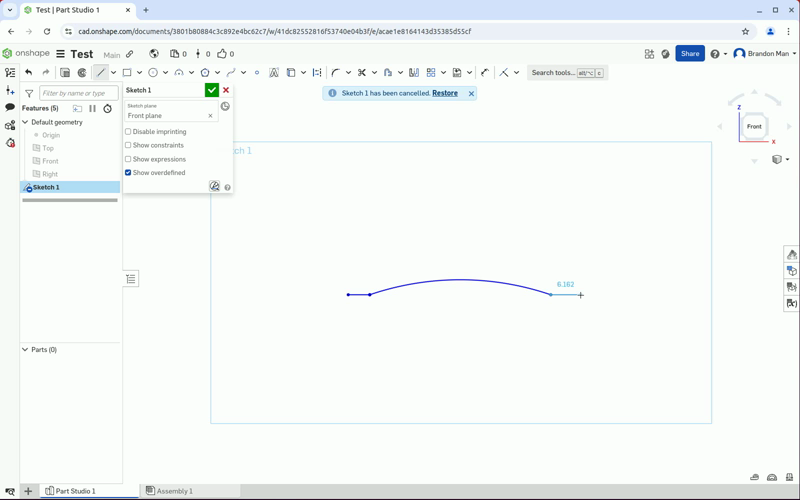
mouse_move(572, 294)
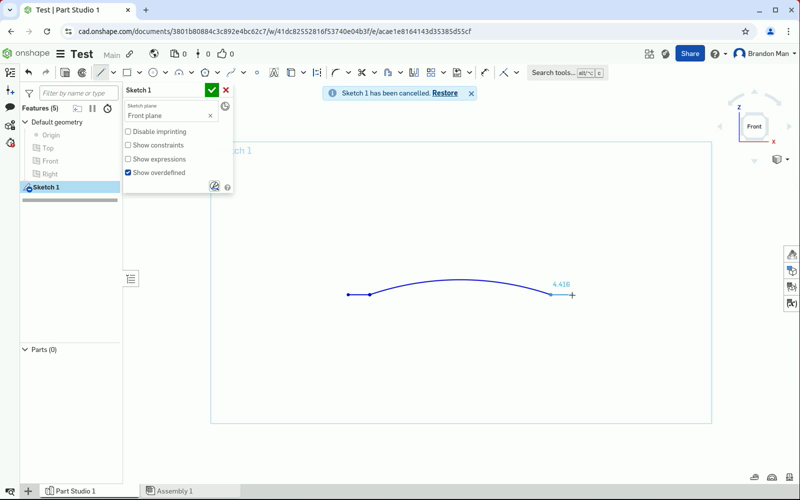
click(572, 294)
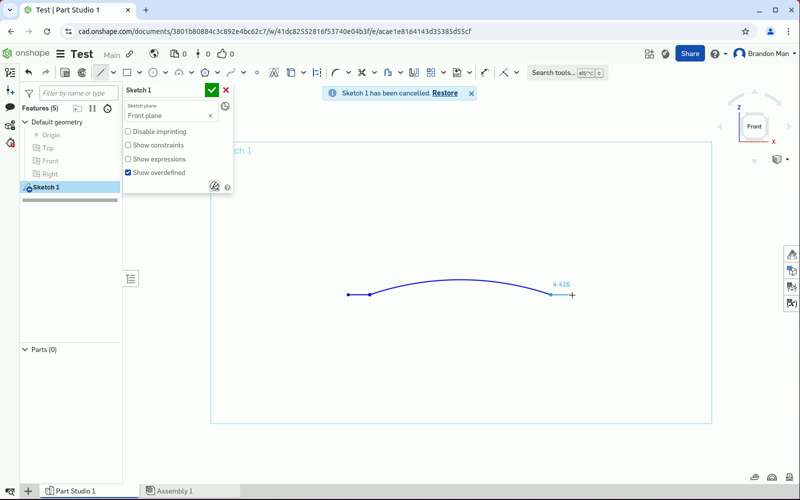
key_up(shift)
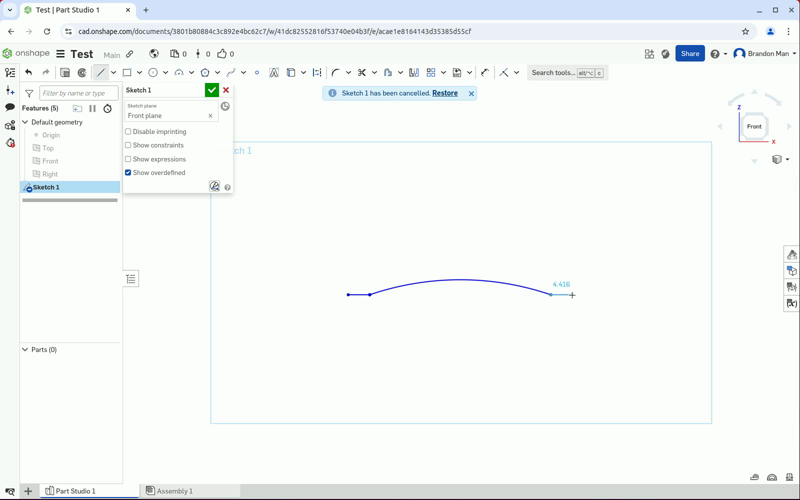
key(esc)
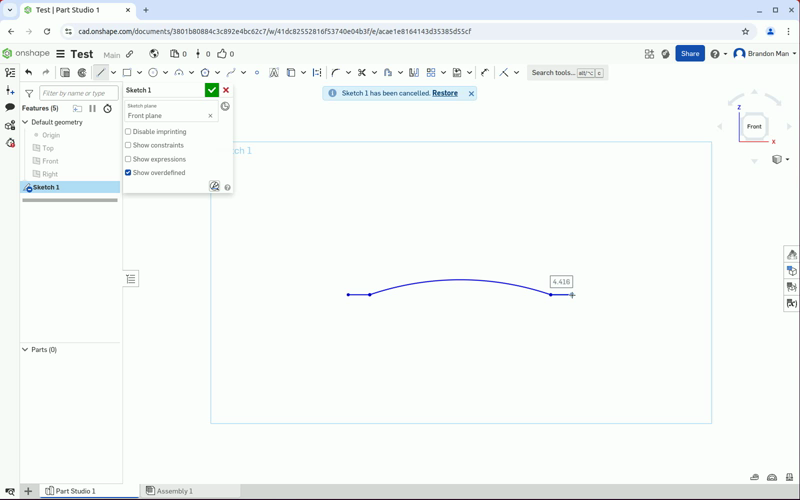
key(a)
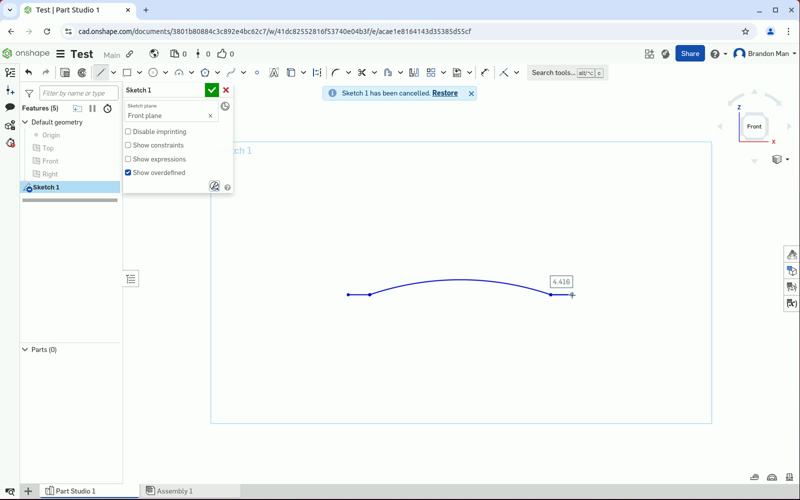
mouse_move(572, 294)
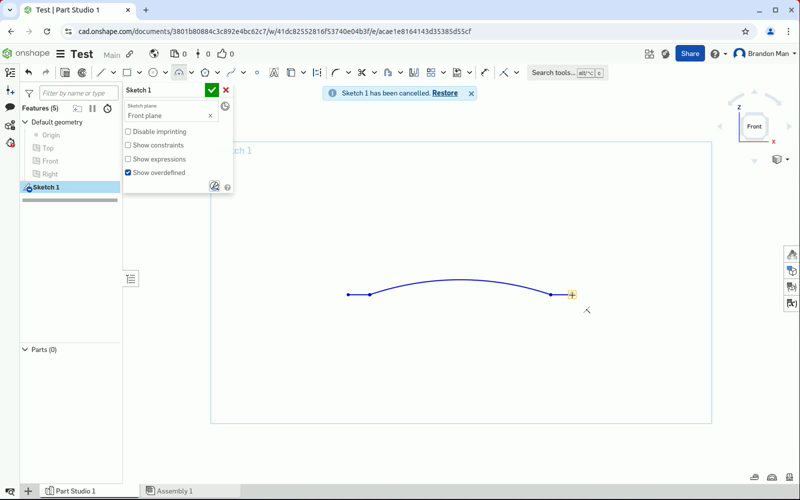
click(572, 294)
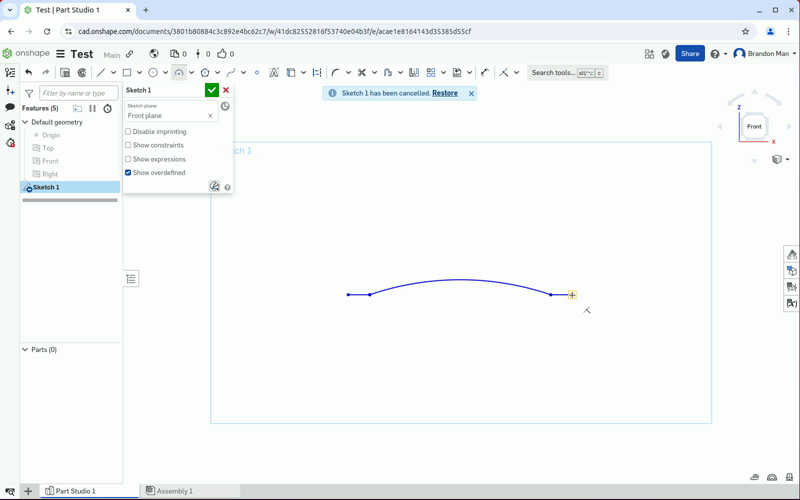
mouse_move(348, 294)
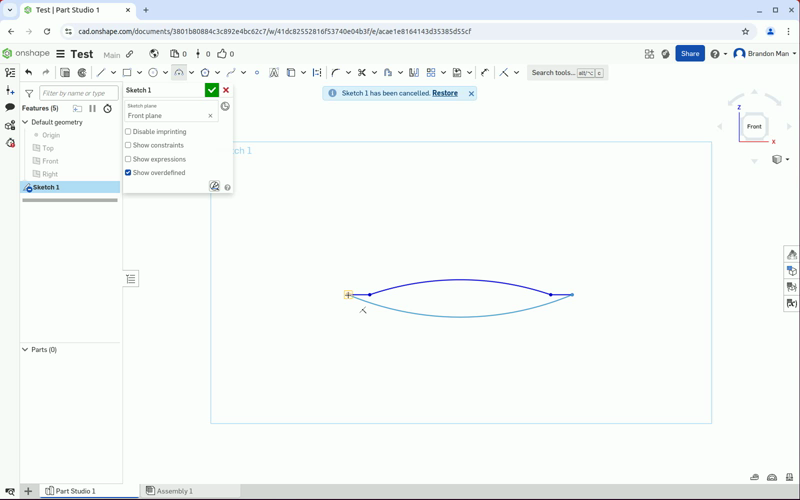
click(348, 294)
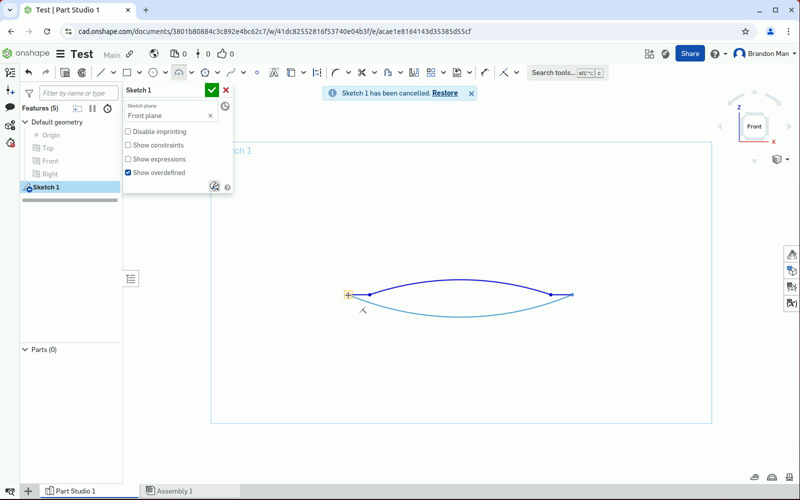
key_down(shift)
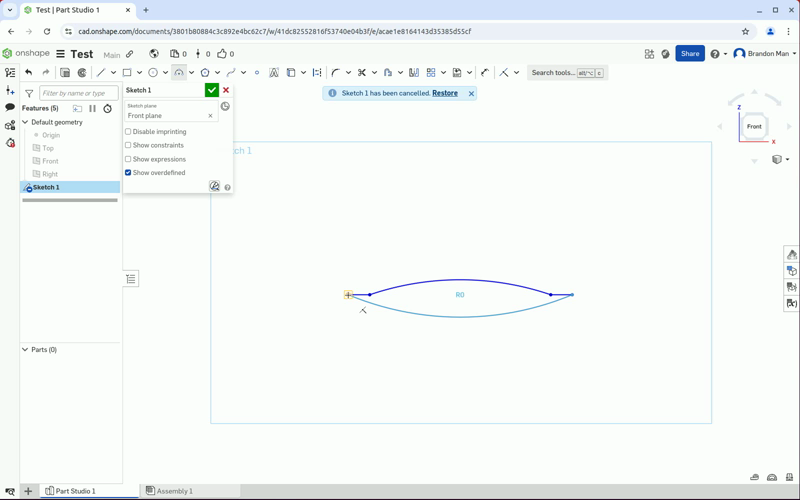
mouse_move(460, 272)
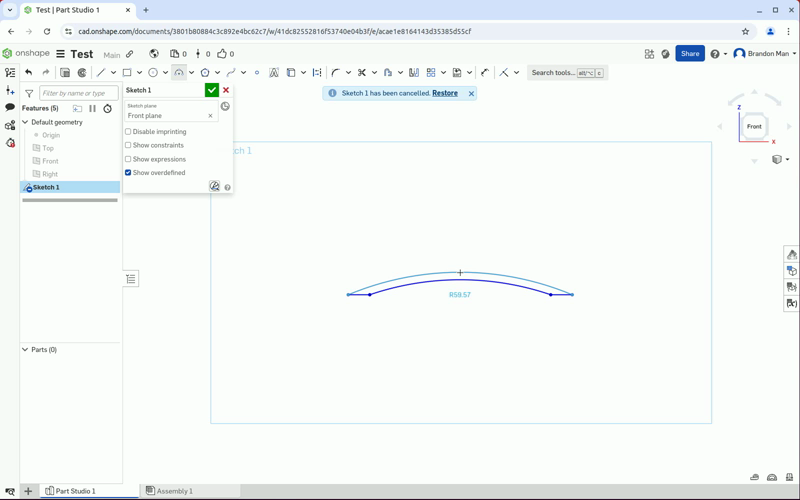
click(460, 272)
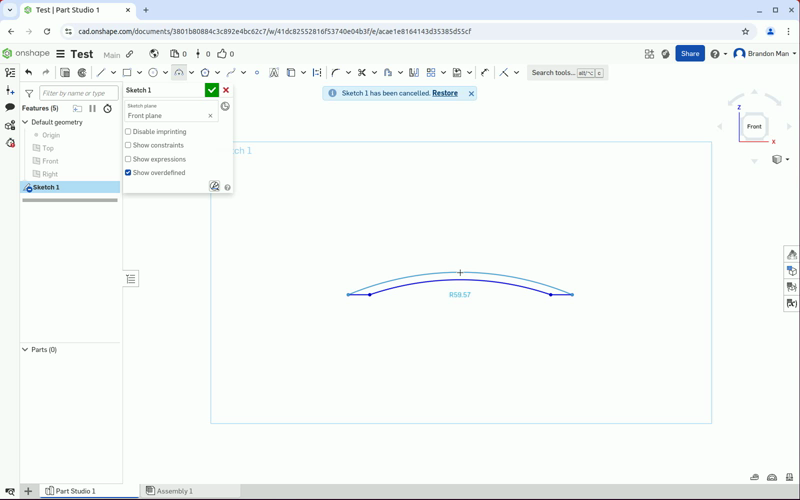
key_up(shift)
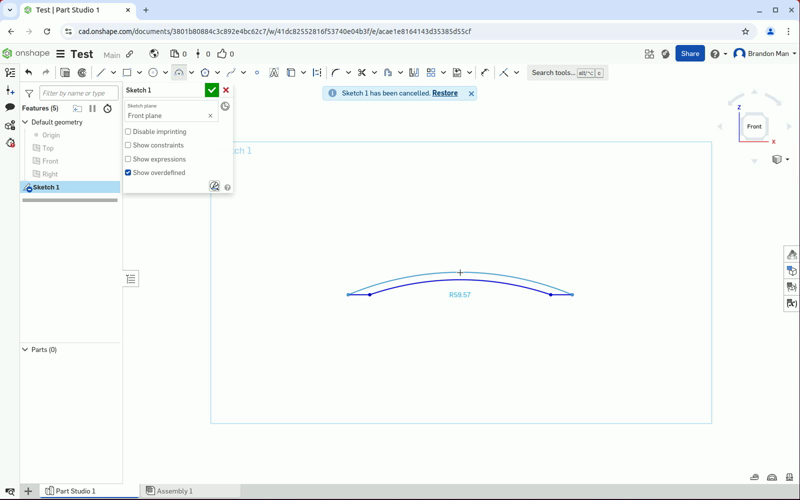
key(esc)
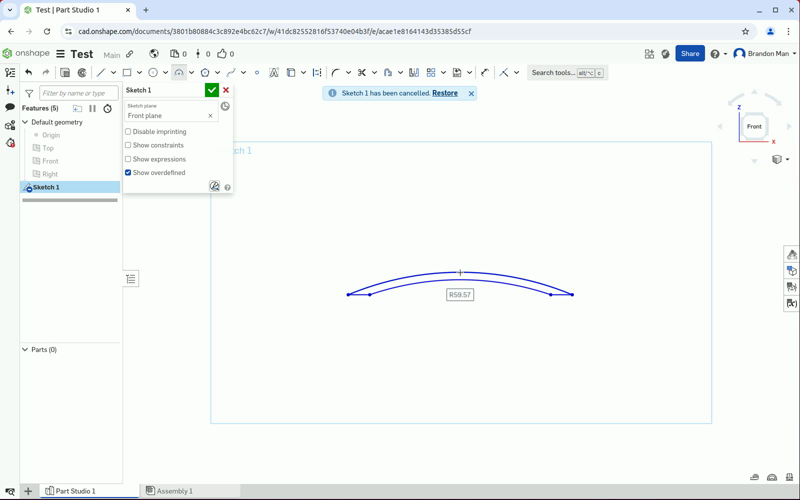
mouse_move(494, 277)
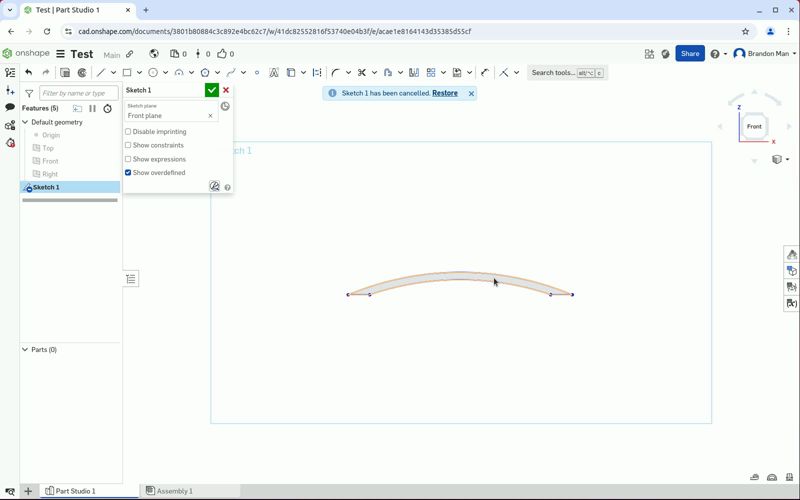
scroll(6)
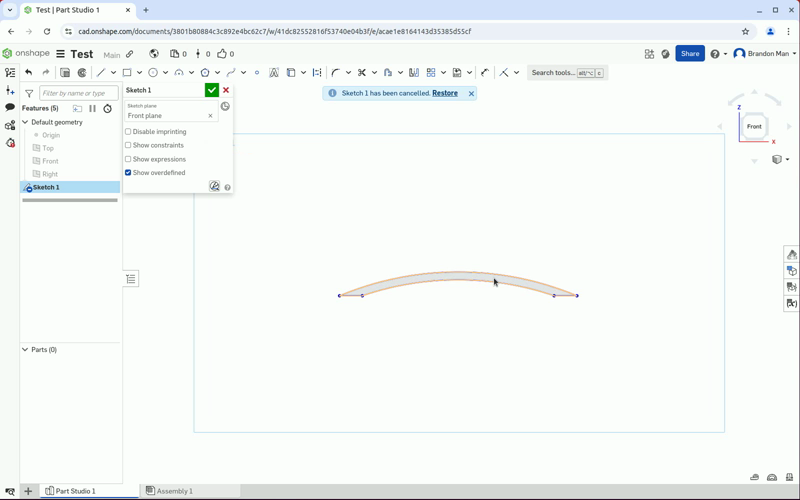
scroll(6)
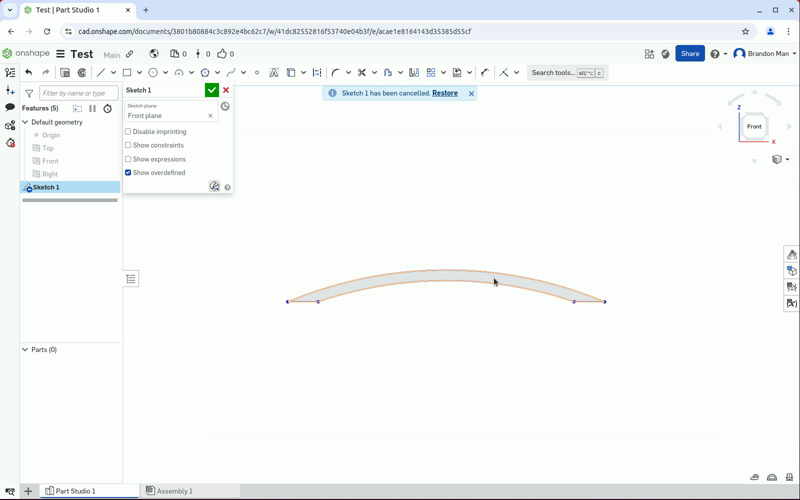
scroll(6)
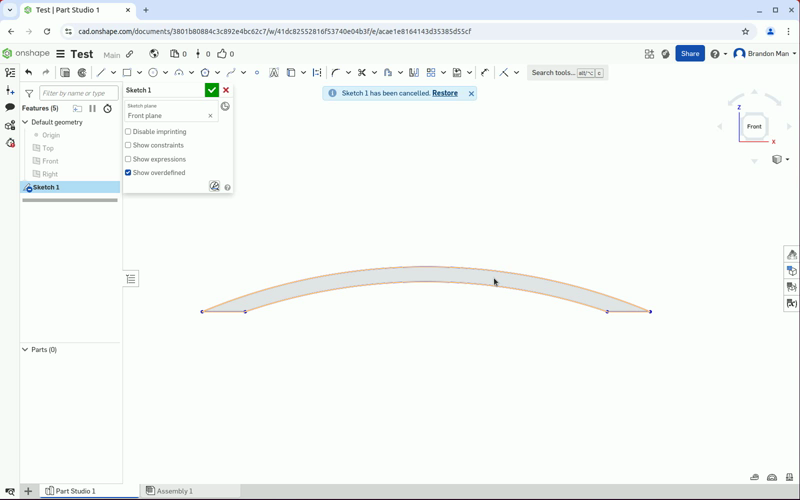
scroll(6)
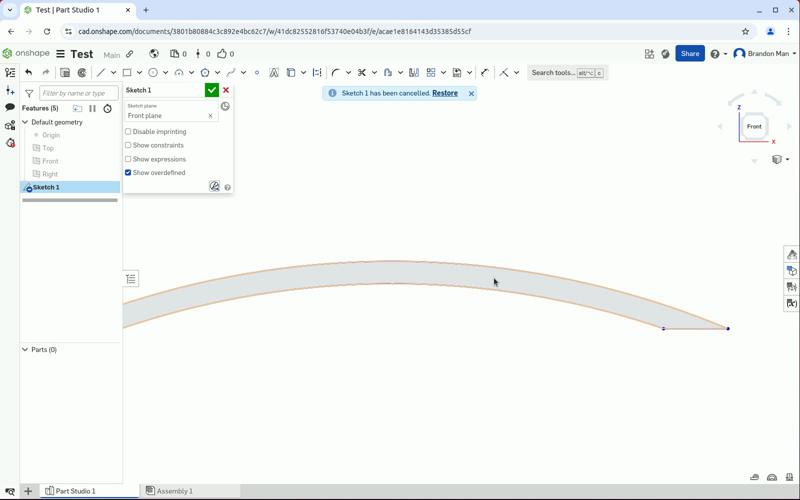
scroll(6)
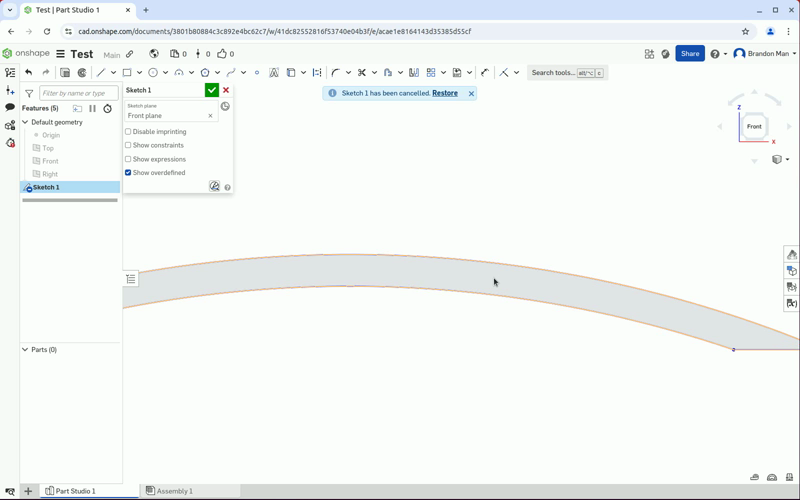
scroll(6)
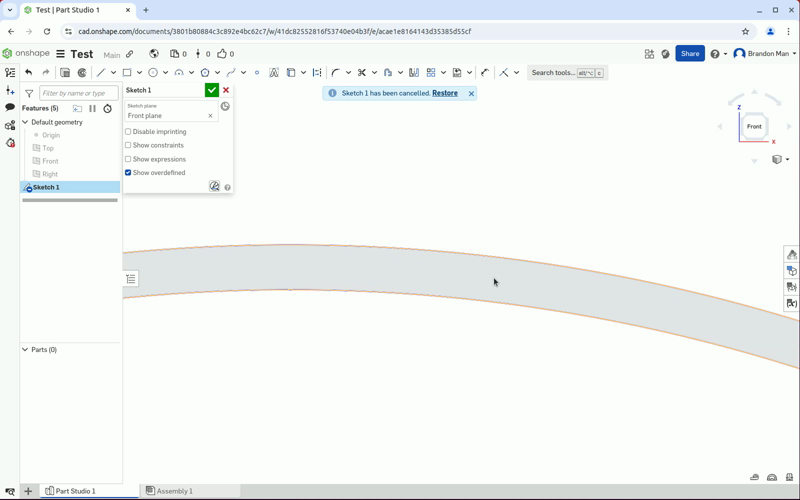
scroll(6)
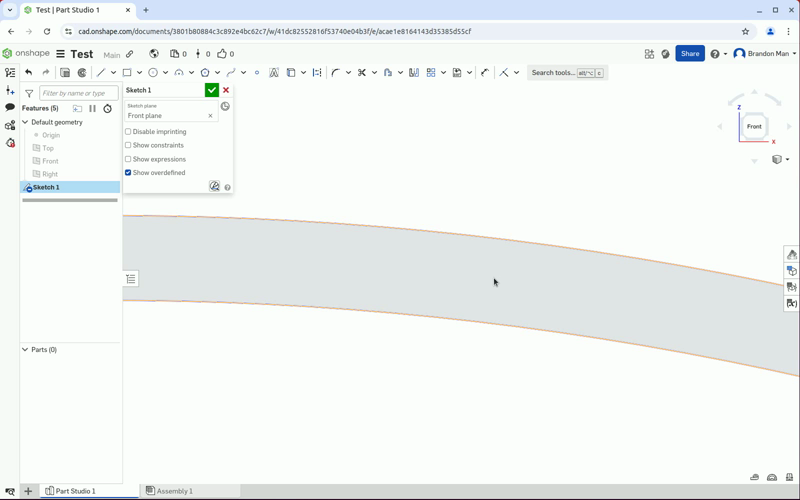
click(494, 277)
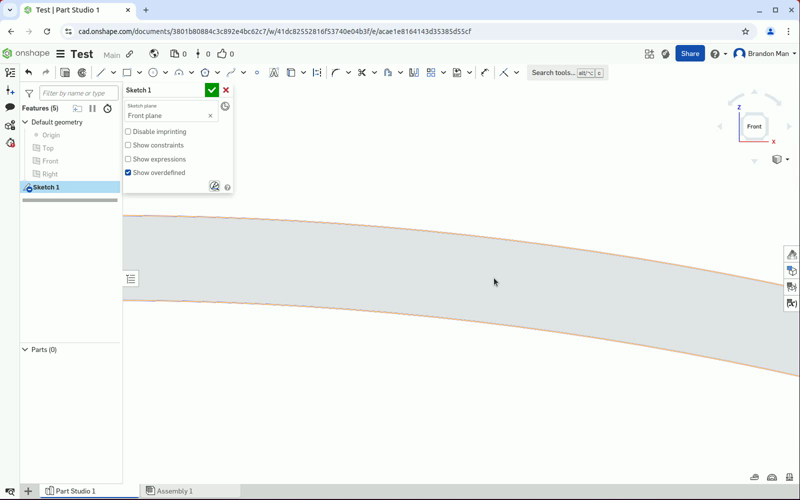
scroll(-6)
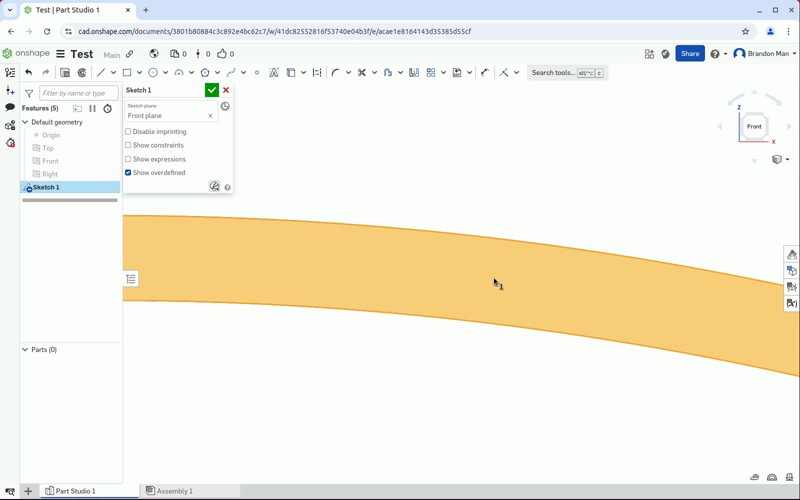
scroll(-6)
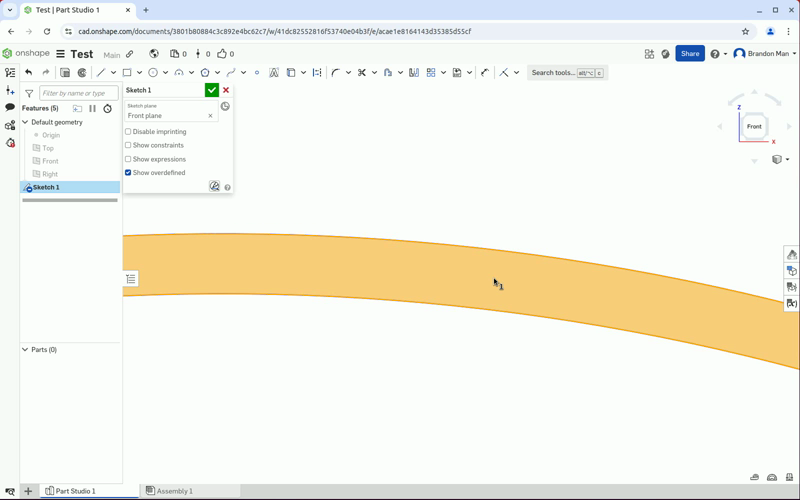
scroll(-6)
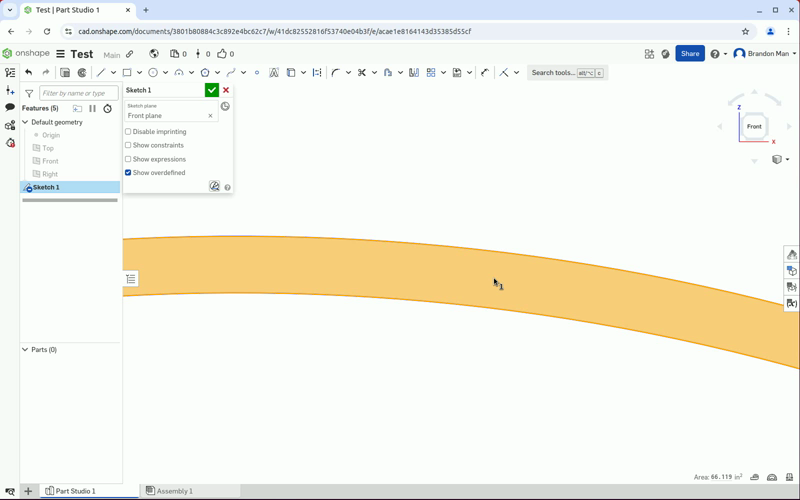
scroll(-6)
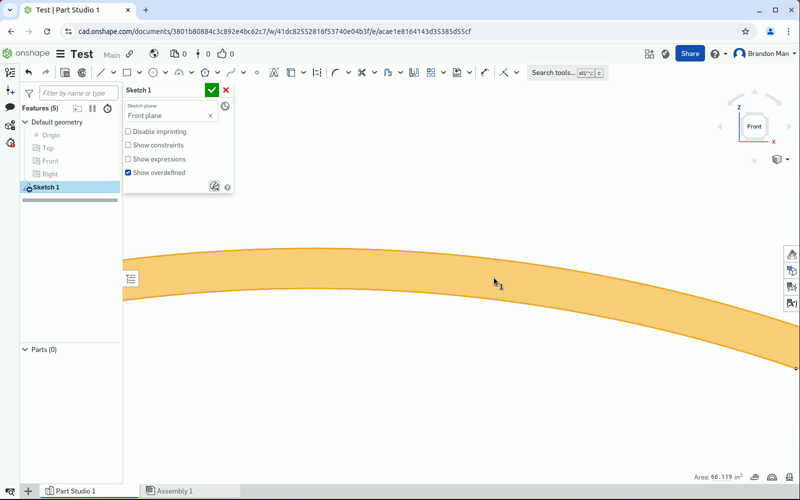
scroll(-6)
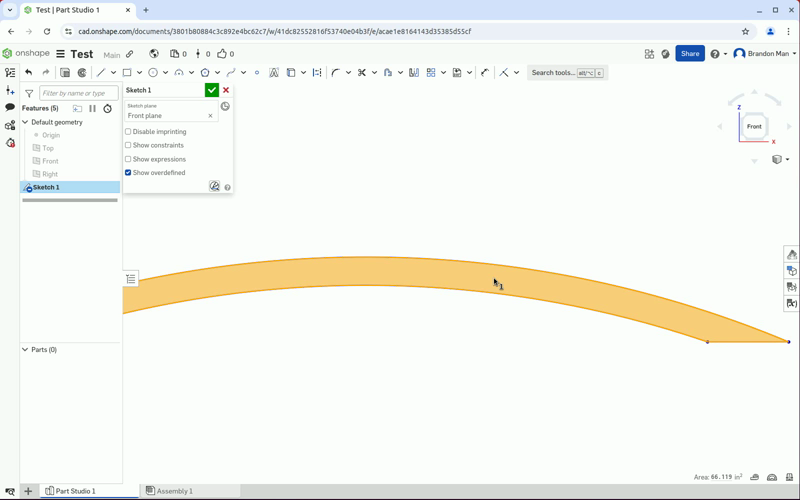
scroll(-6)
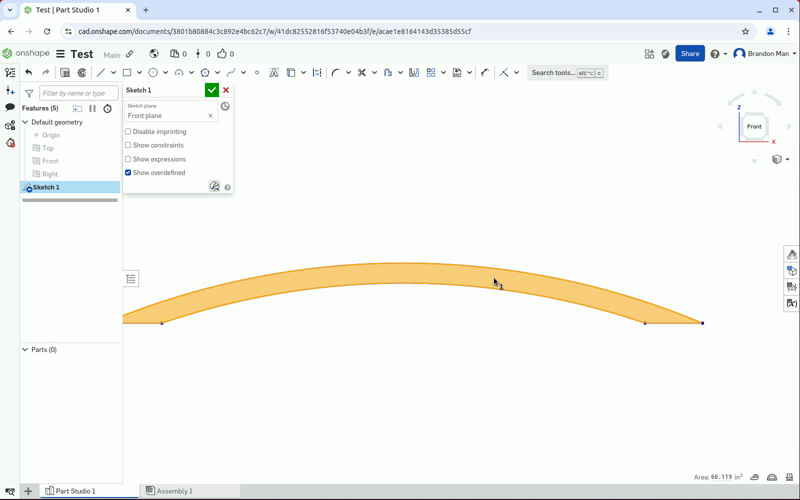
scroll(-6)
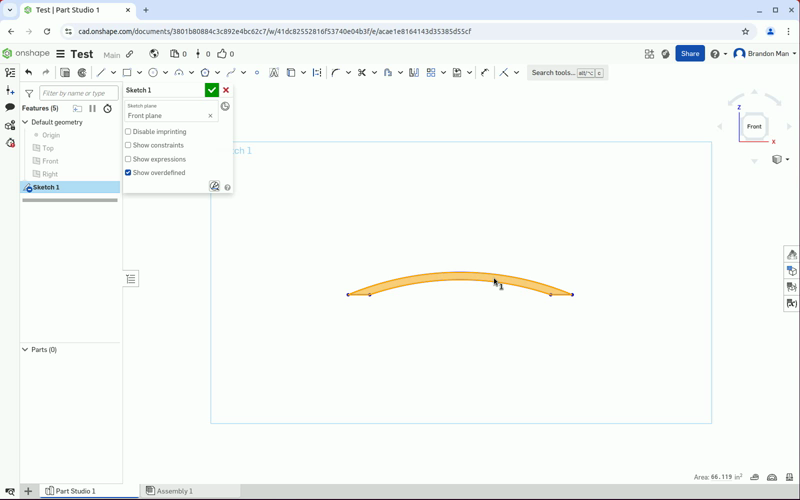
mouse_move(73, 352)
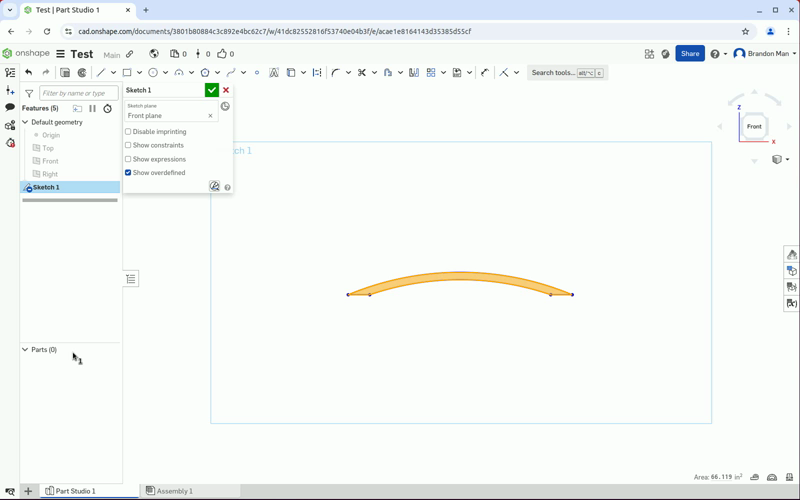
key(shift+y)
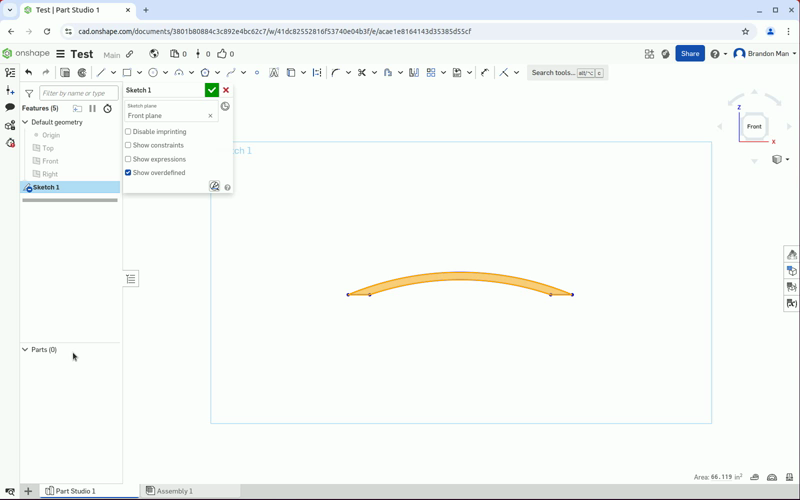
key(shift+e)
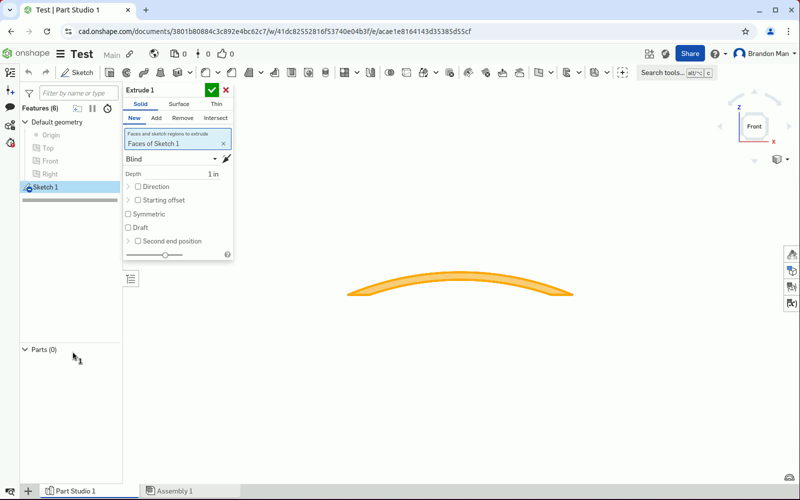
mouse_move(143, 106)
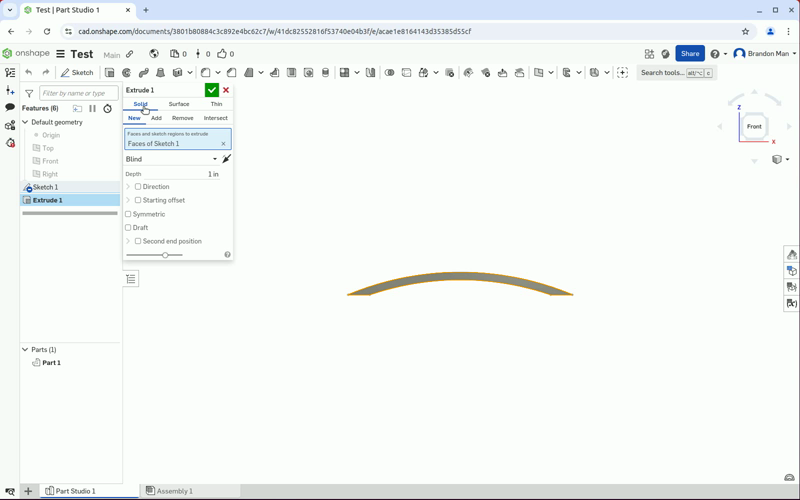
click(143, 106)
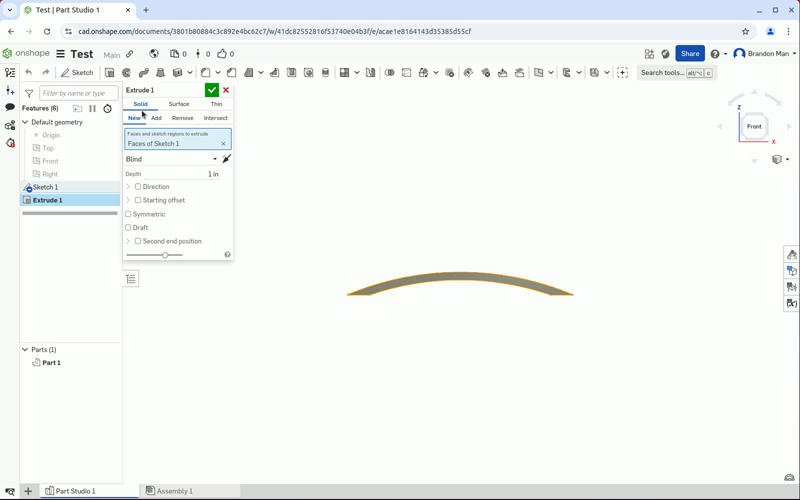
mouse_move(137, 120)
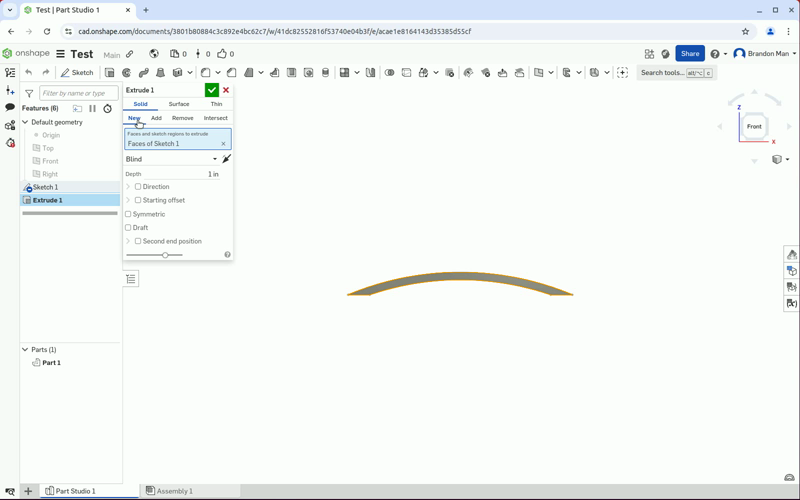
click(137, 120)
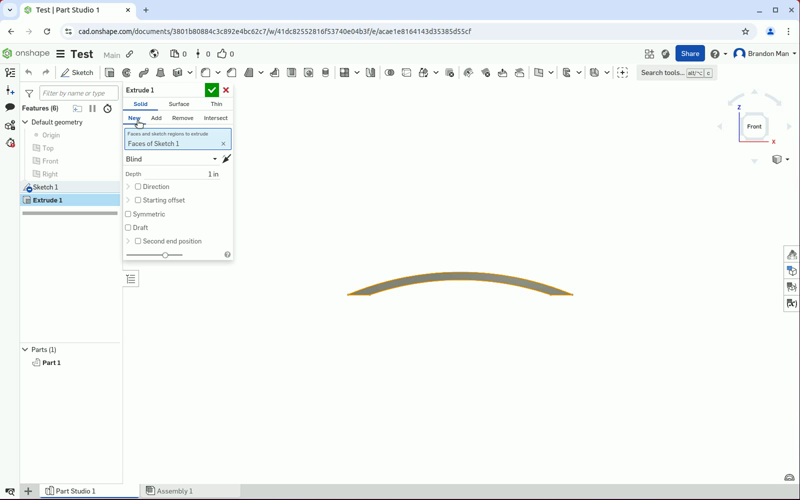
key(tab, 4)
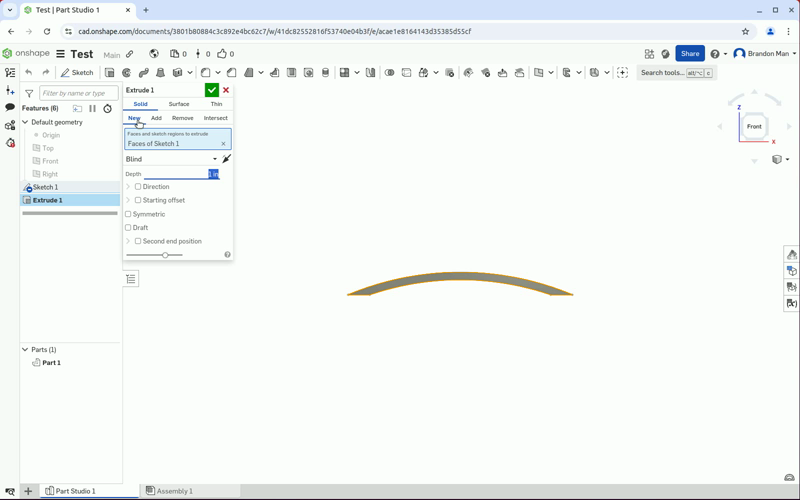
text(0.962)
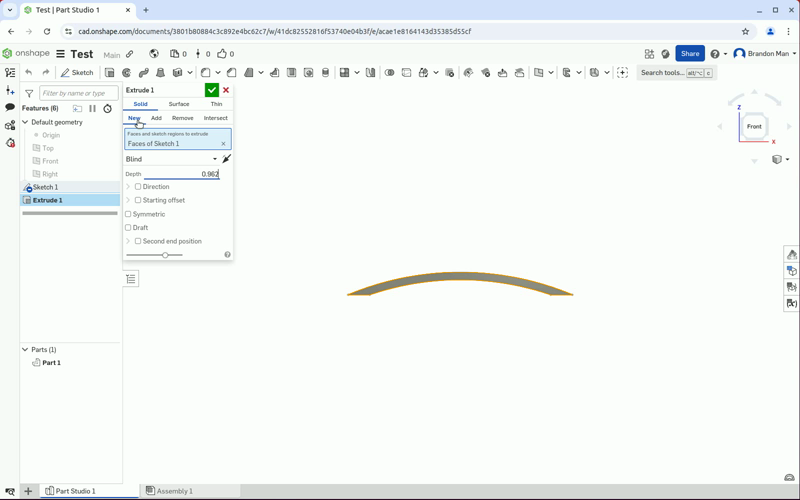
key(tab, 3)
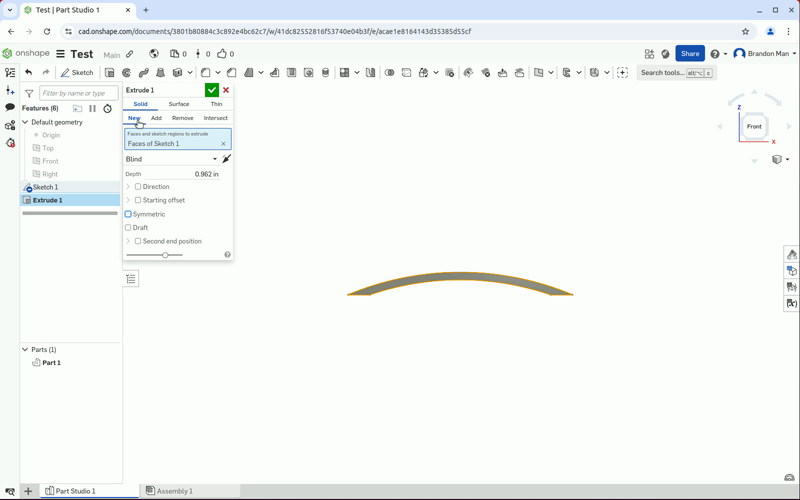
key(space)
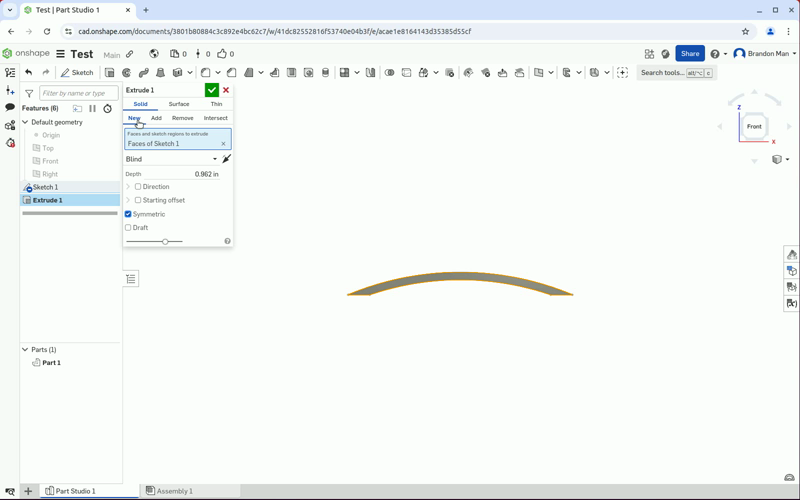
key(enter)
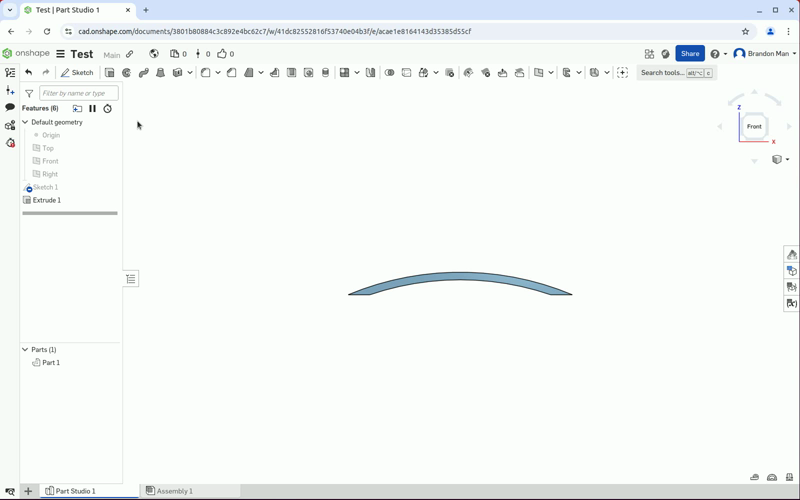
key(shift+h)
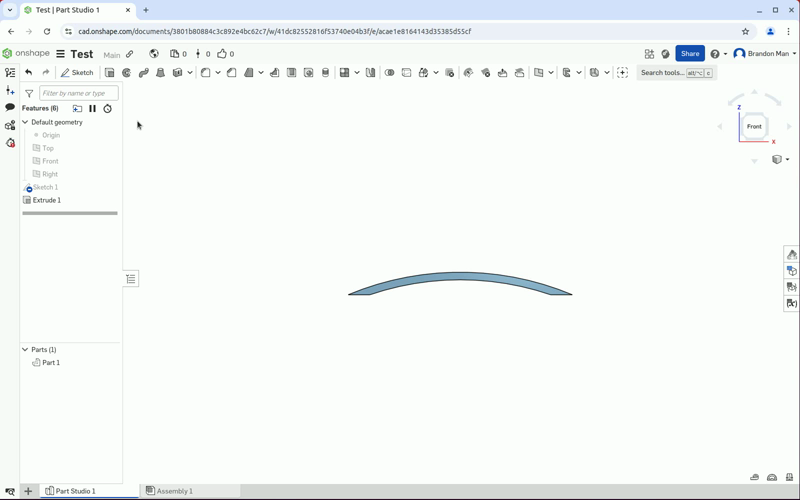
key(shift+h)
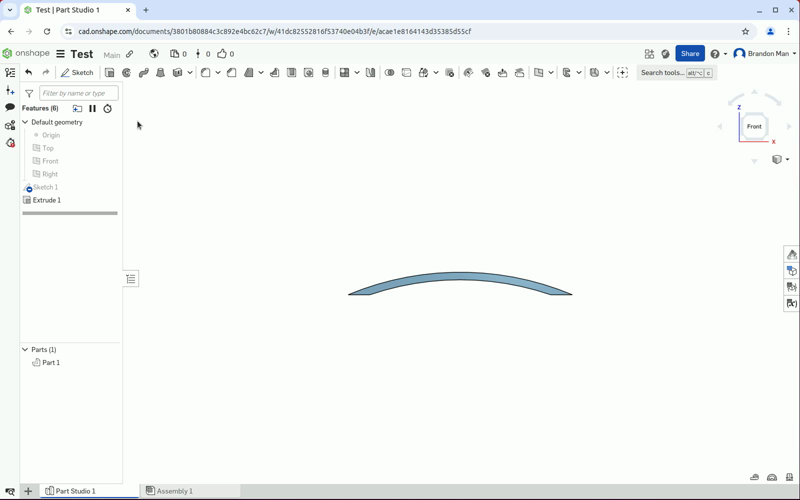
mouse_move(73, 189)
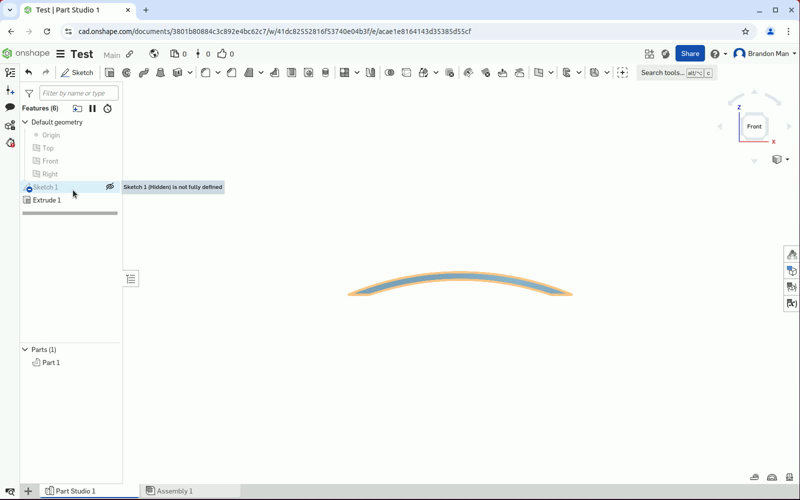
click(73, 189)
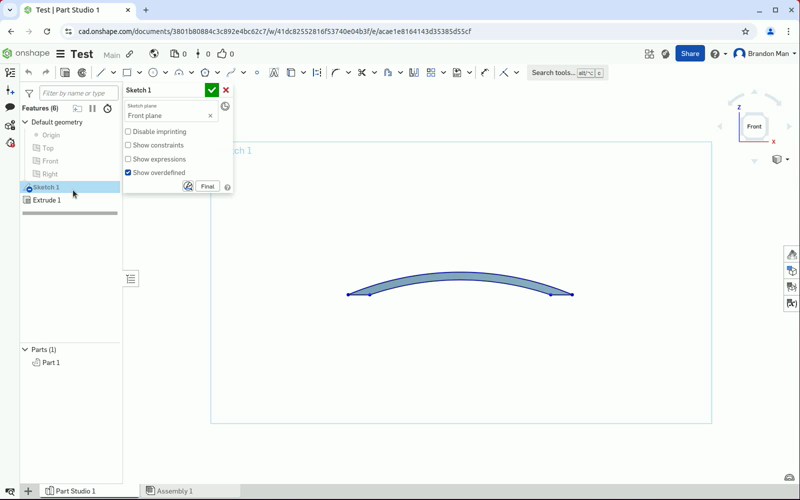
mouse_move(229, 92)
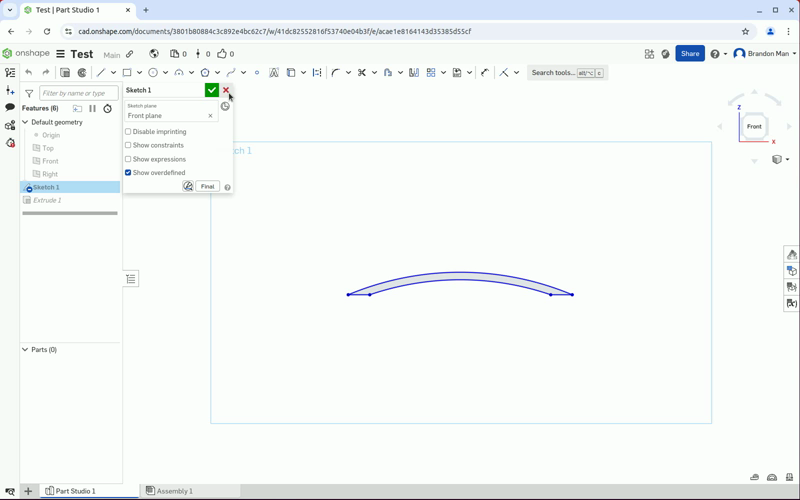
click(229, 92)
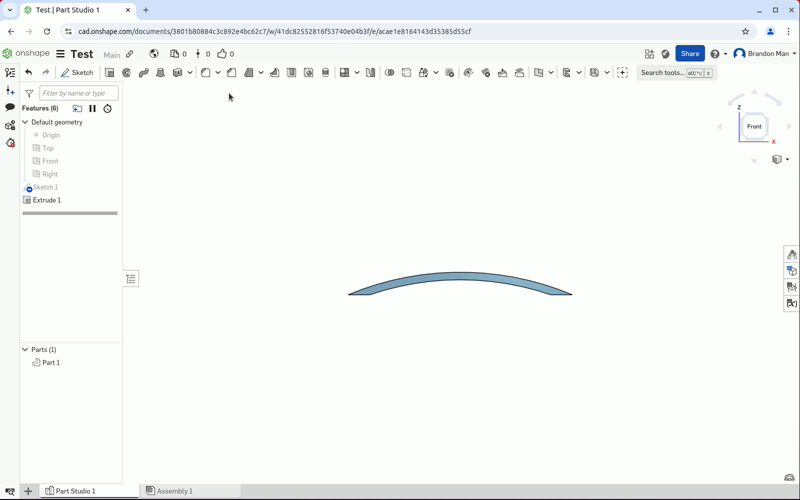
mouse_move(73, 352)
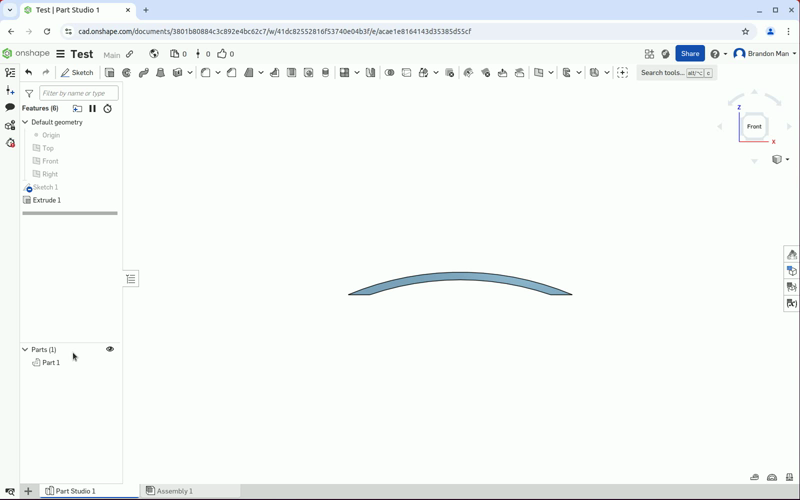
key(y)
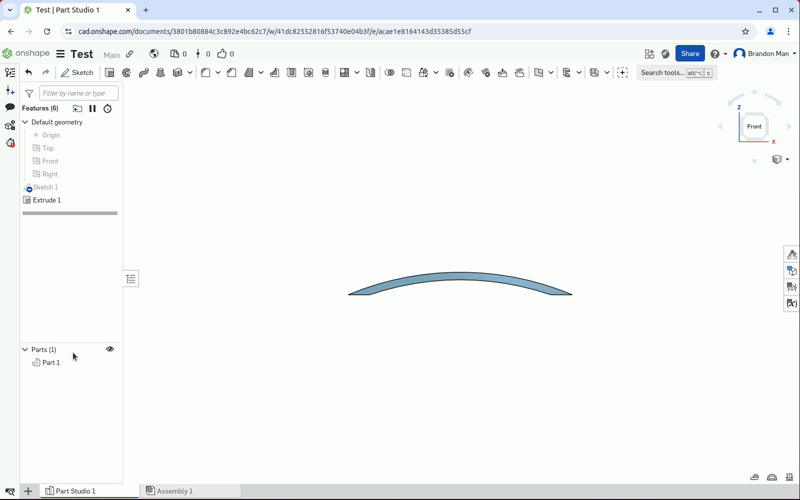
key(shift+p)
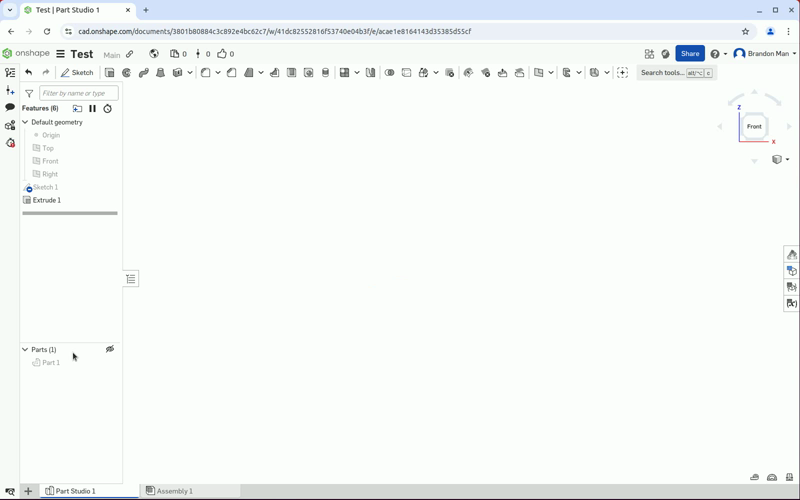
key(space)
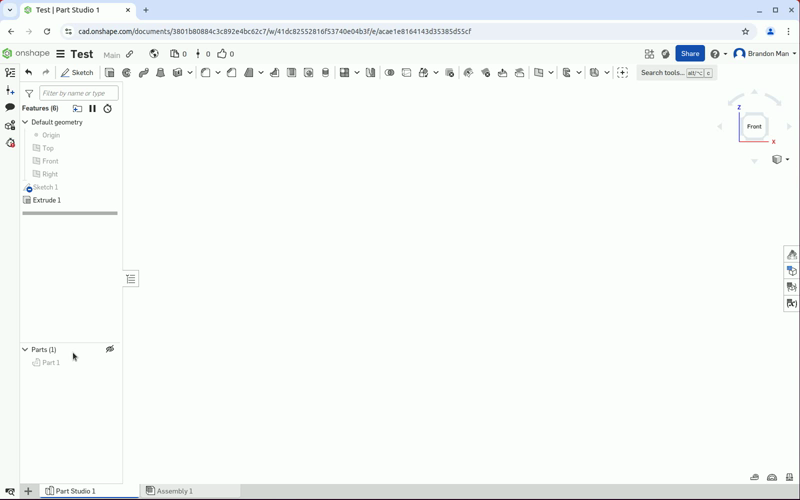
key_down(shift)
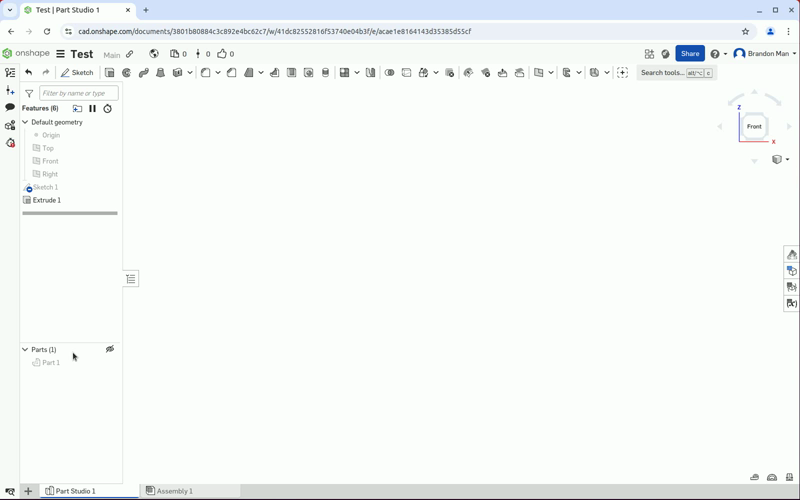
key(down)
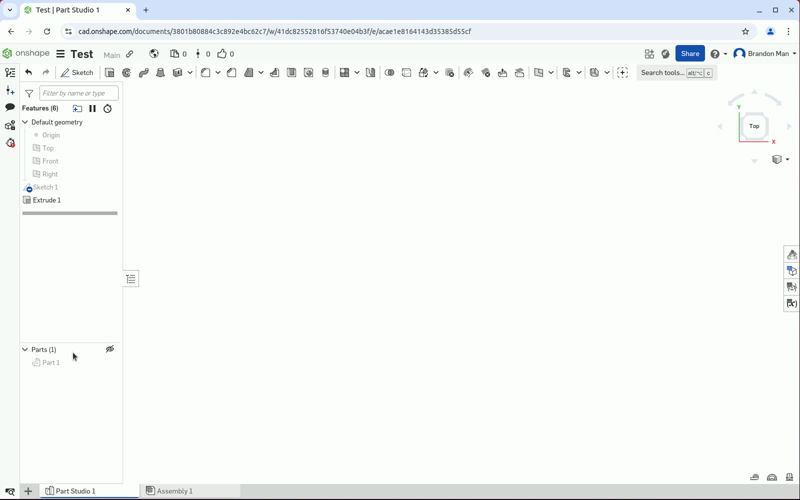
key_up(shift)
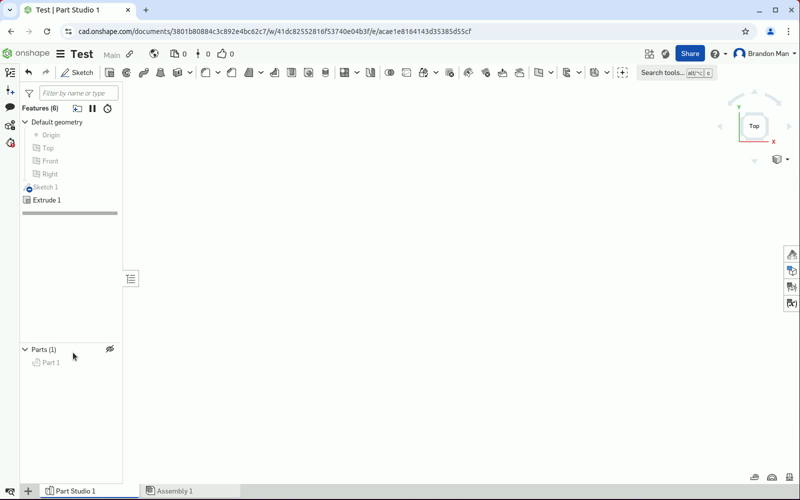
mouse_move(73, 352)
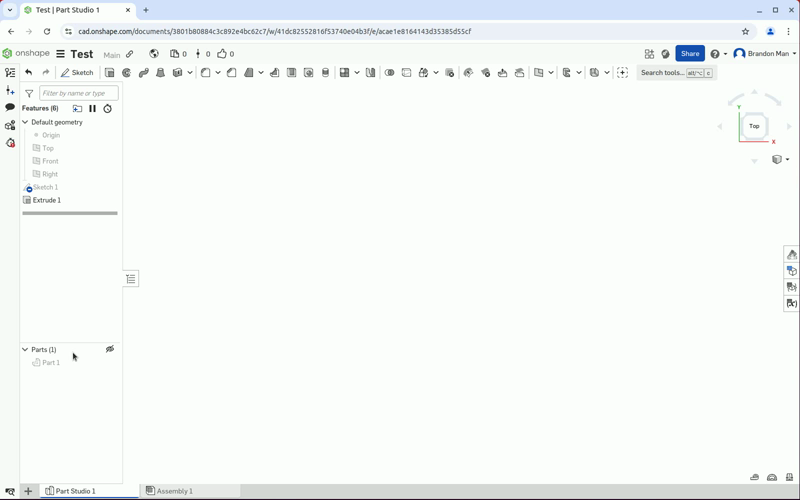
key(shift+y)
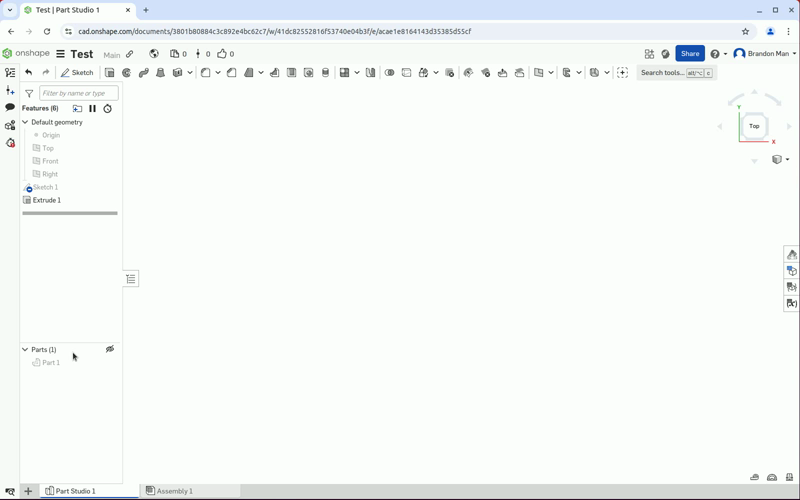
key(shift+s)
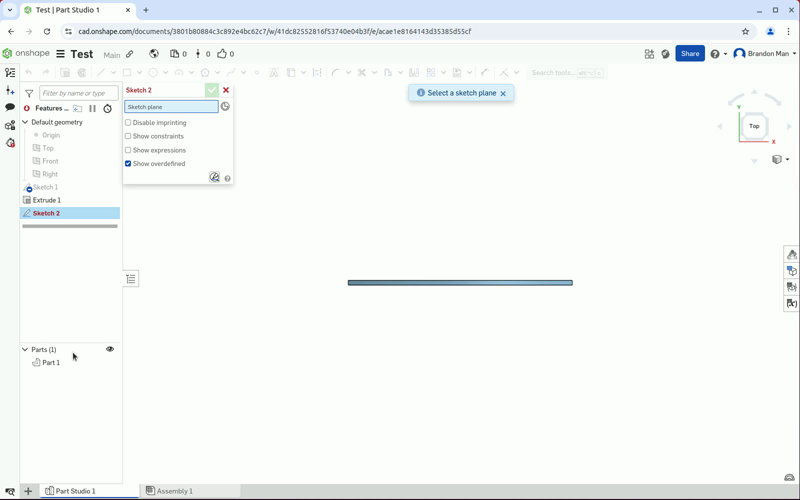
mouse_move(73, 150)
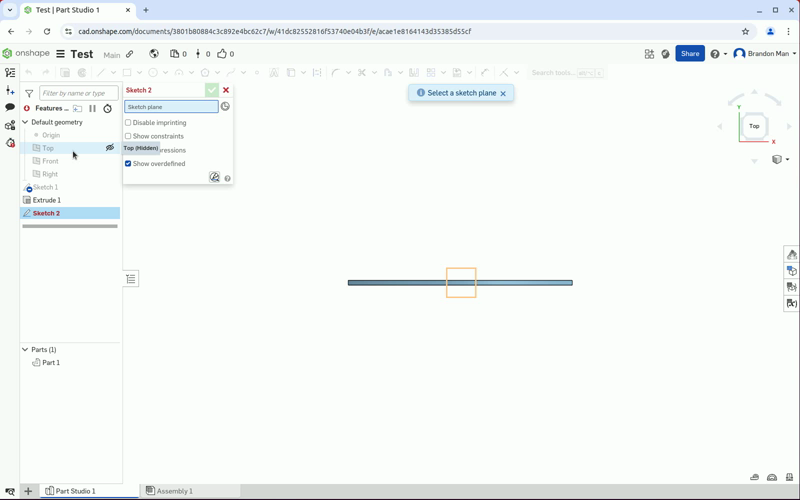
click(73, 150)
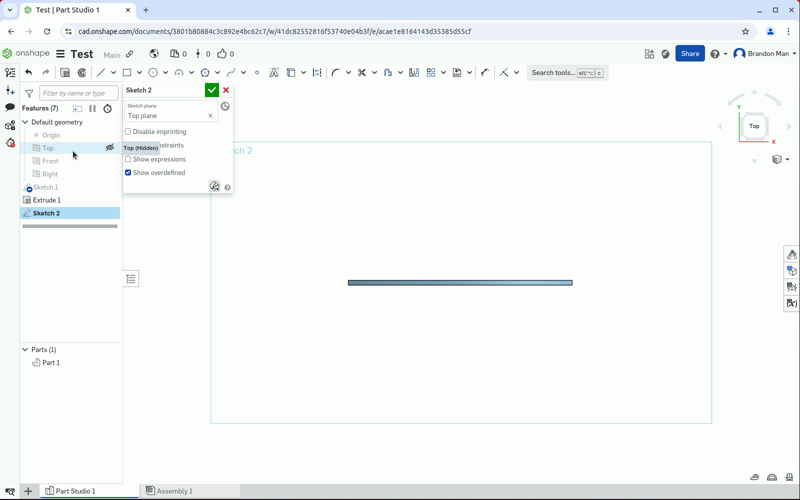
mouse_move(73, 352)
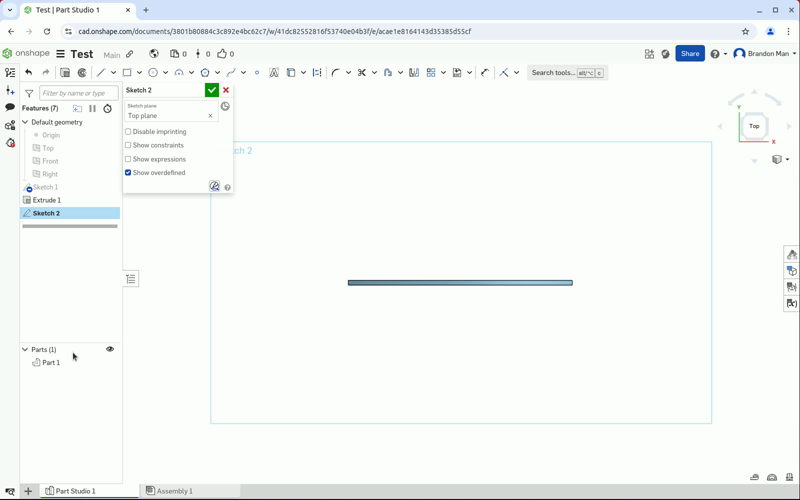
key(y)
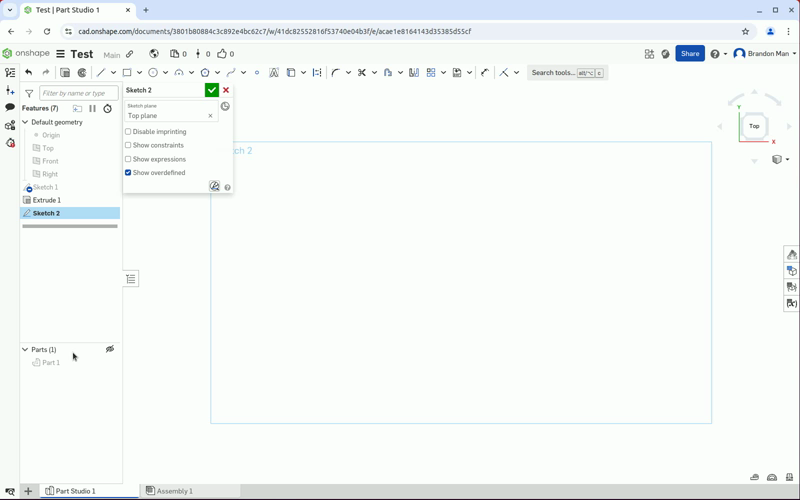
key(c)
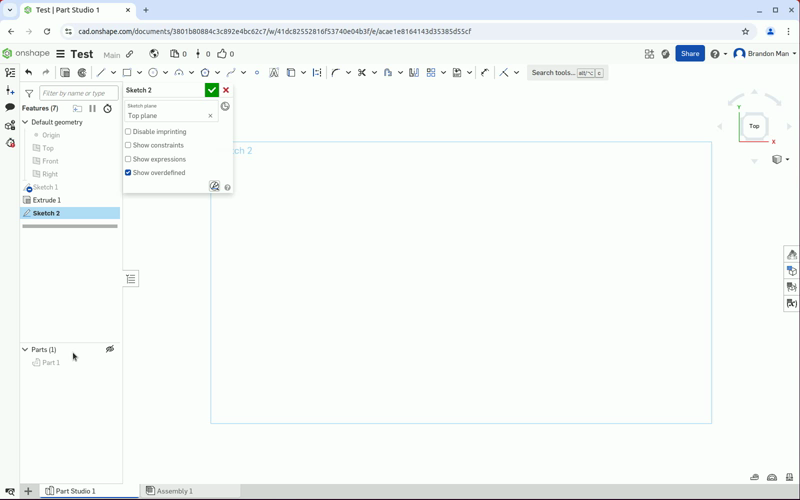
key_down(shift)
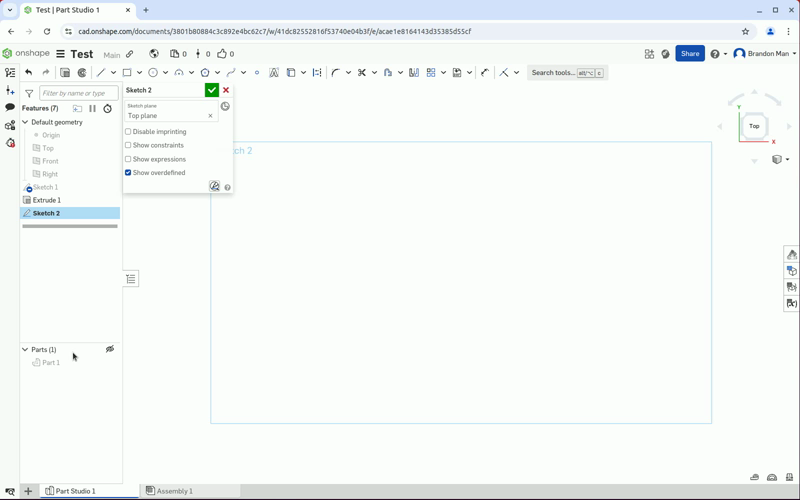
mouse_move(459, 282)
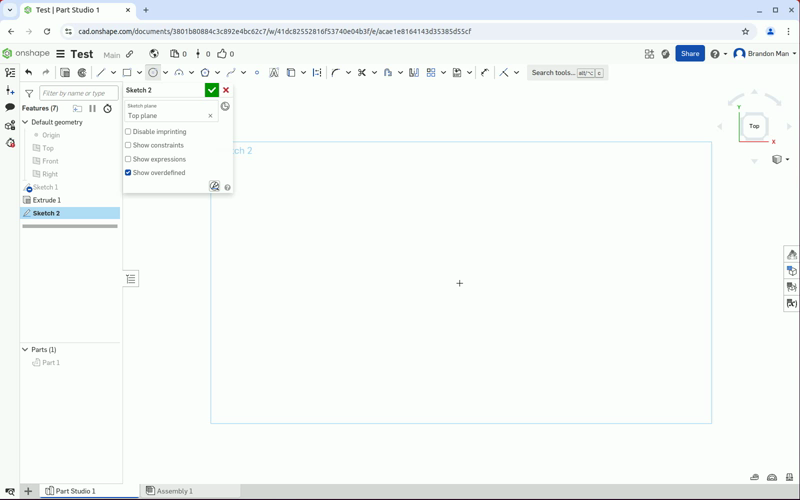
click(459, 282)
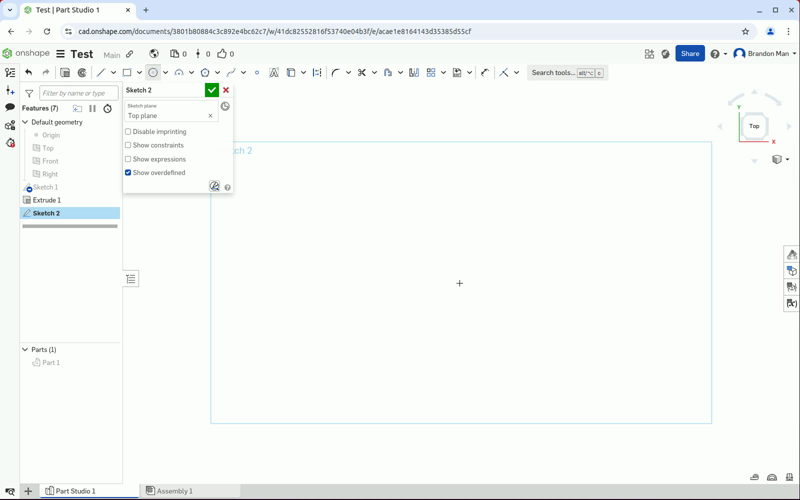
key_up(shift)
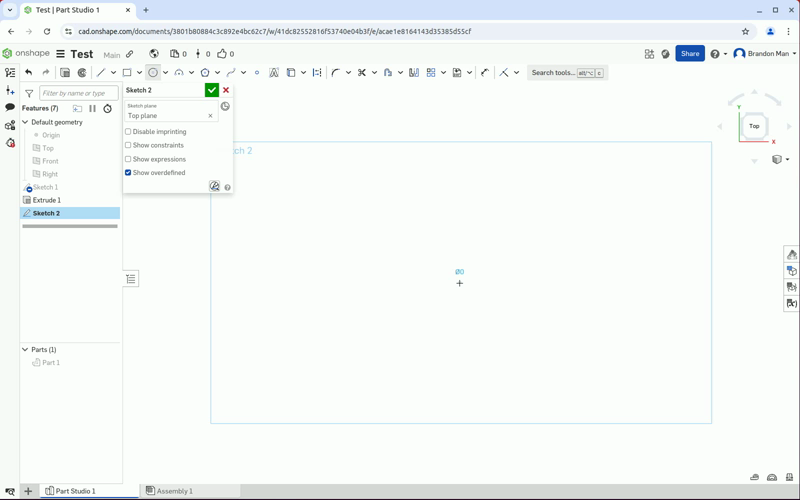
mouse_move(460, 282)
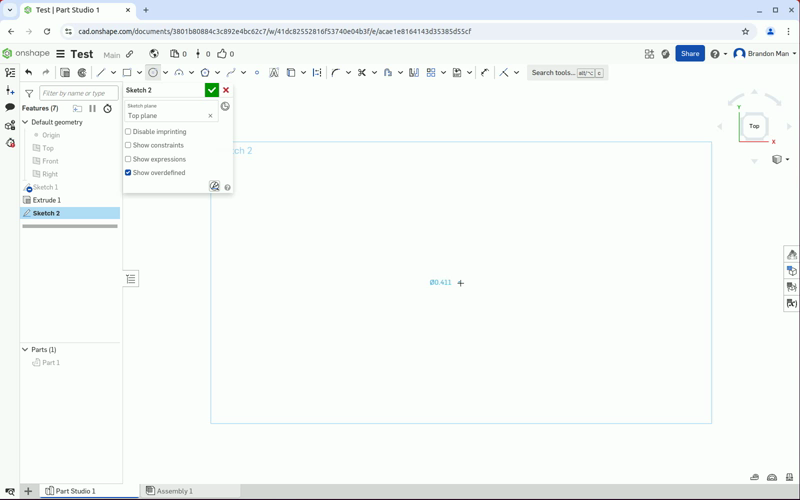
scroll(6)
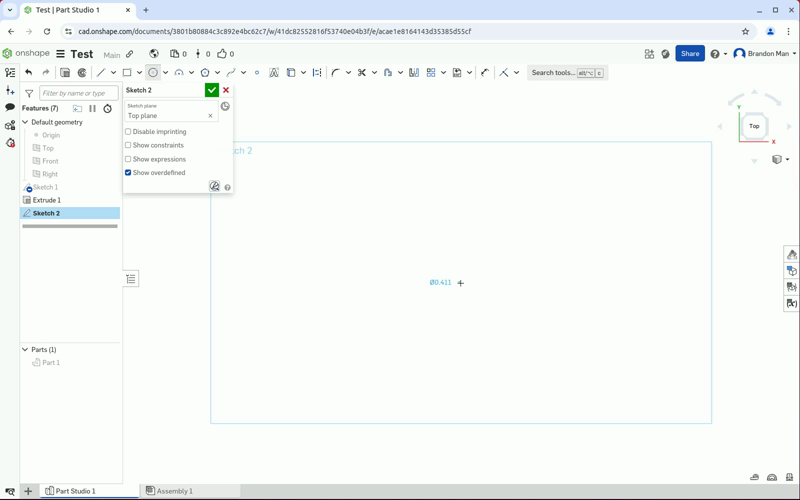
scroll(6)
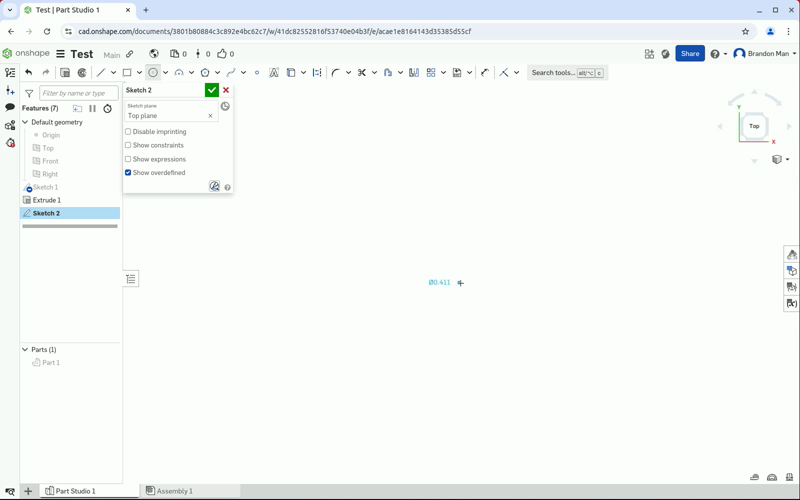
scroll(6)
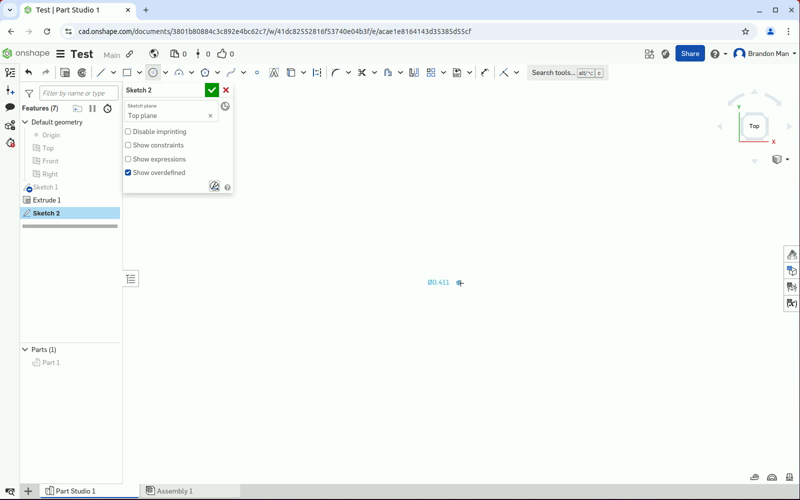
scroll(6)
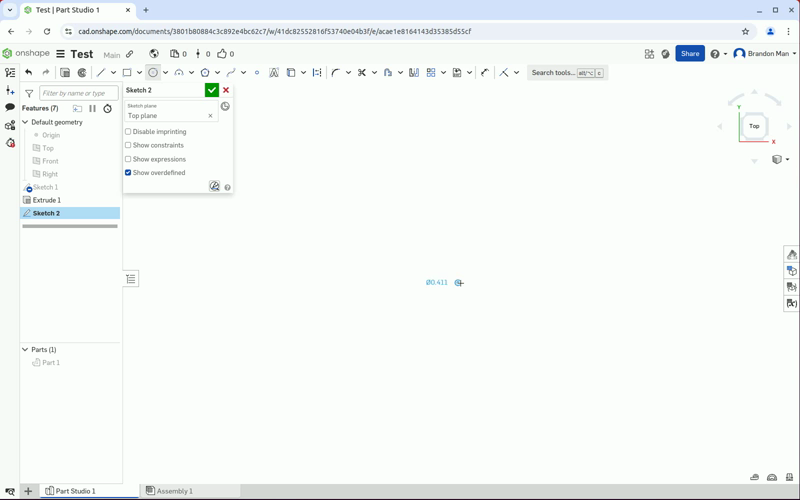
scroll(6)
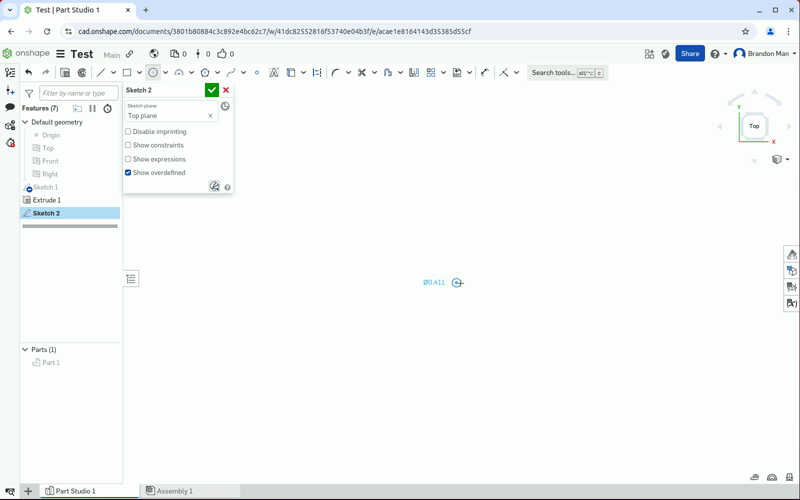
scroll(6)
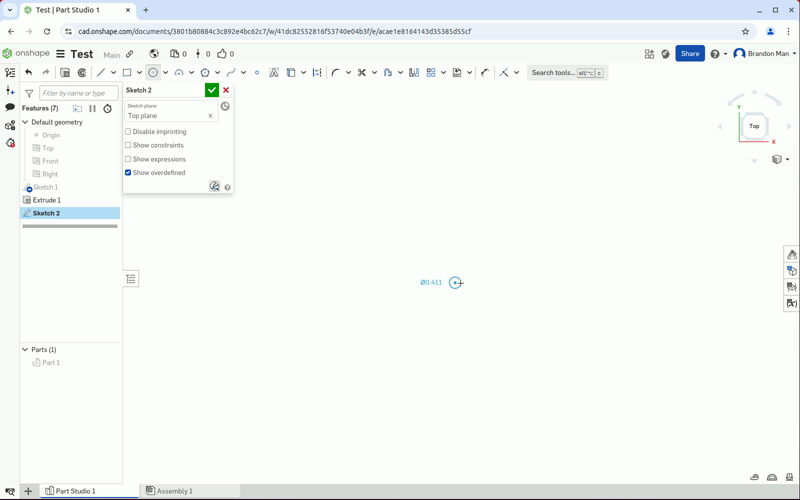
scroll(6)
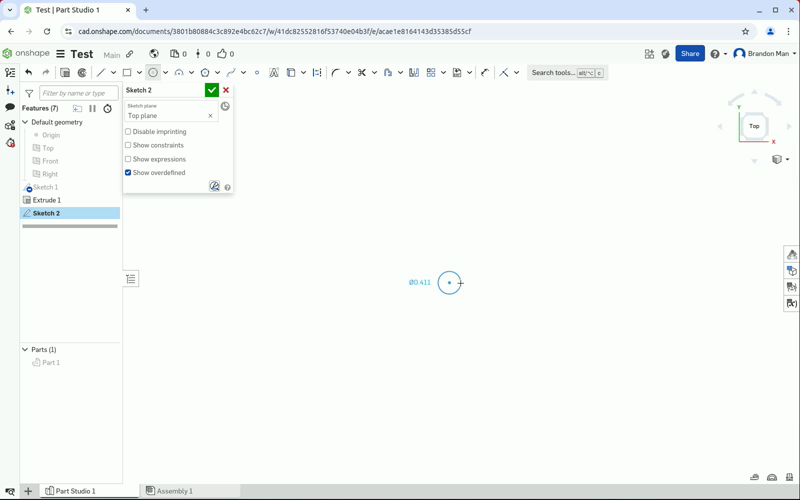
click(460, 282)
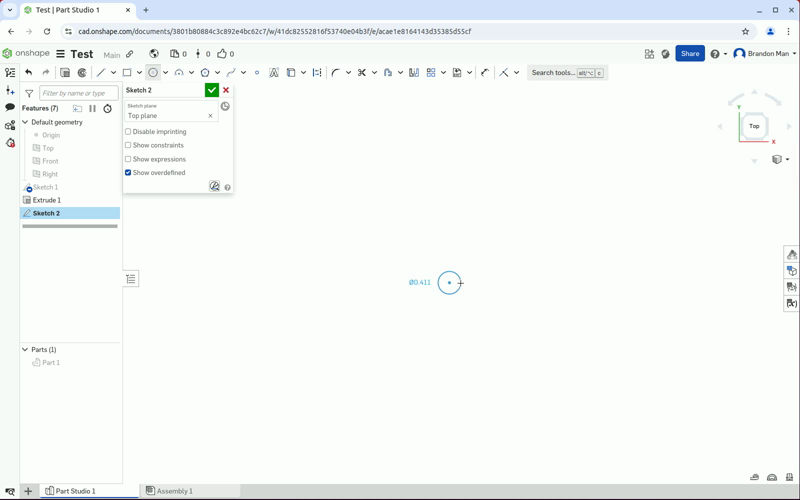
scroll(-6)
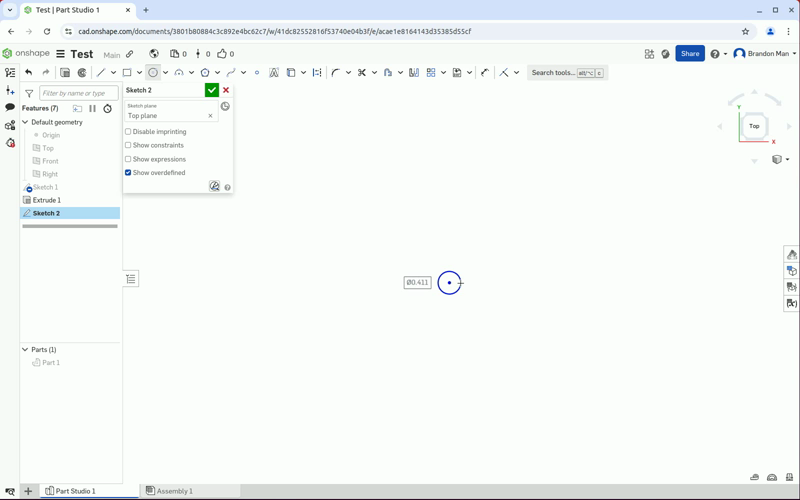
scroll(-6)
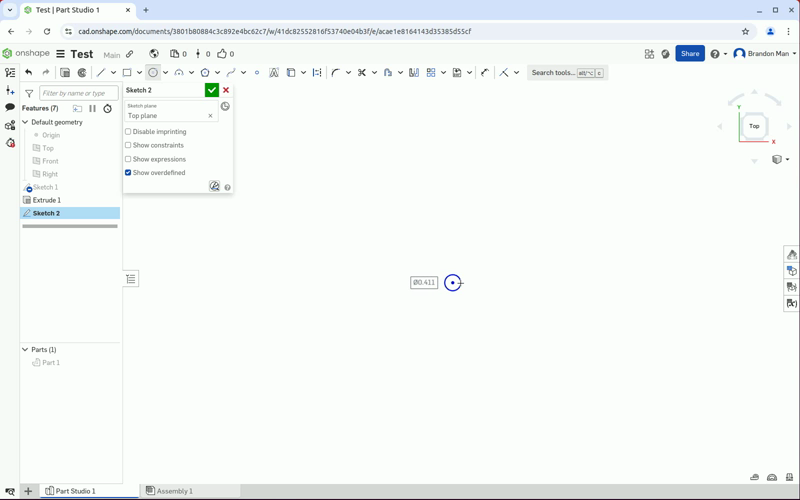
scroll(-6)
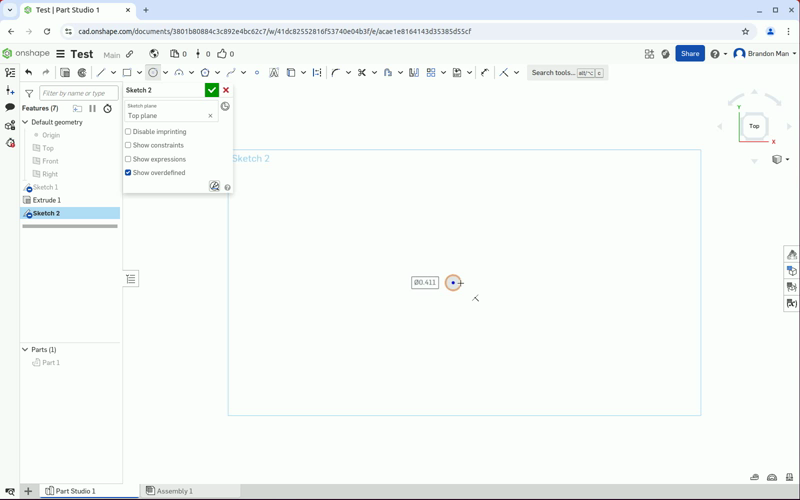
scroll(-6)
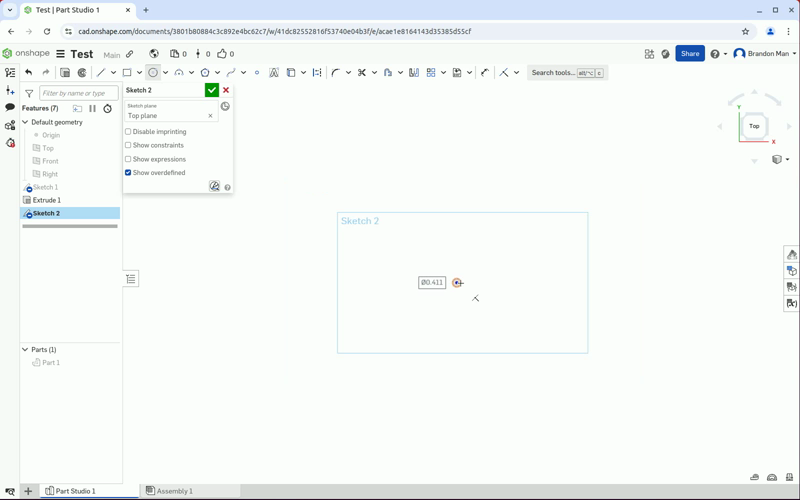
scroll(-6)
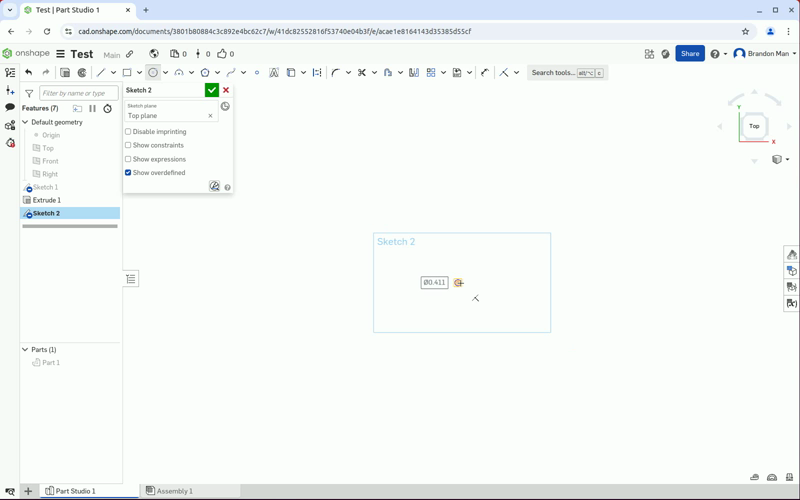
scroll(-6)
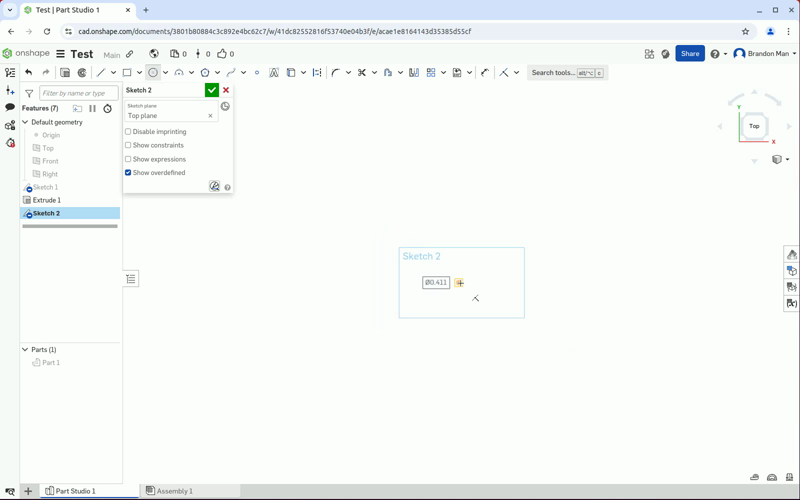
scroll(-6)
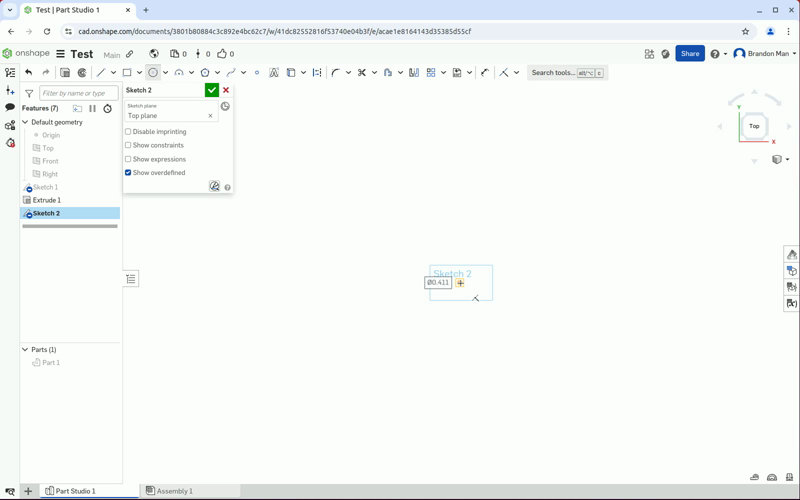
key(esc)
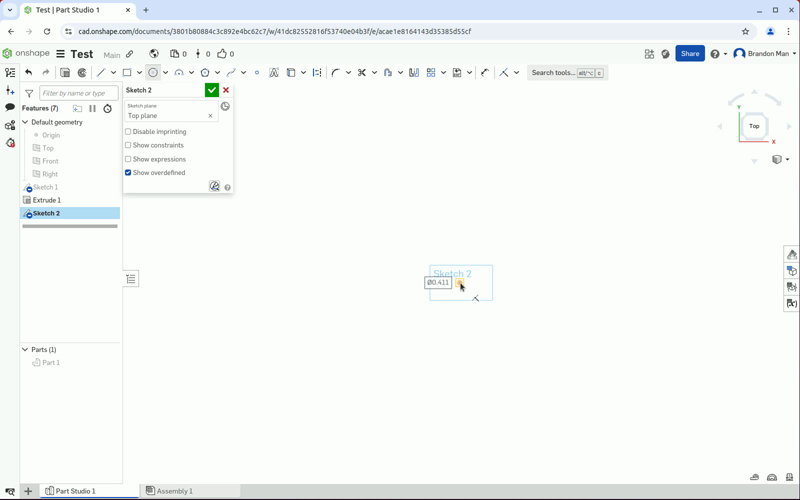
mouse_move(459, 282)
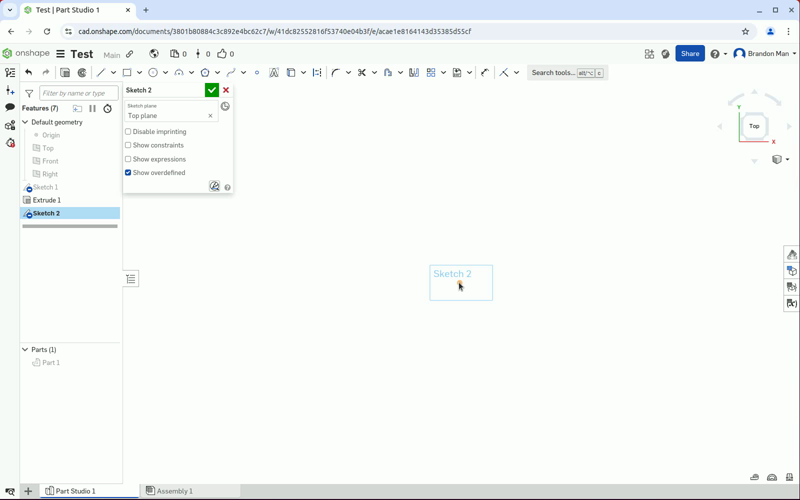
scroll(6)
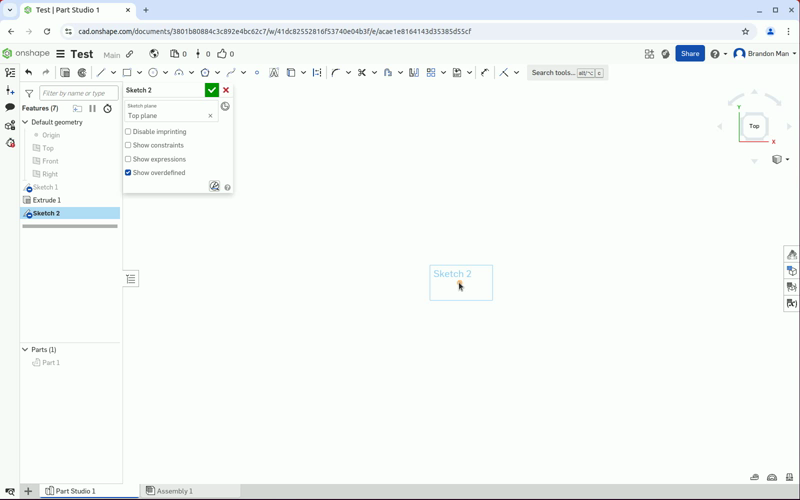
scroll(6)
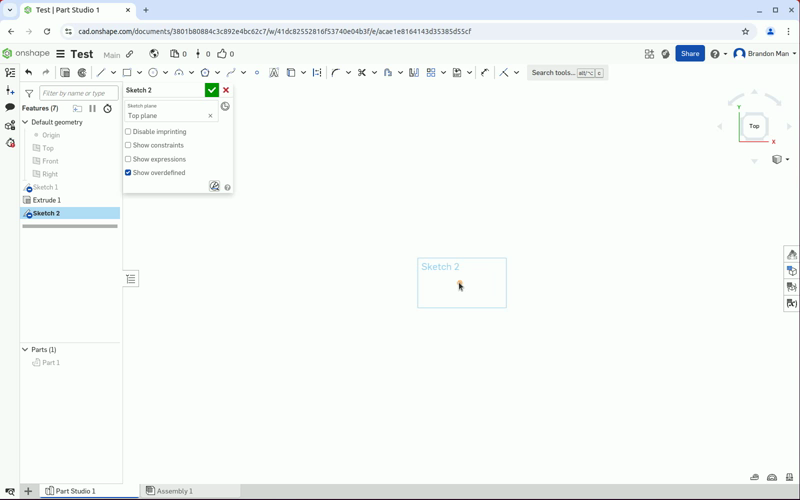
scroll(6)
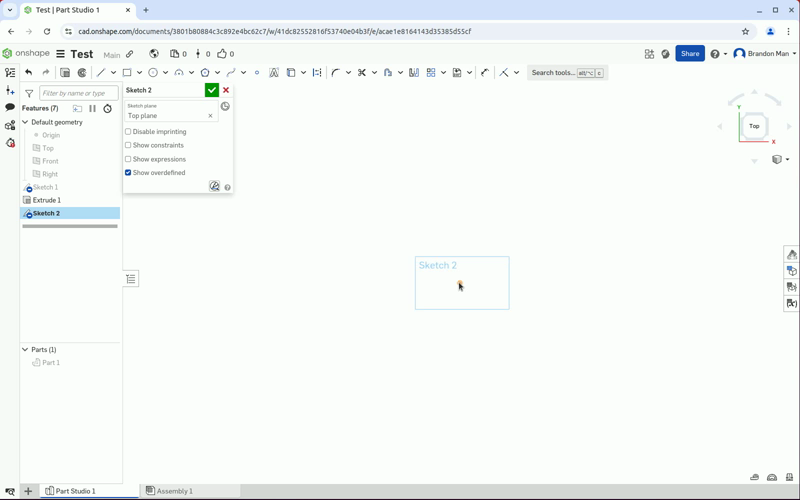
scroll(6)
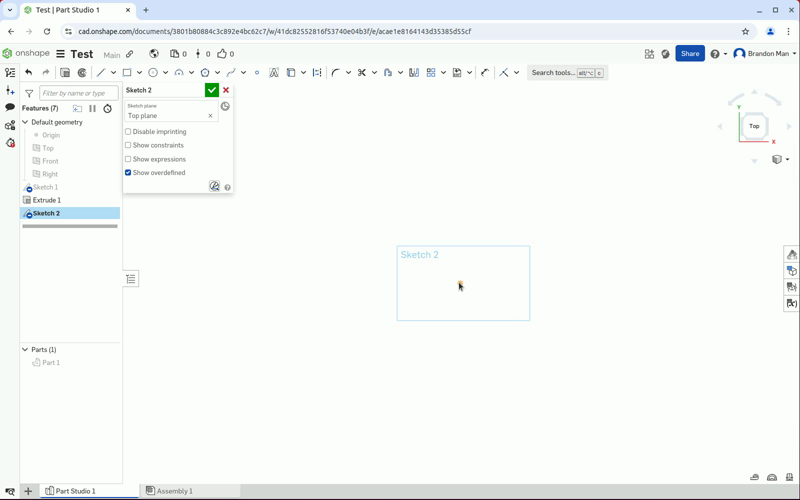
scroll(6)
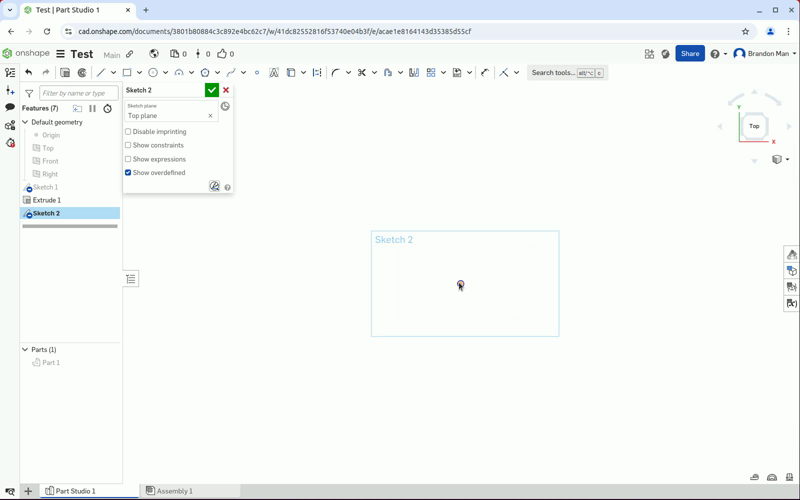
scroll(6)
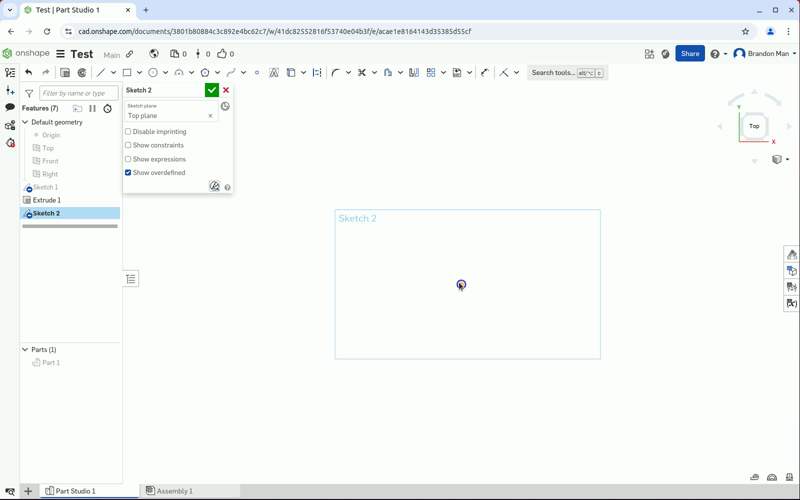
scroll(6)
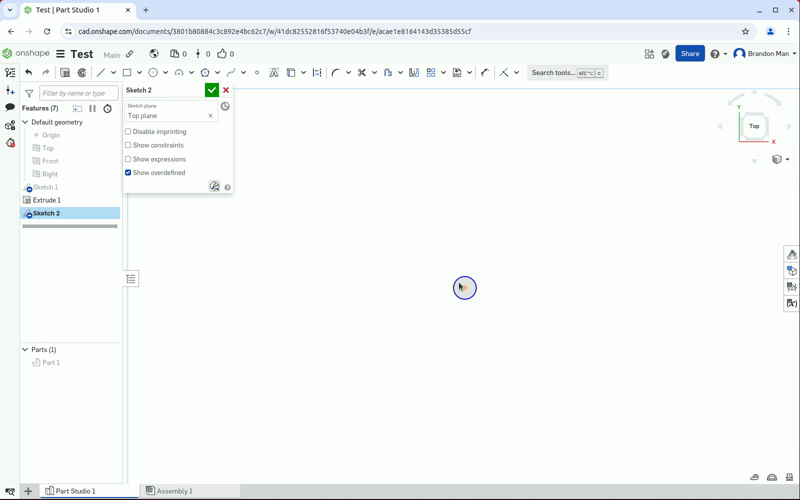
click(459, 282)
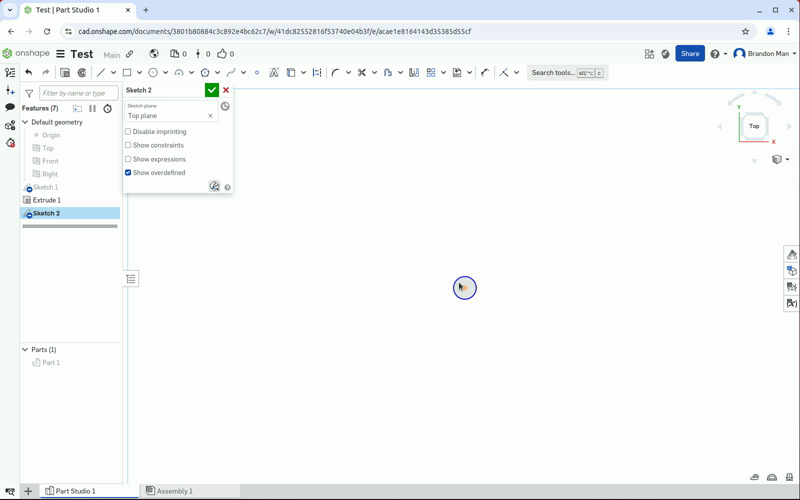
scroll(-6)
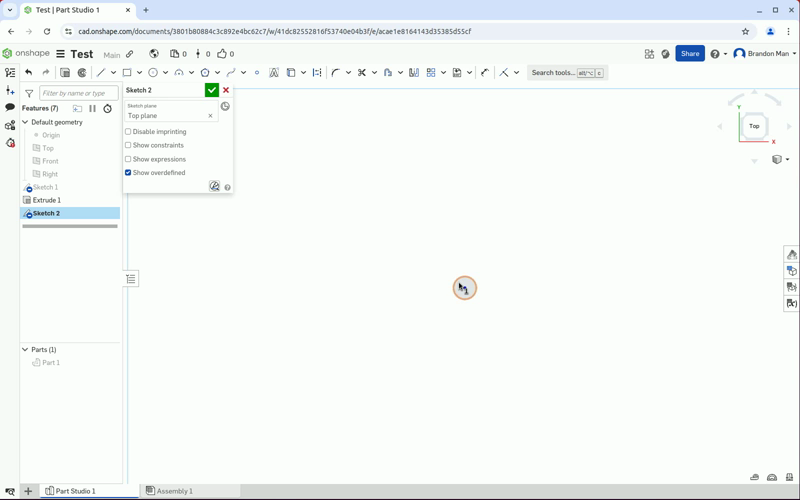
scroll(-6)
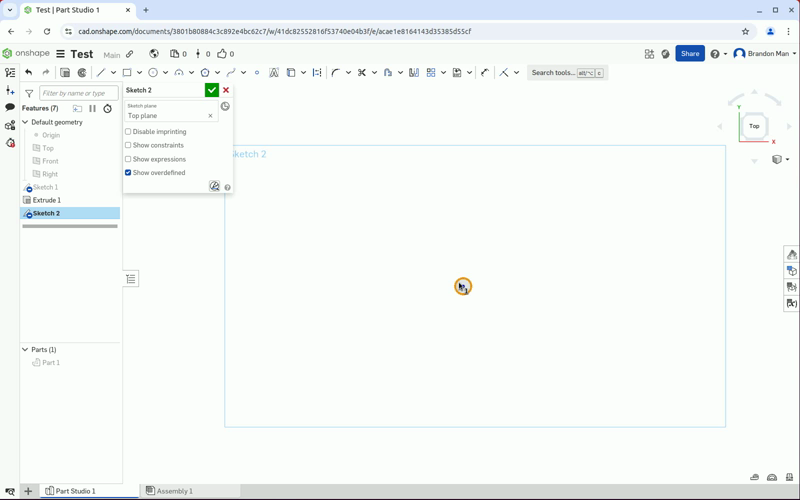
scroll(-6)
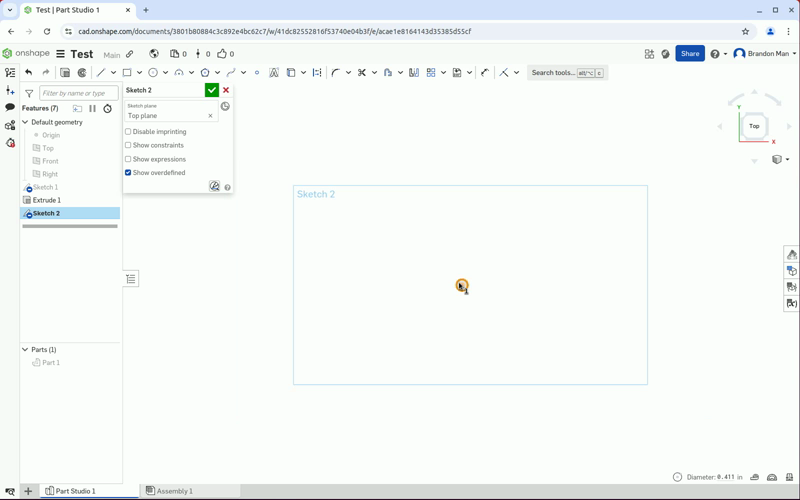
scroll(-6)
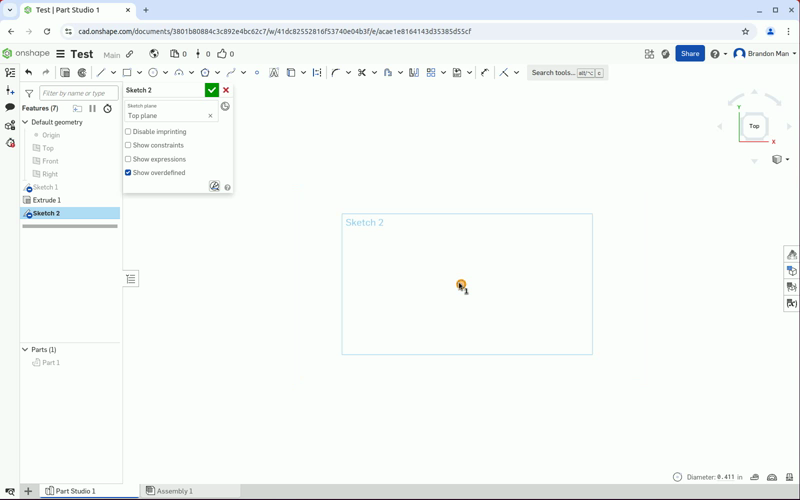
scroll(-6)
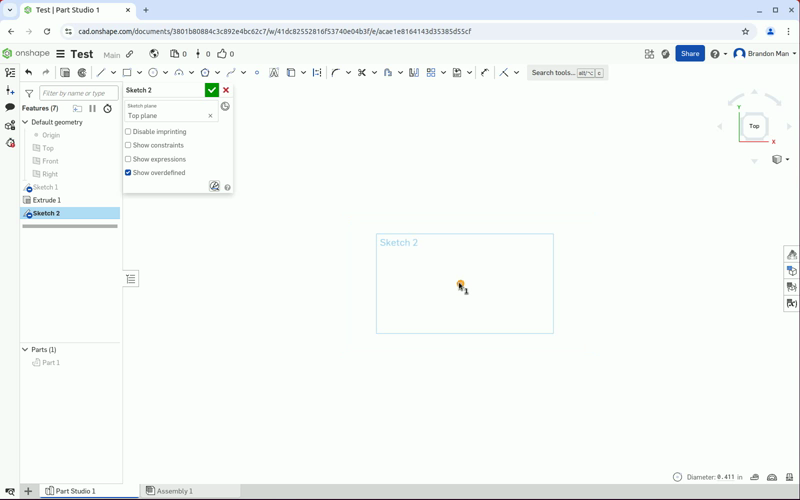
scroll(-6)
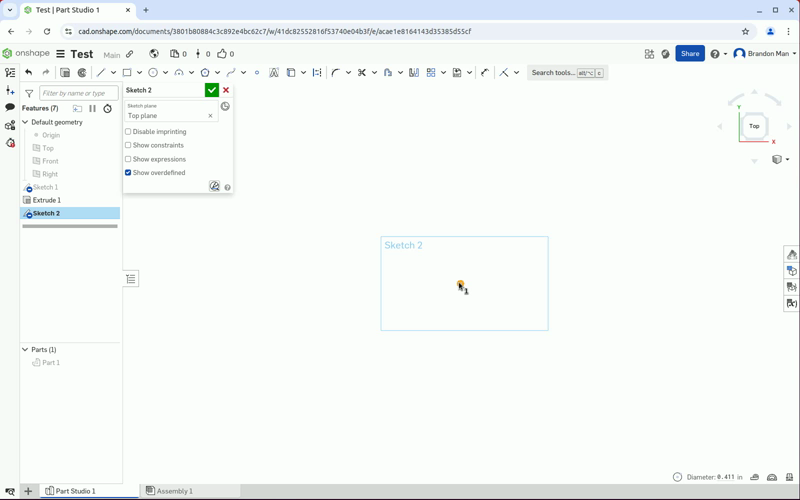
scroll(-6)
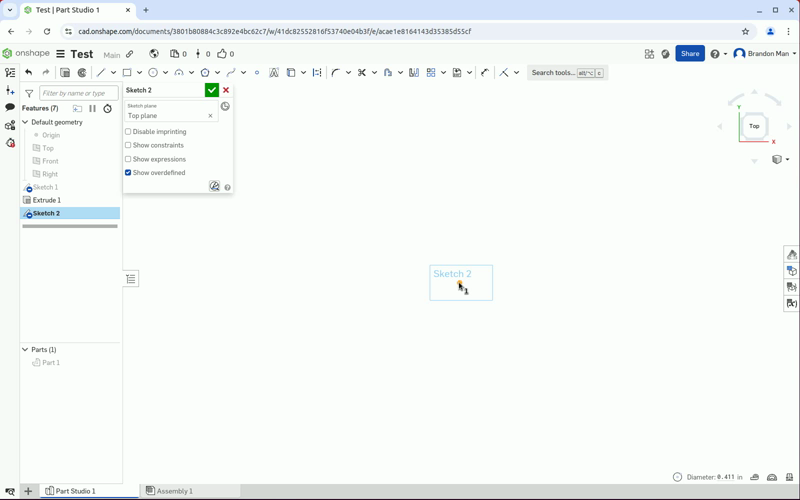
mouse_move(73, 352)
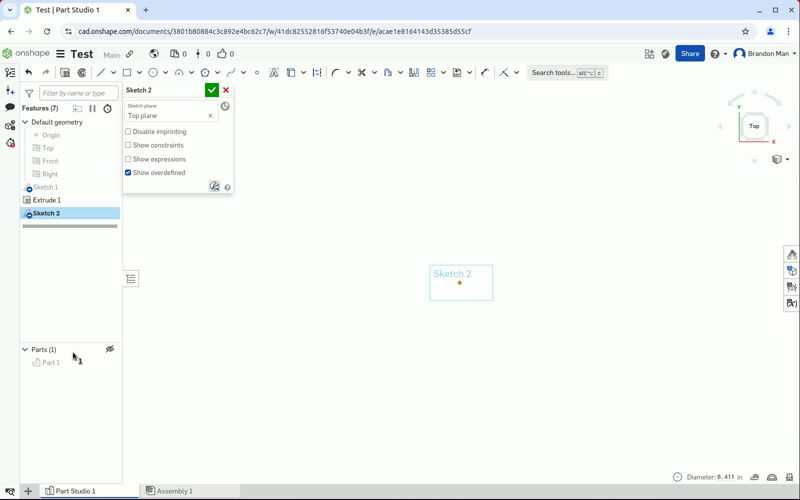
key(shift+y)
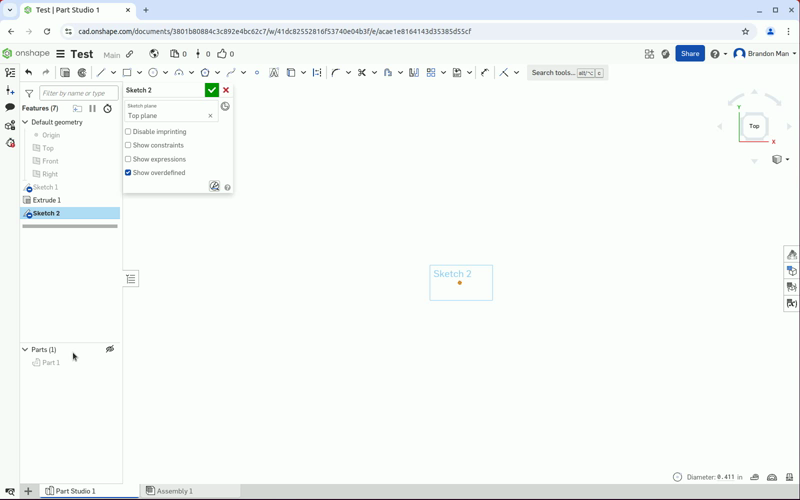
key(shift+e)
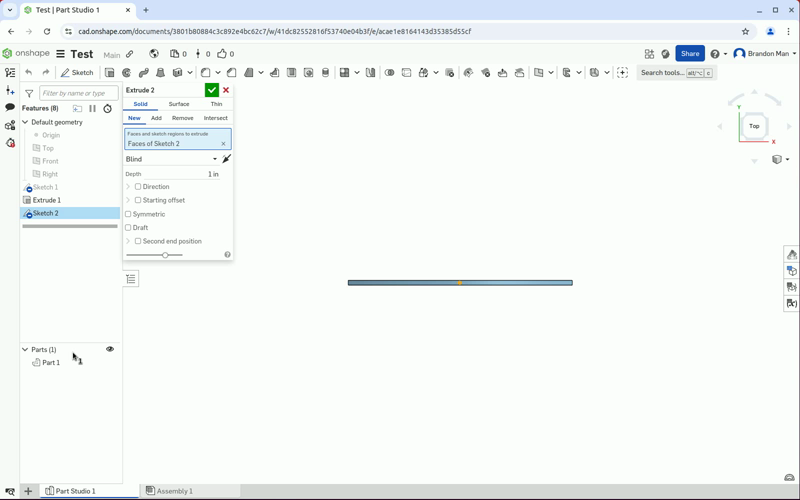
mouse_move(143, 106)
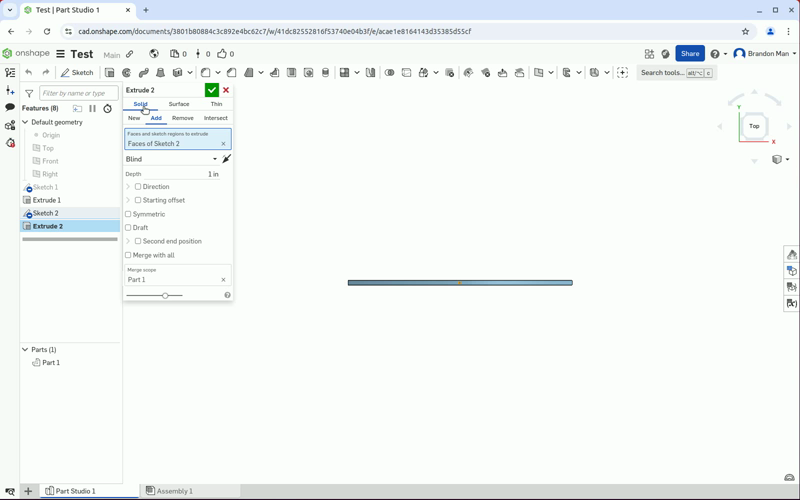
click(143, 106)
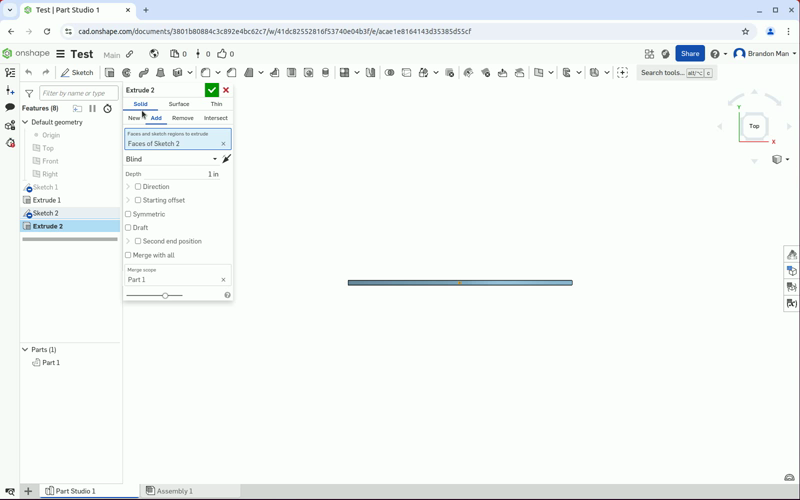
mouse_move(137, 120)
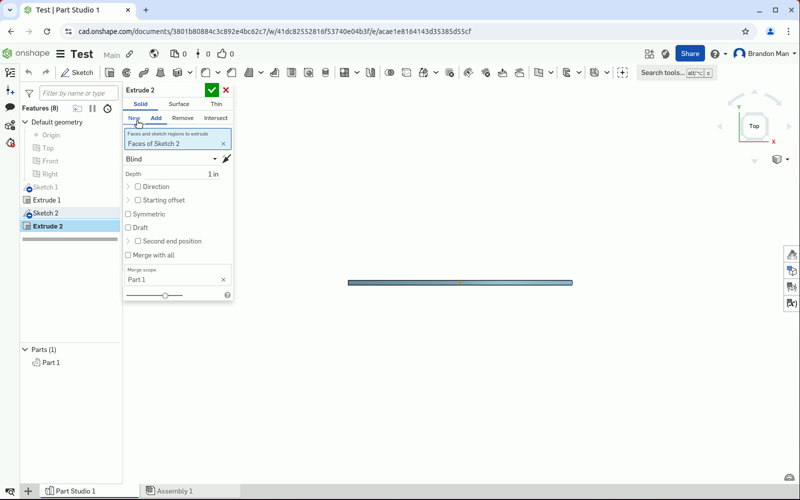
click(137, 120)
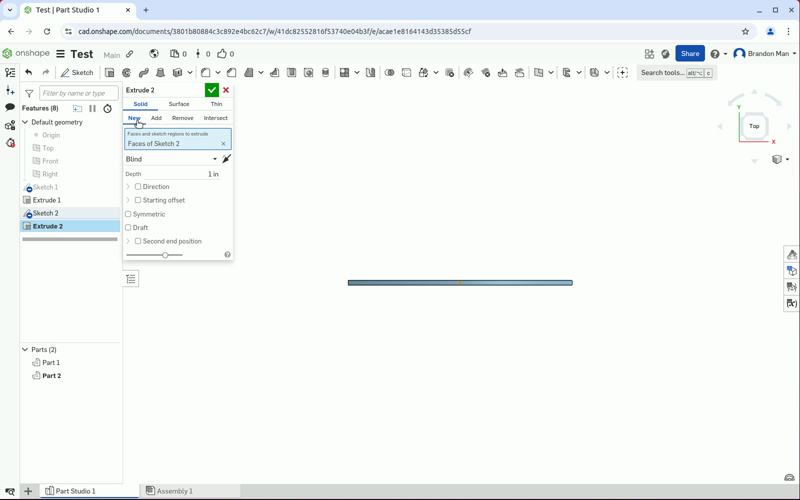
key(tab, 4)
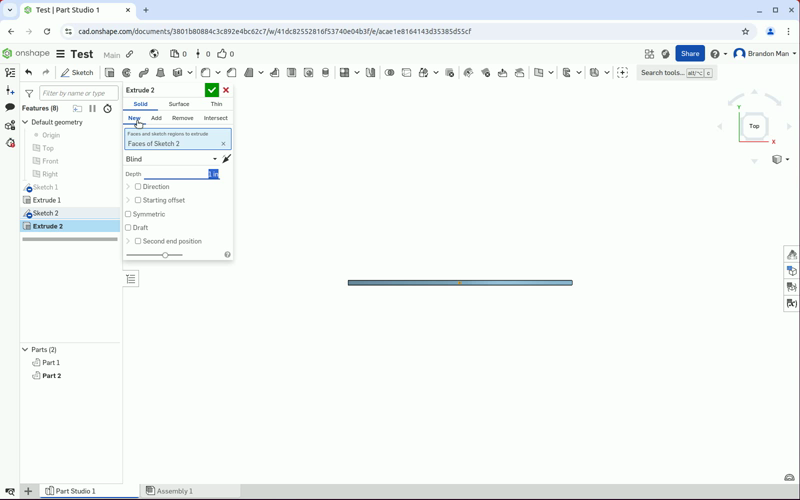
text(3.851)
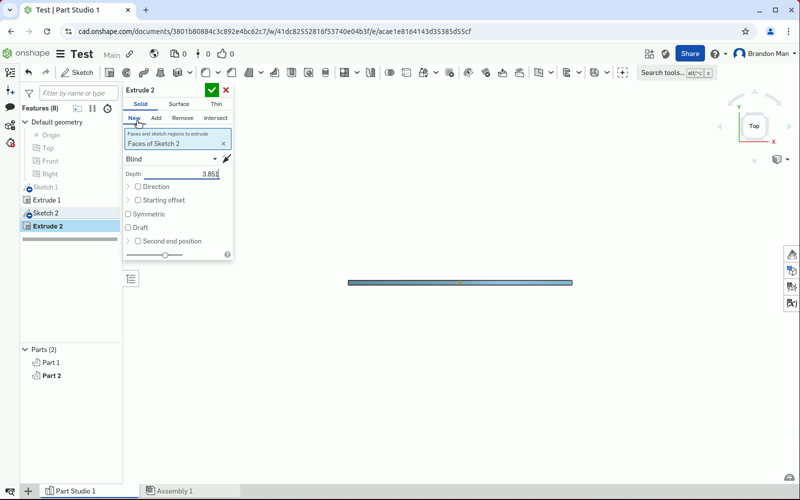
key(enter)
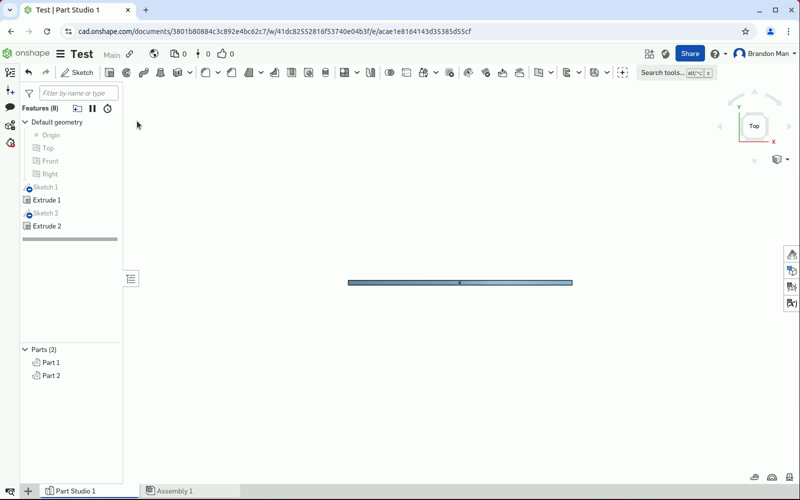
key(shift+h)
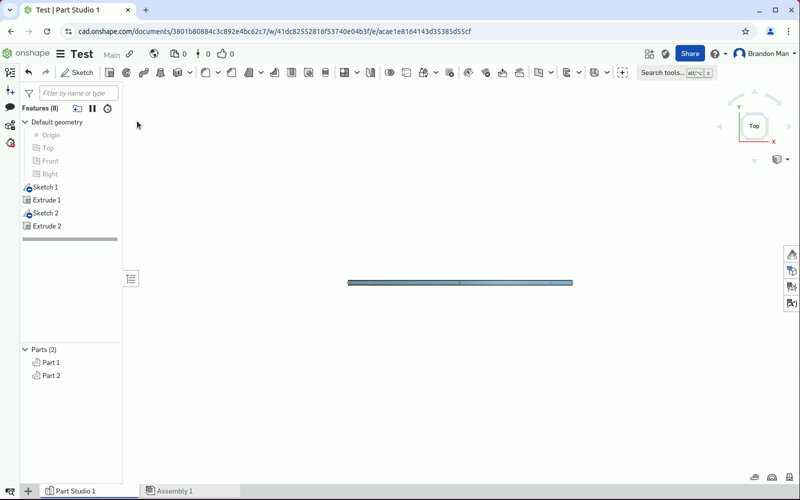
key(shift+h)
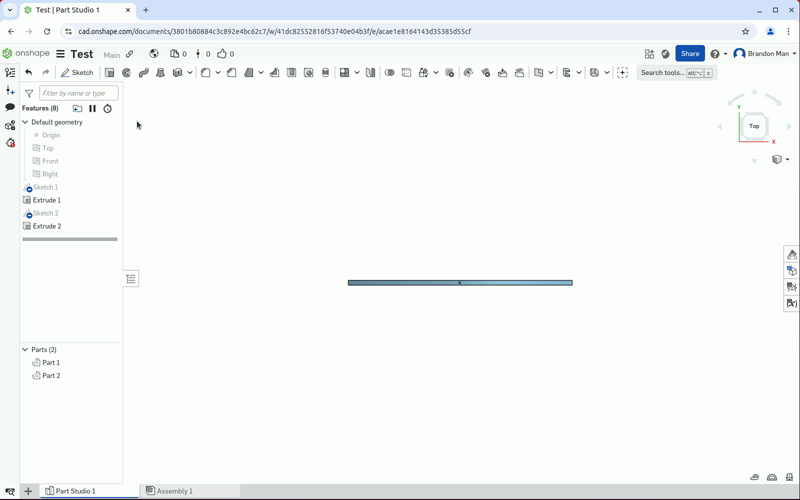
mouse_move(73, 189)
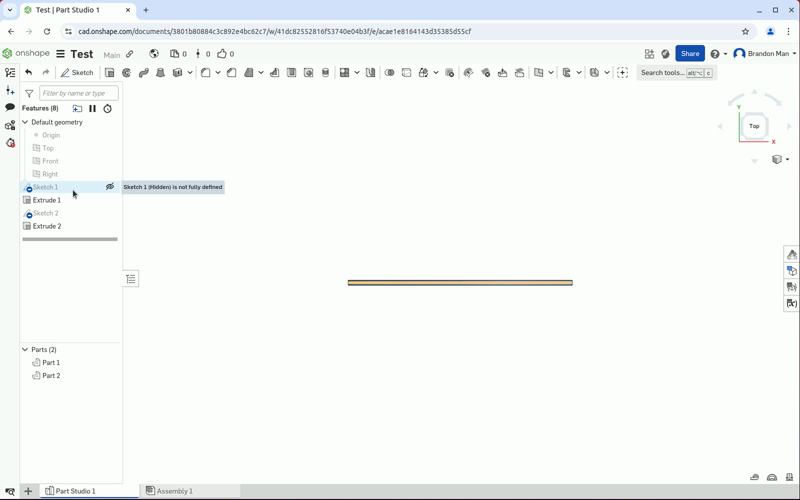
click(73, 189)
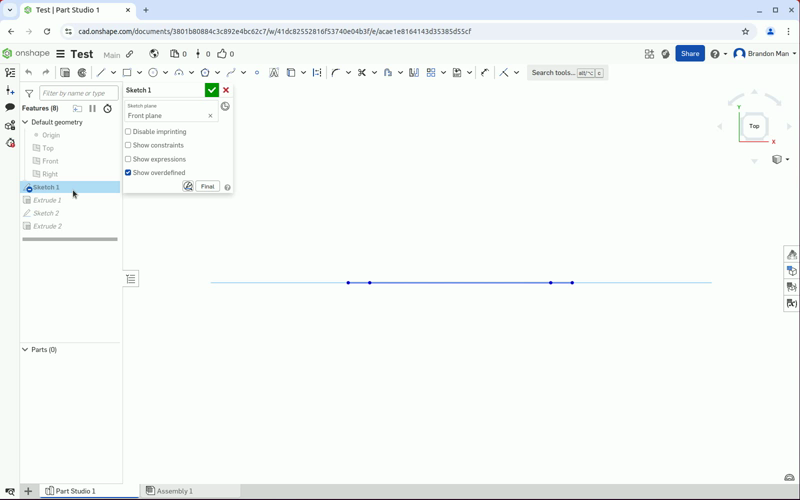
mouse_move(229, 92)
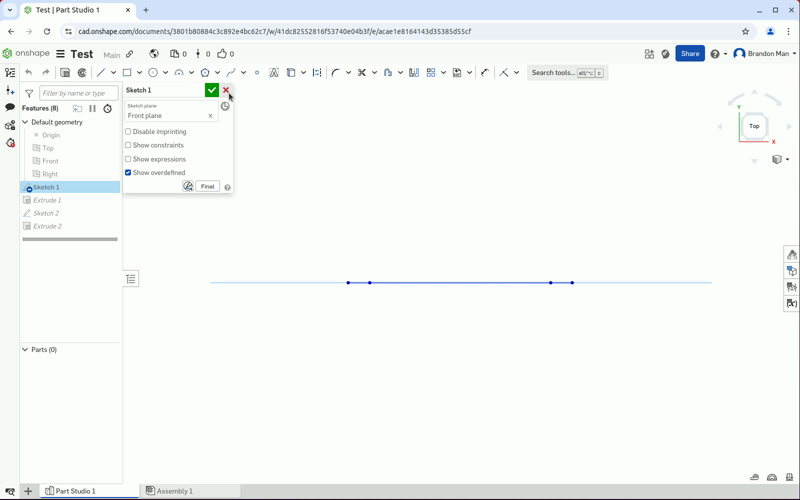
click(229, 92)
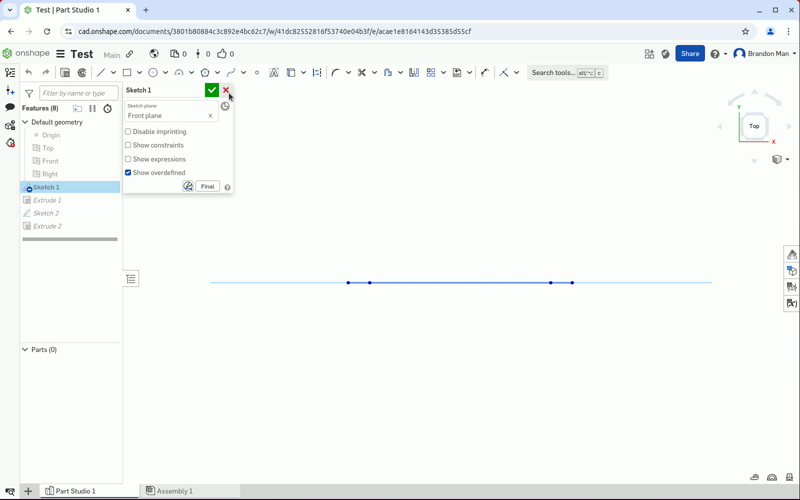
key(shift+s)
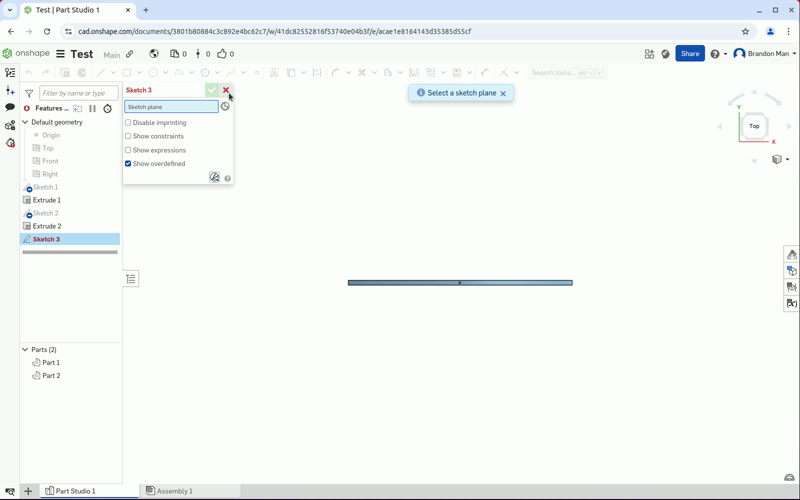
mouse_move(73, 150)
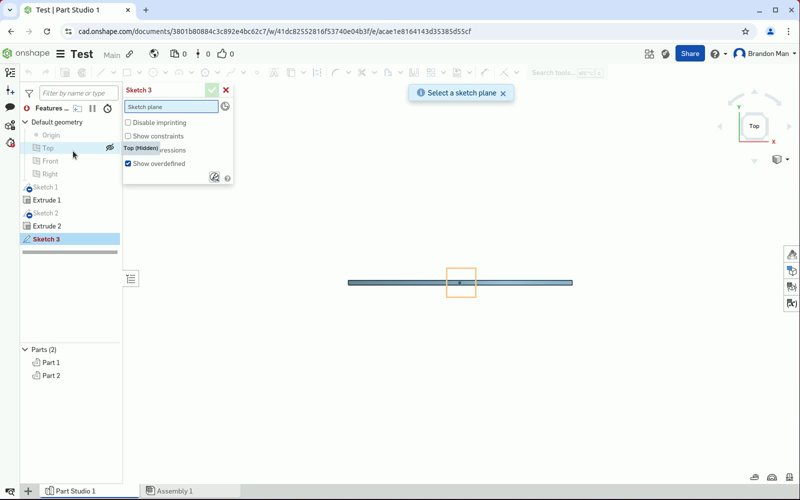
click(73, 150)
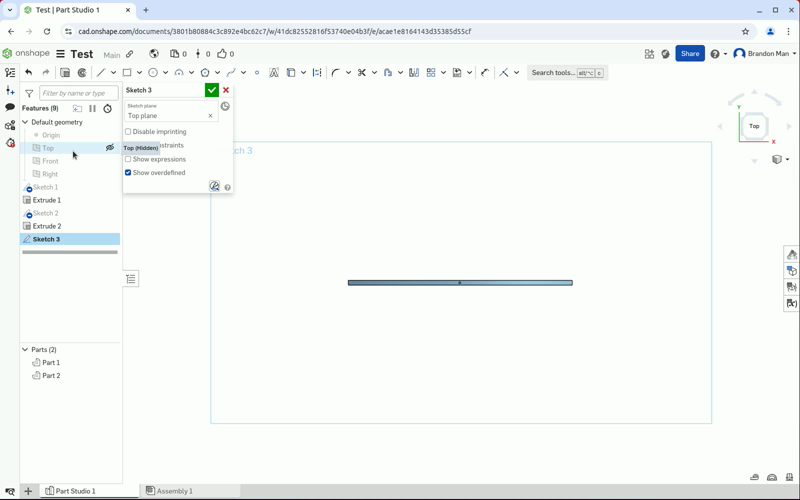
mouse_move(73, 352)
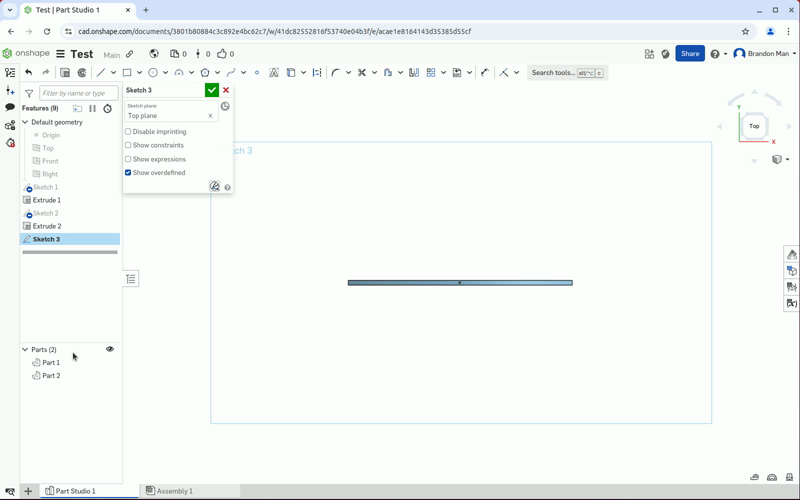
key(y)
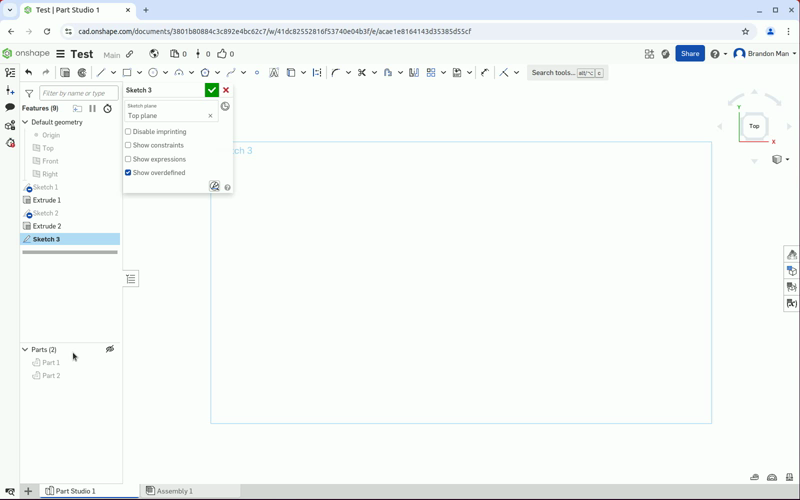
key(c)
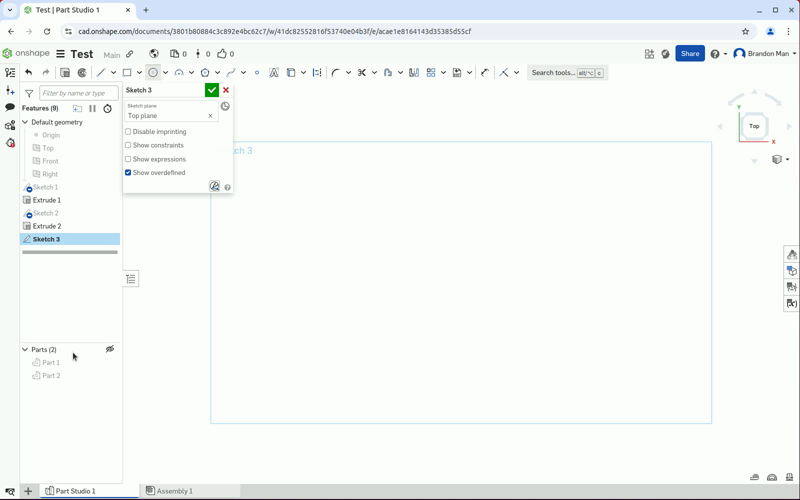
key_down(shift)
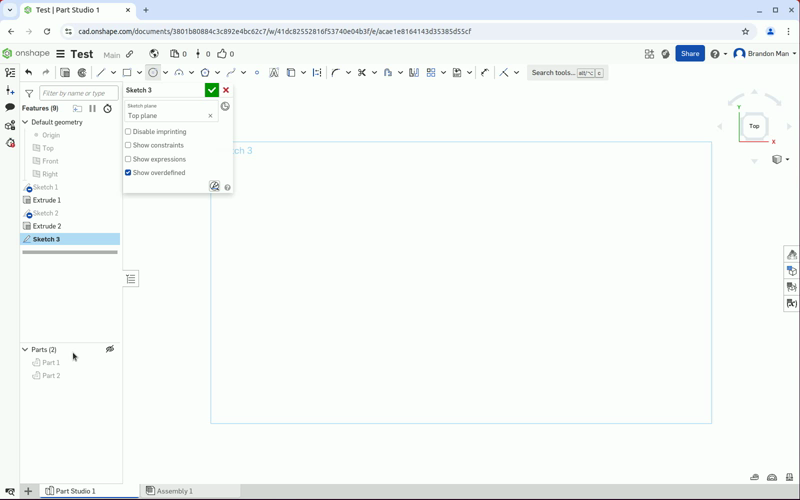
mouse_move(463, 282)
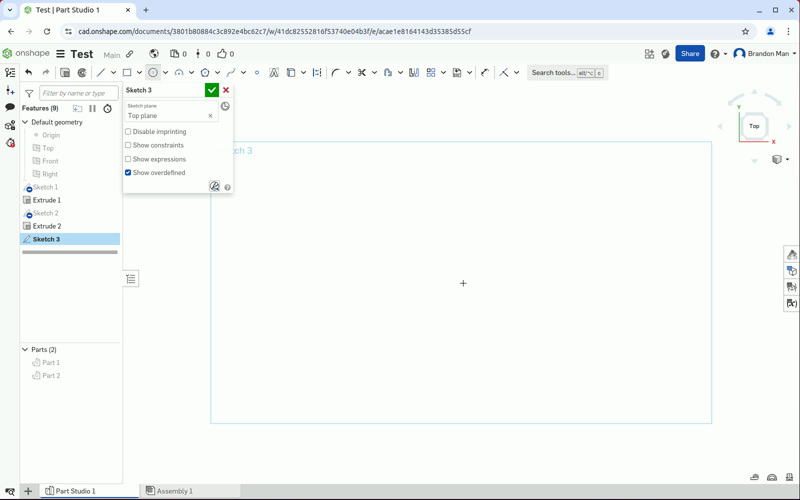
click(463, 282)
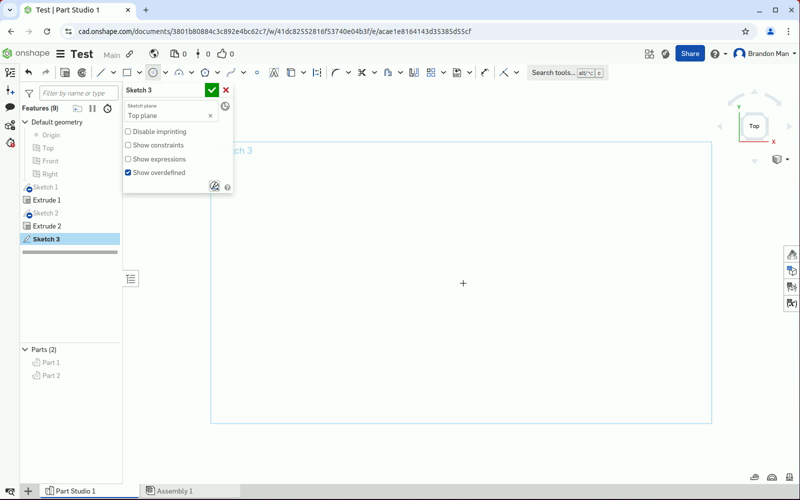
key_up(shift)
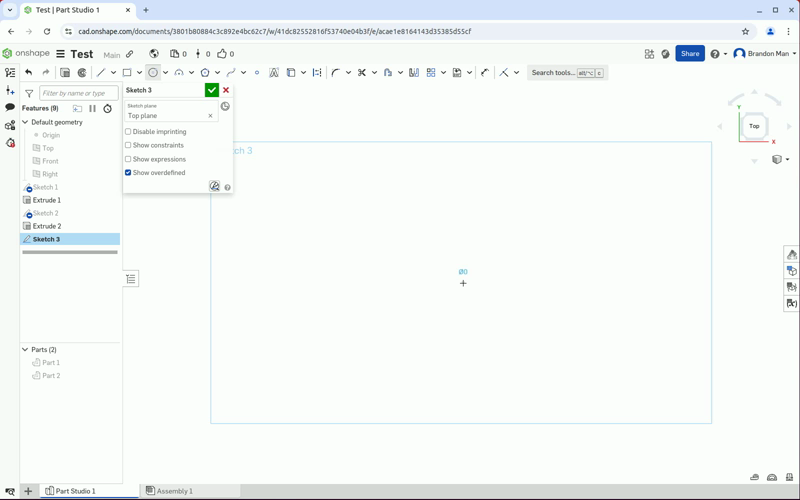
mouse_move(464, 282)
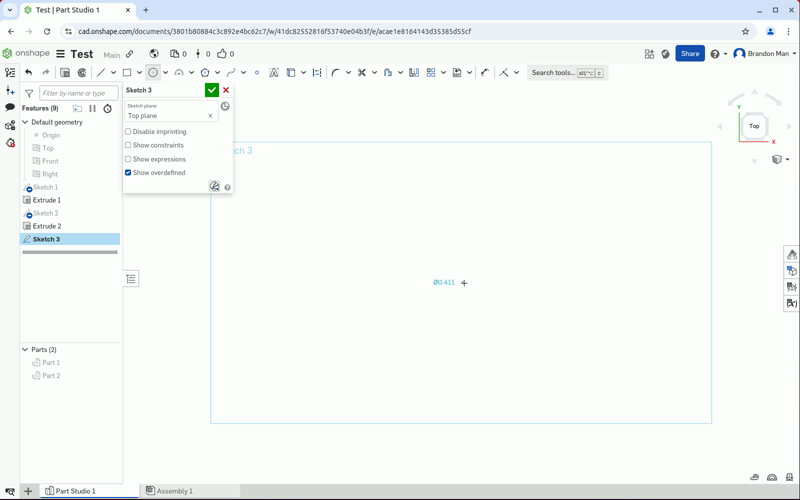
scroll(6)
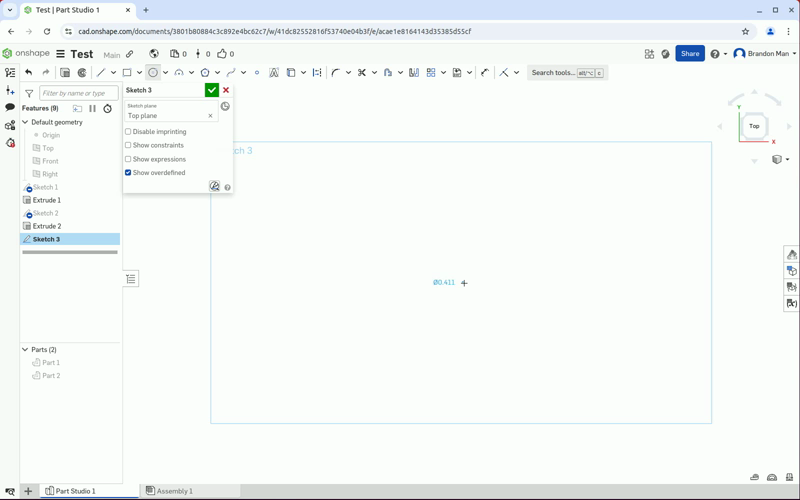
scroll(6)
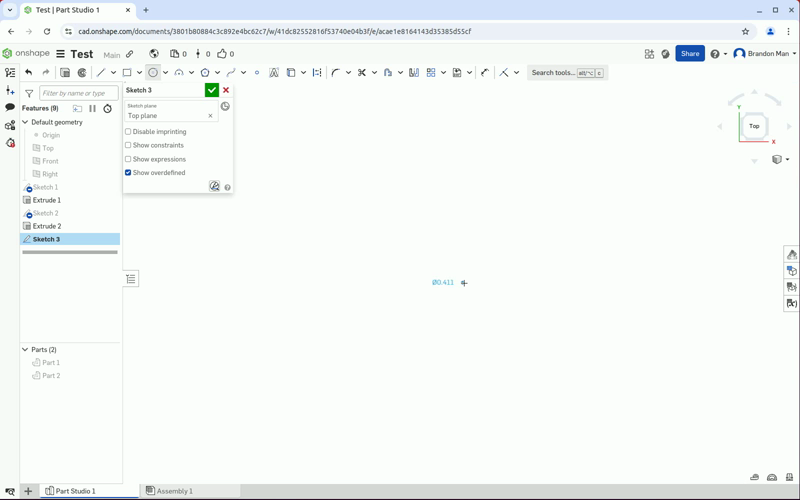
scroll(6)
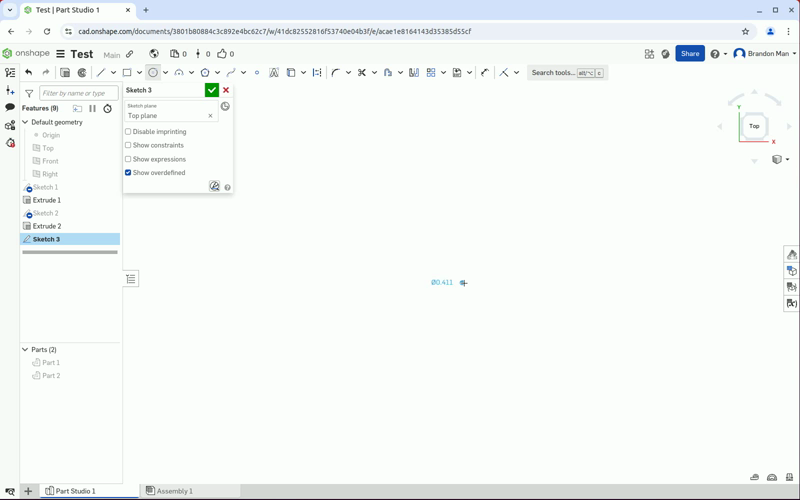
scroll(6)
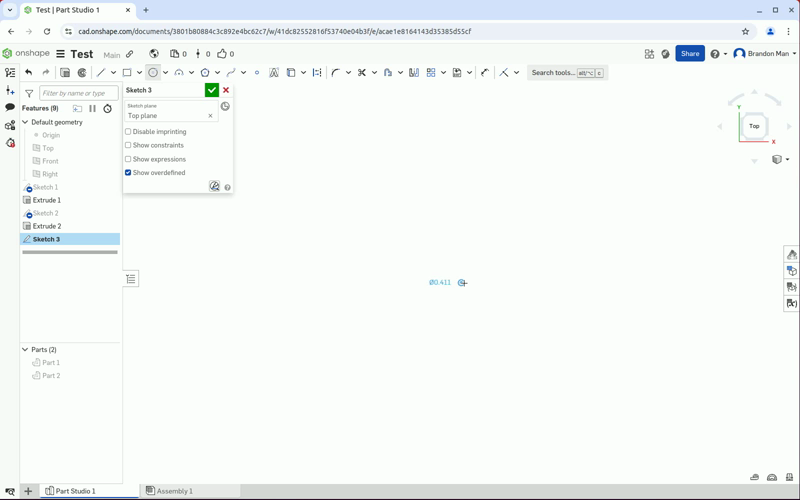
scroll(6)
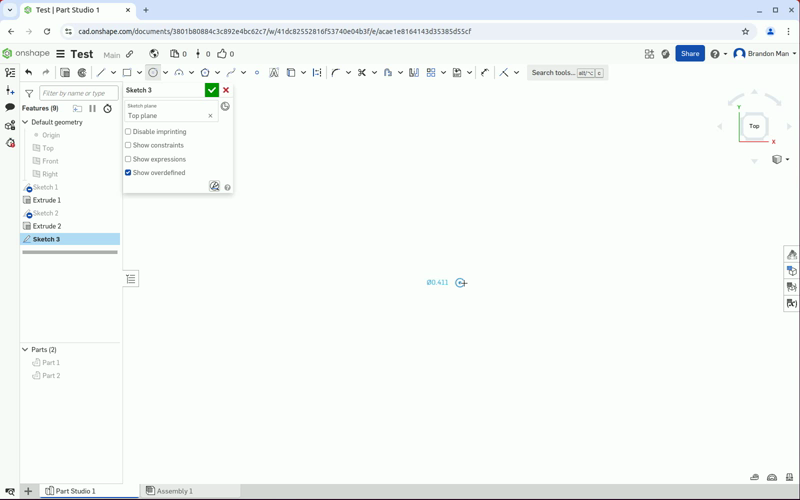
scroll(6)
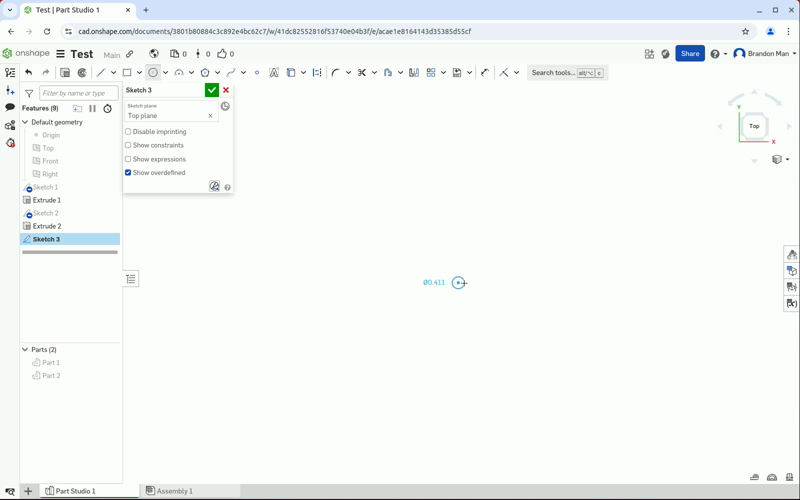
scroll(6)
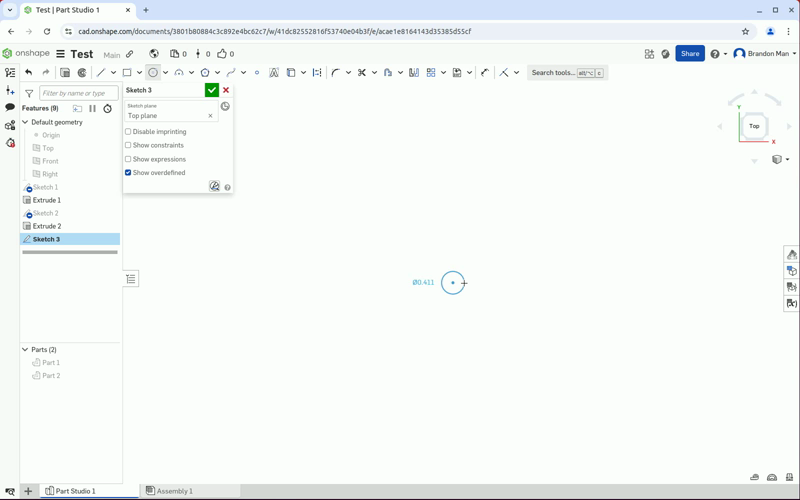
click(464, 282)
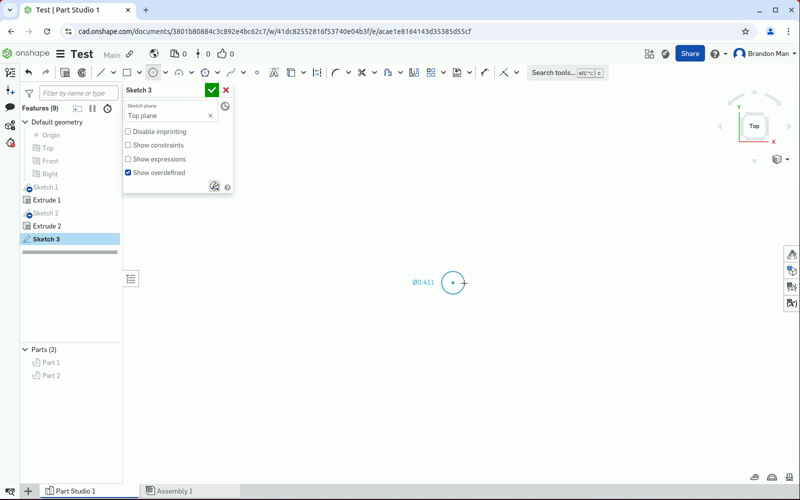
scroll(-6)
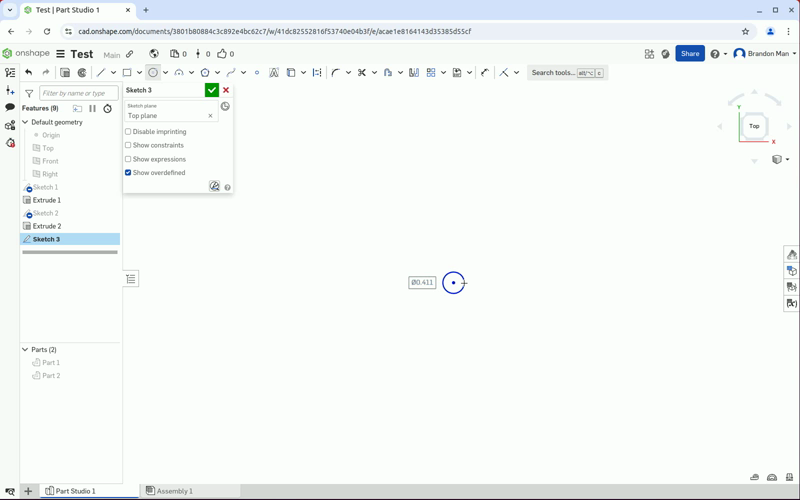
scroll(-6)
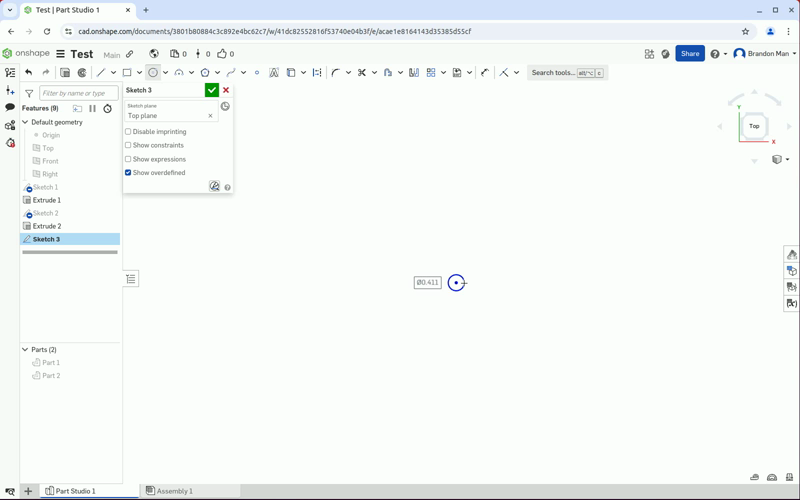
scroll(-6)
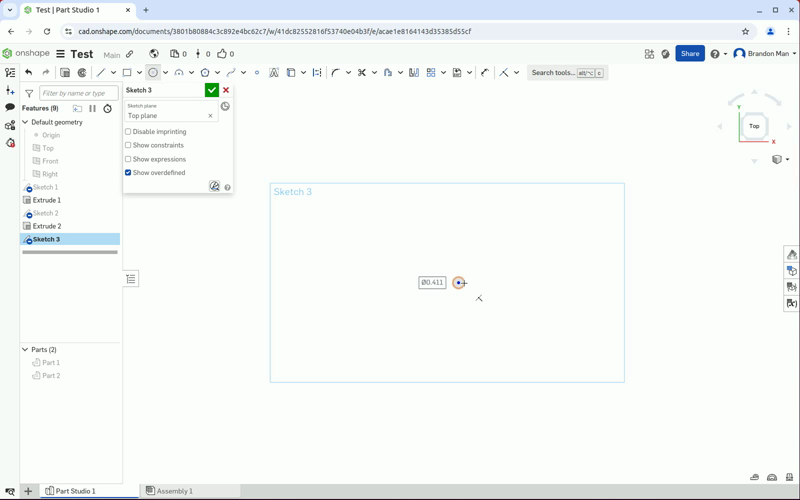
scroll(-6)
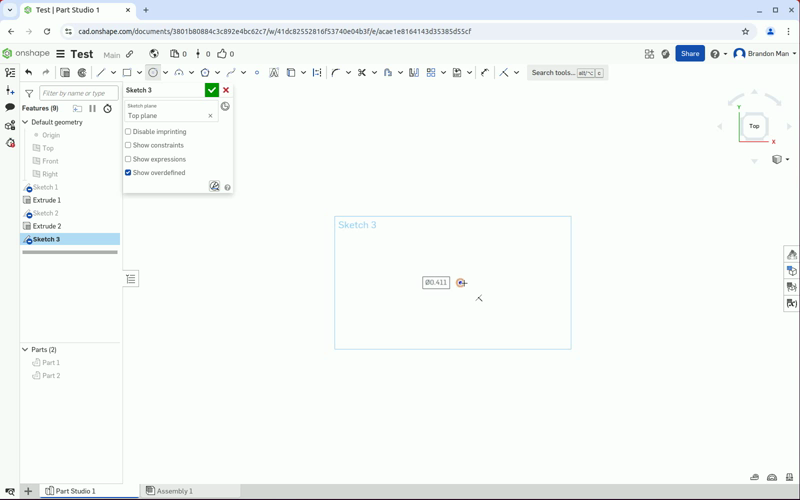
scroll(-6)
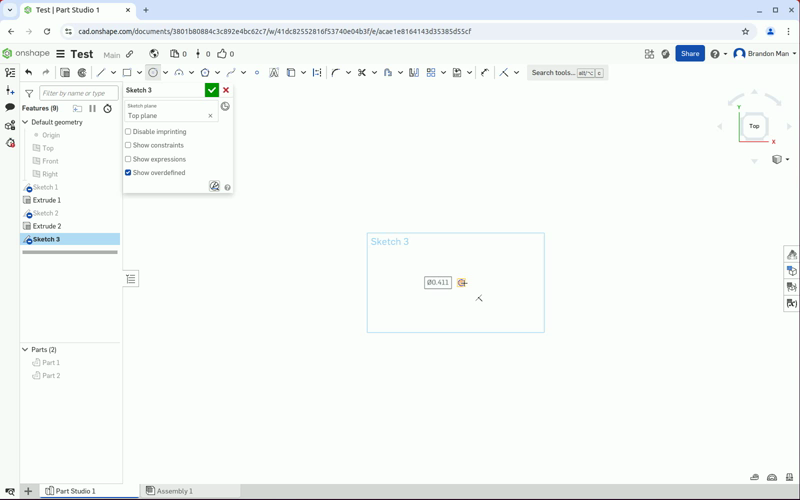
scroll(-6)
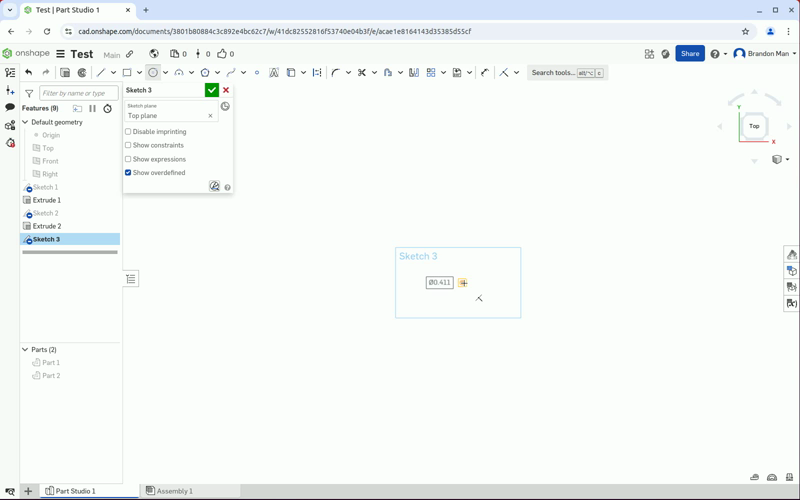
scroll(-6)
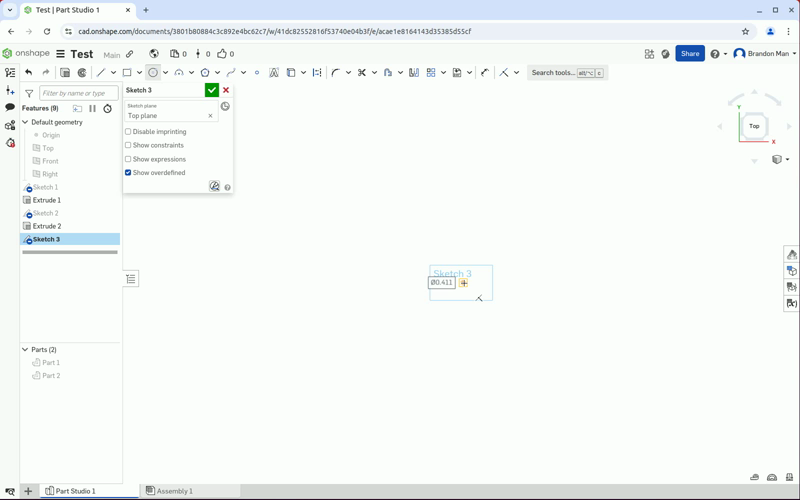
key(esc)
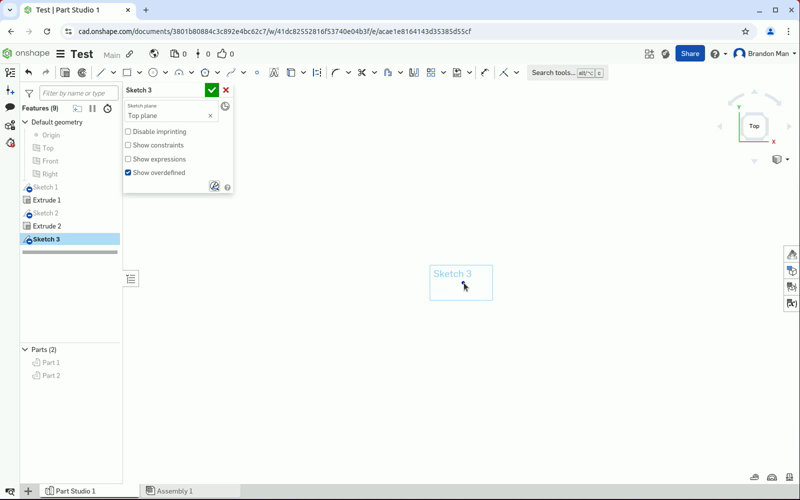
mouse_move(463, 283)
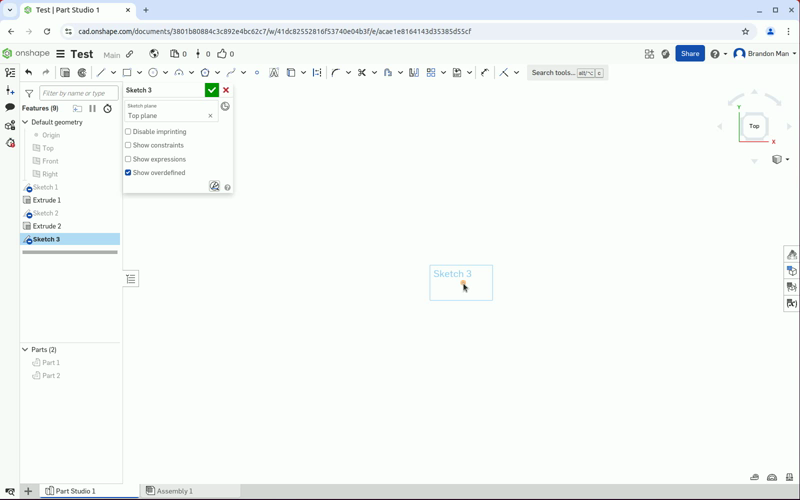
scroll(6)
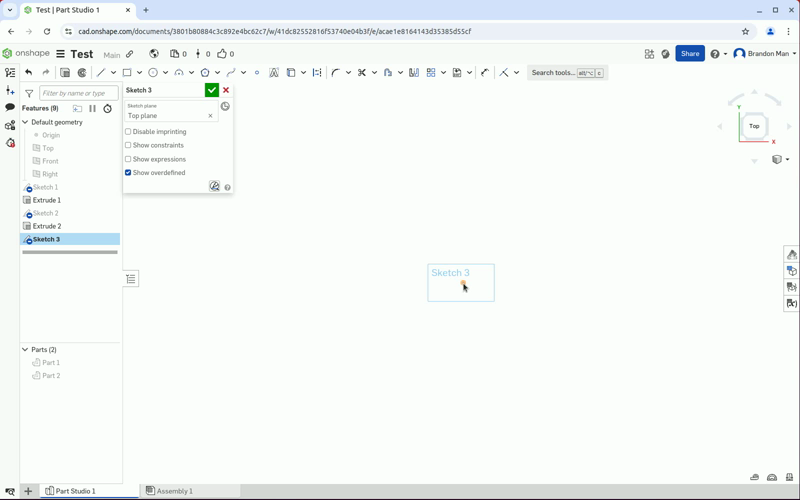
scroll(6)
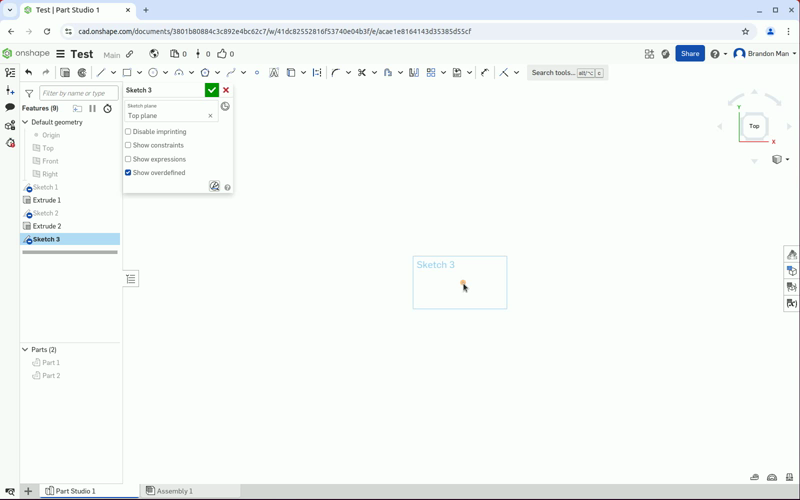
scroll(6)
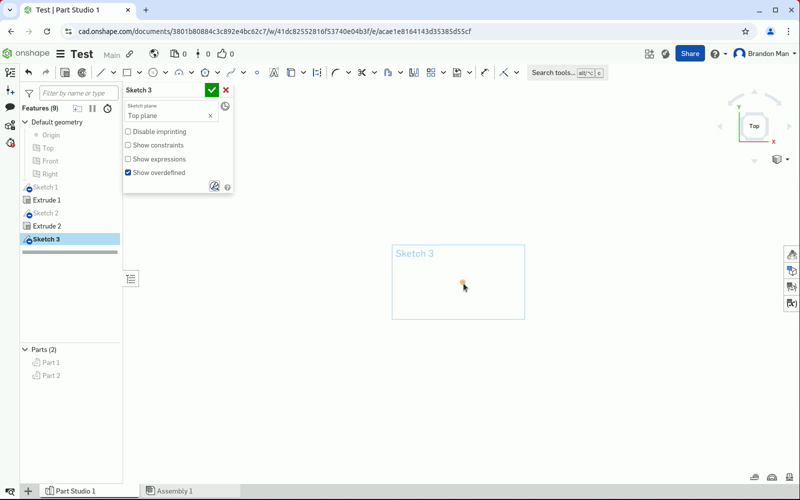
scroll(6)
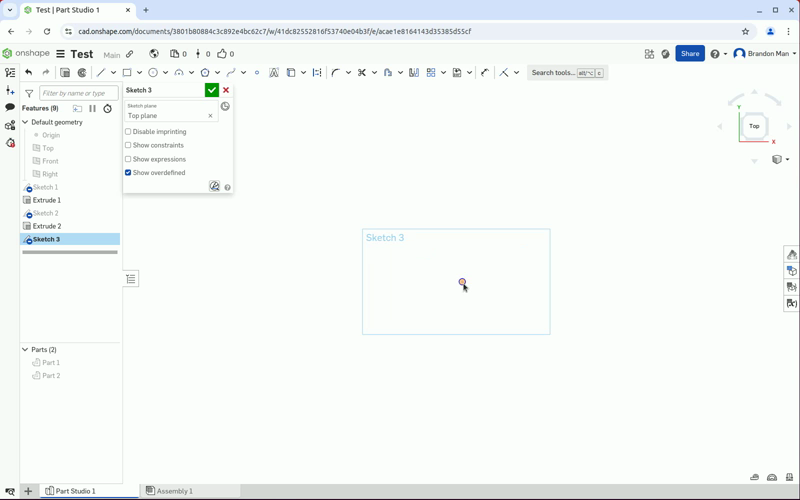
scroll(6)
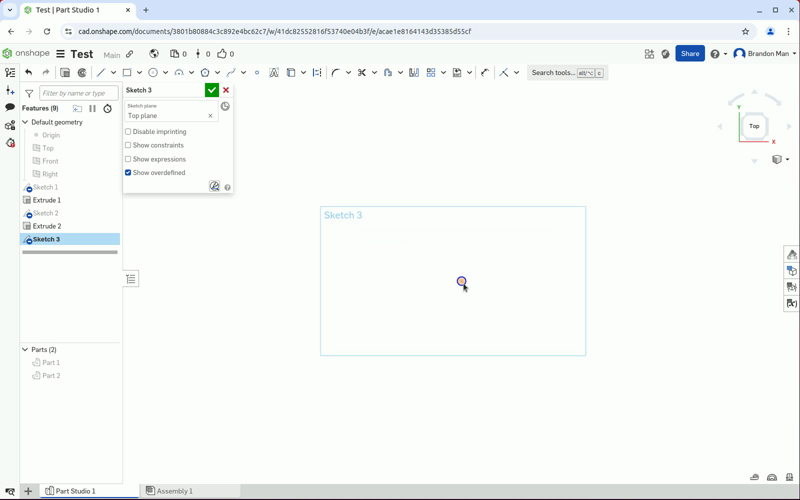
scroll(6)
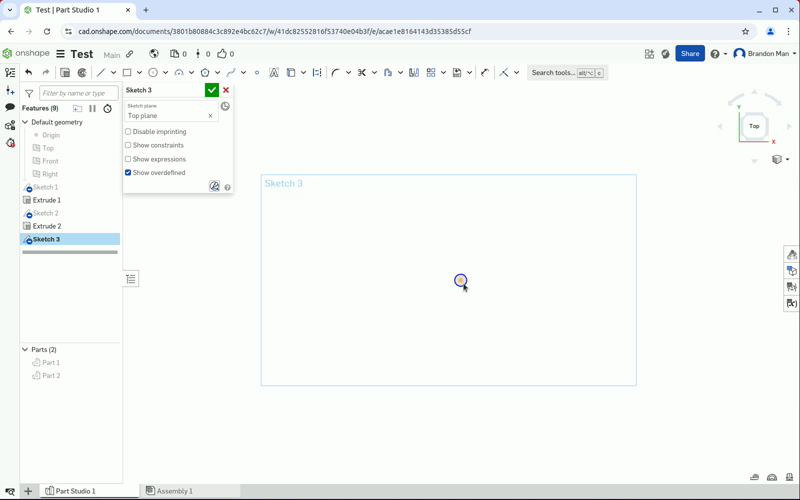
scroll(6)
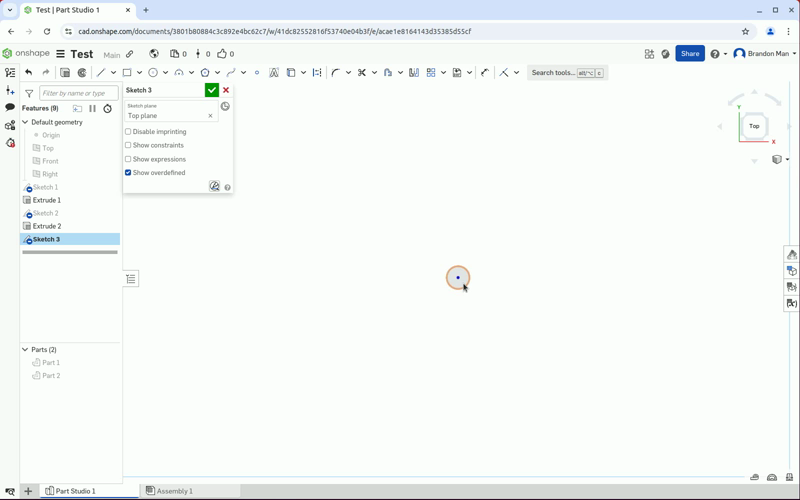
click(463, 283)
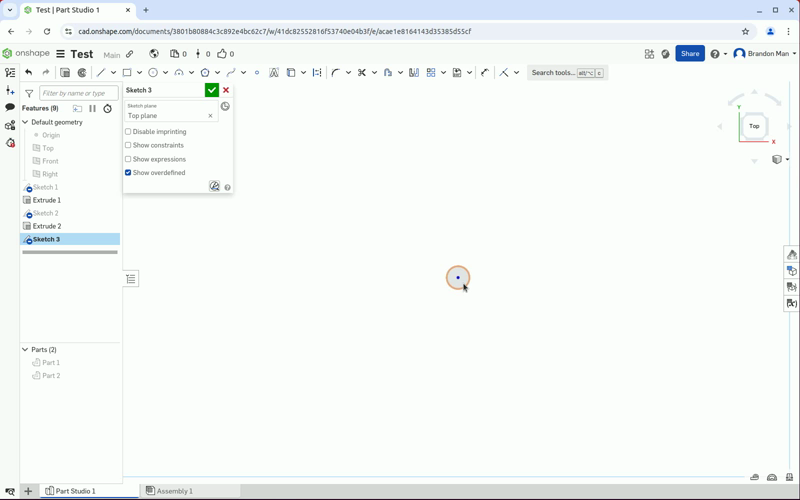
scroll(-6)
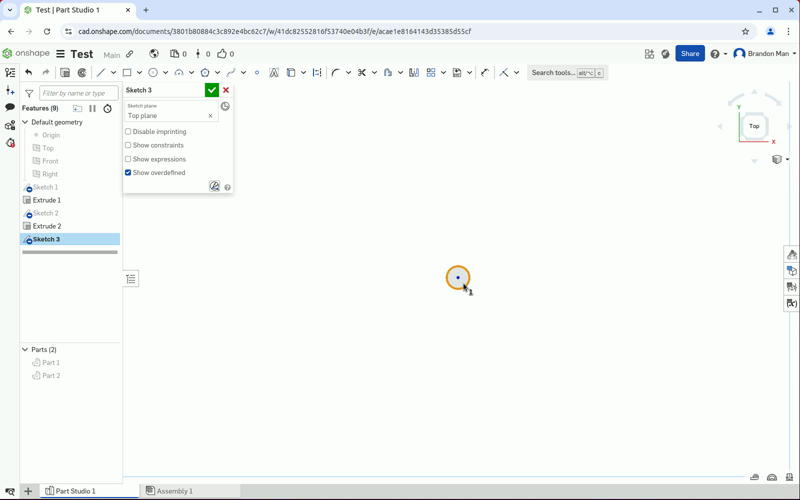
scroll(-6)
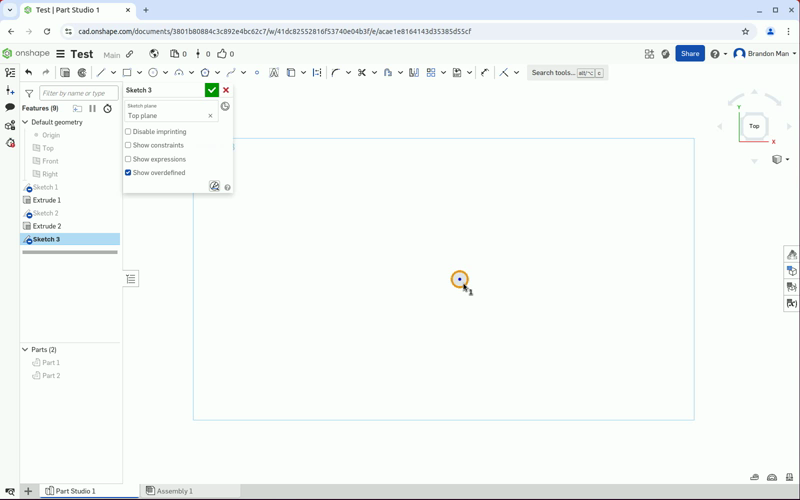
scroll(-6)
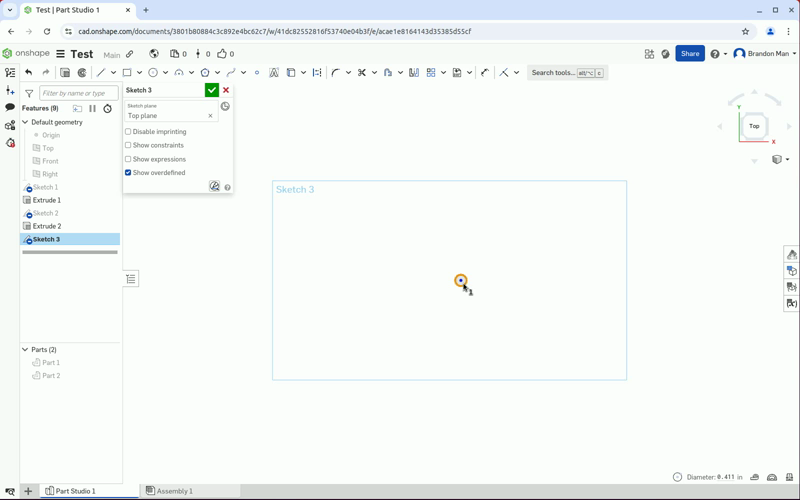
scroll(-6)
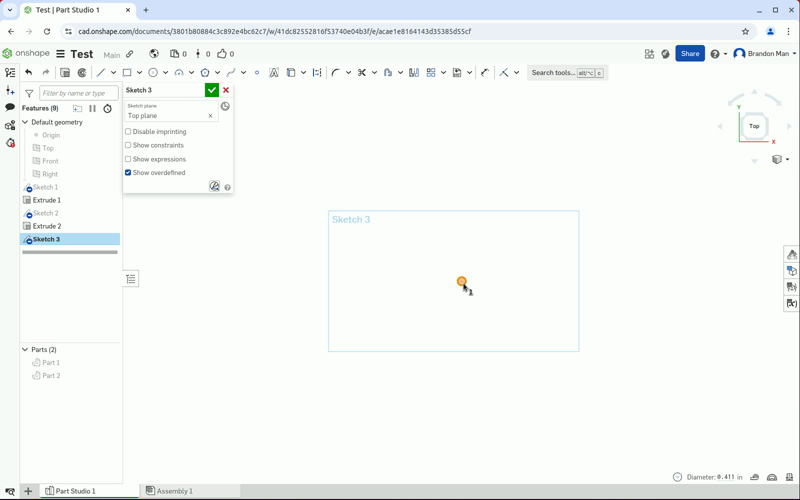
scroll(-6)
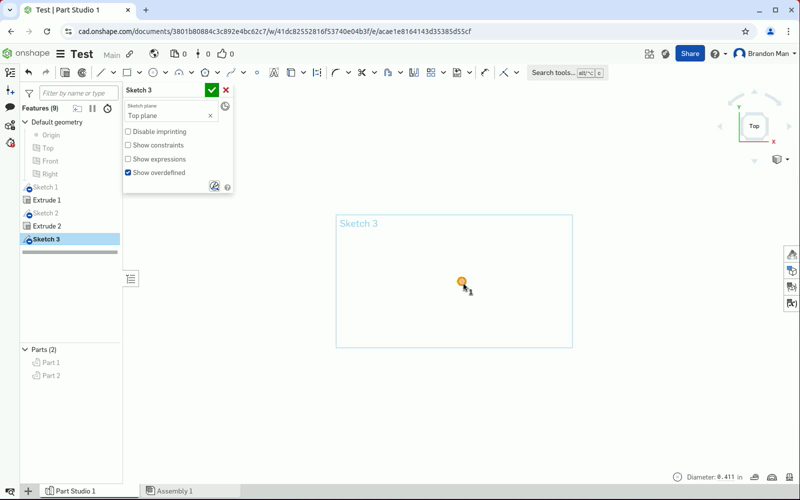
scroll(-6)
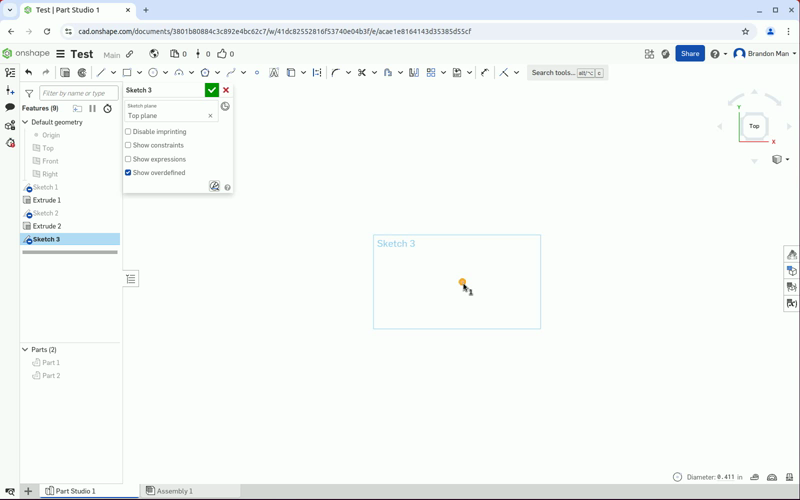
scroll(-6)
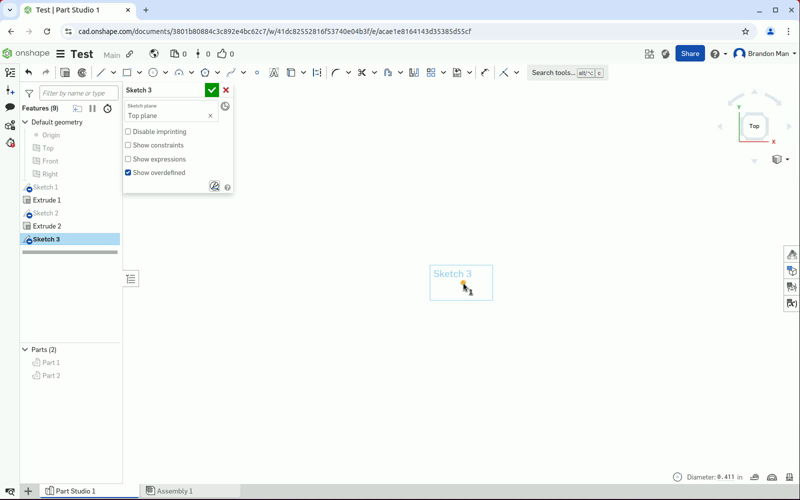
mouse_move(73, 352)
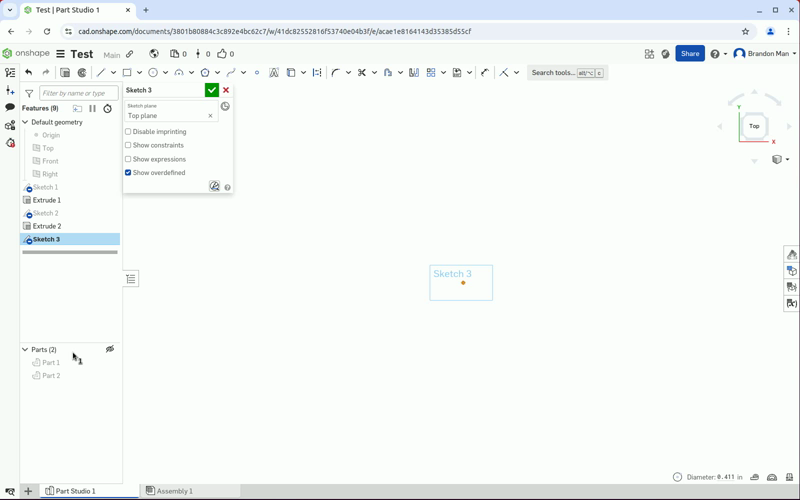
key(shift+y)
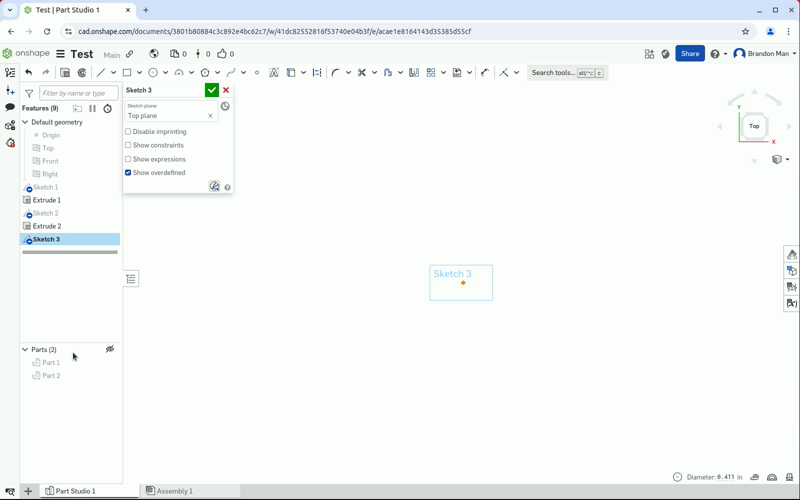
key(shift+e)
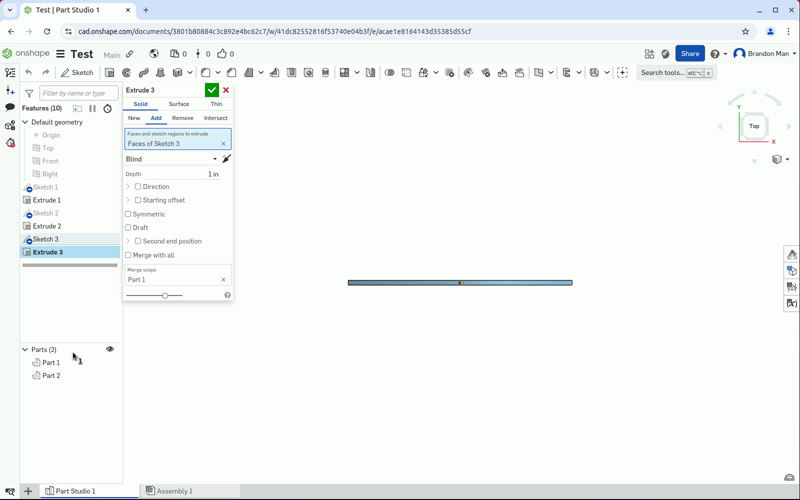
mouse_move(143, 106)
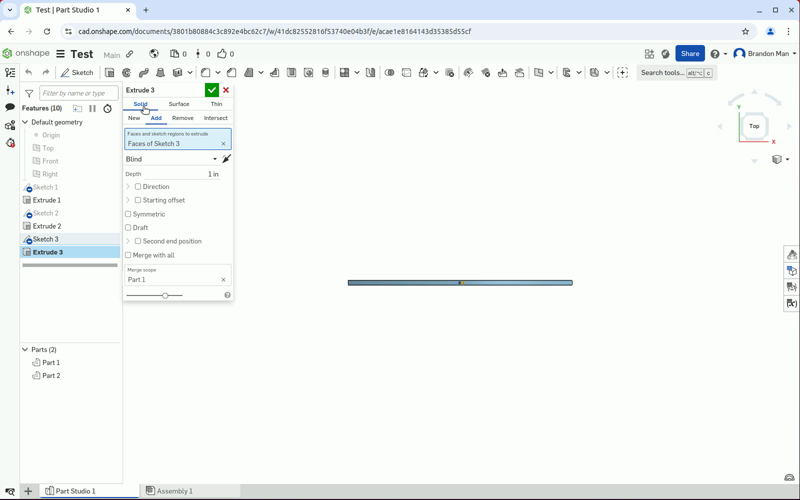
click(143, 106)
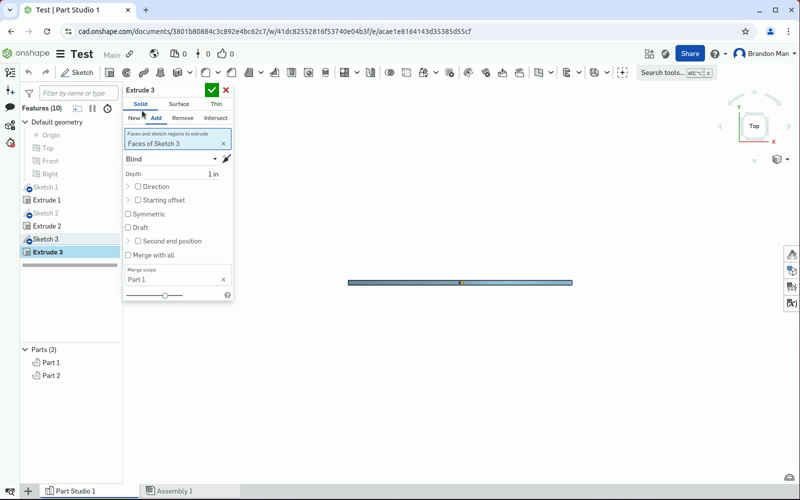
mouse_move(137, 120)
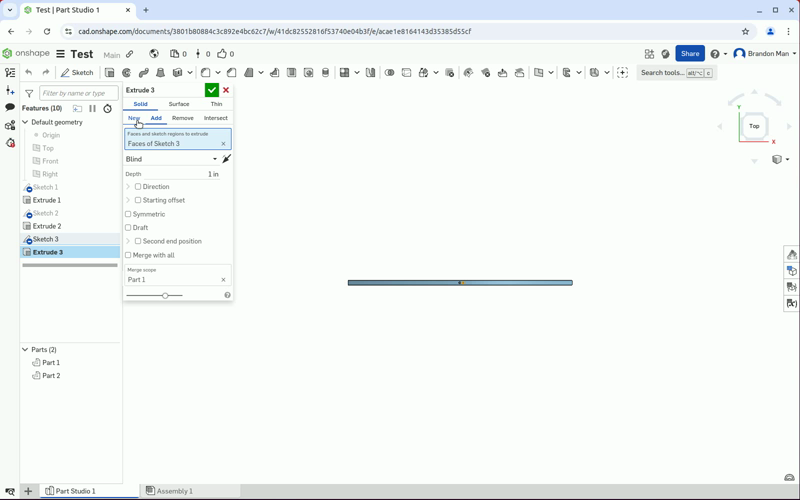
click(137, 120)
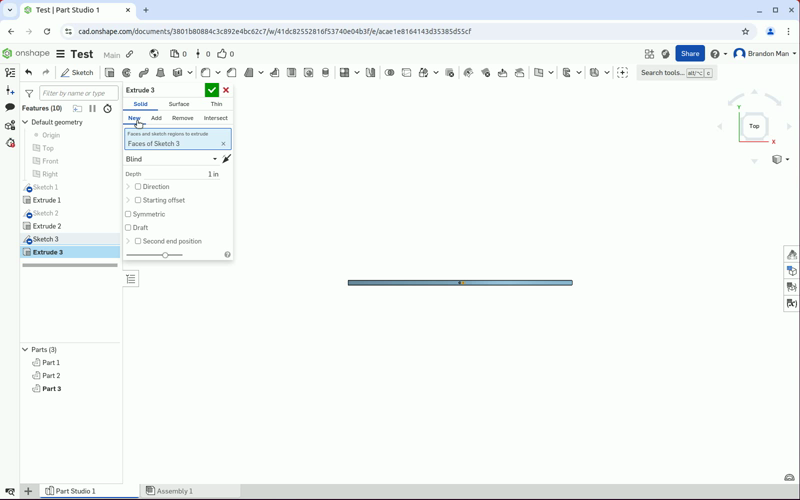
key(tab, 4)
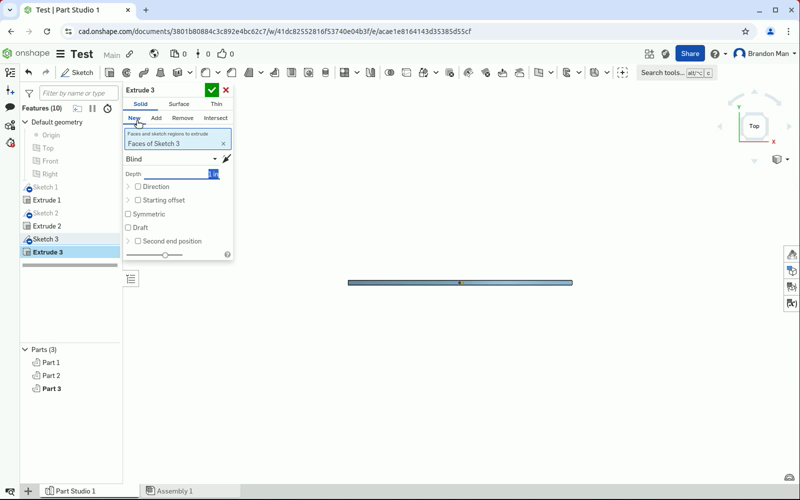
text(3.851)
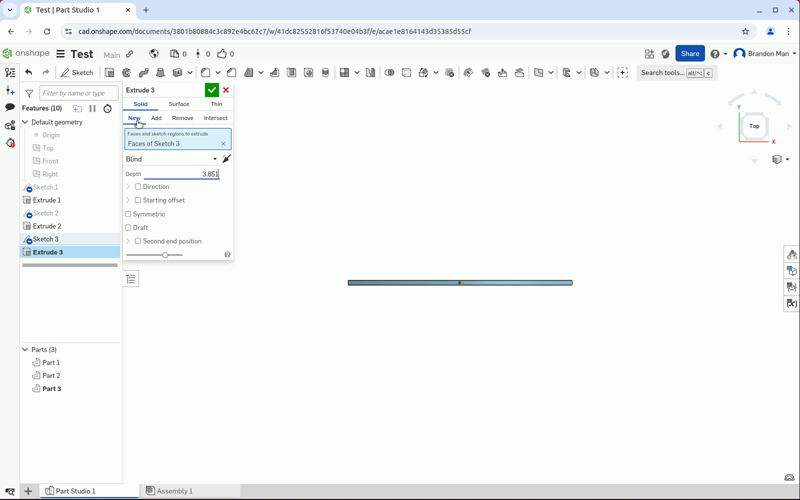
key(enter)
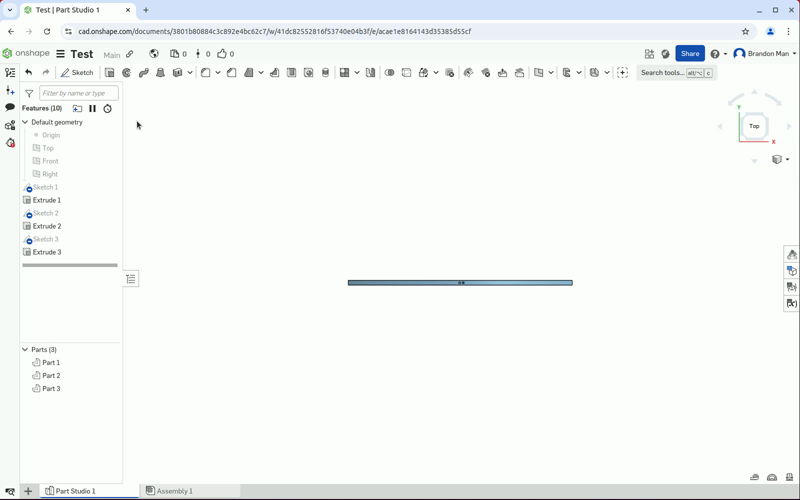
key(shift+h)
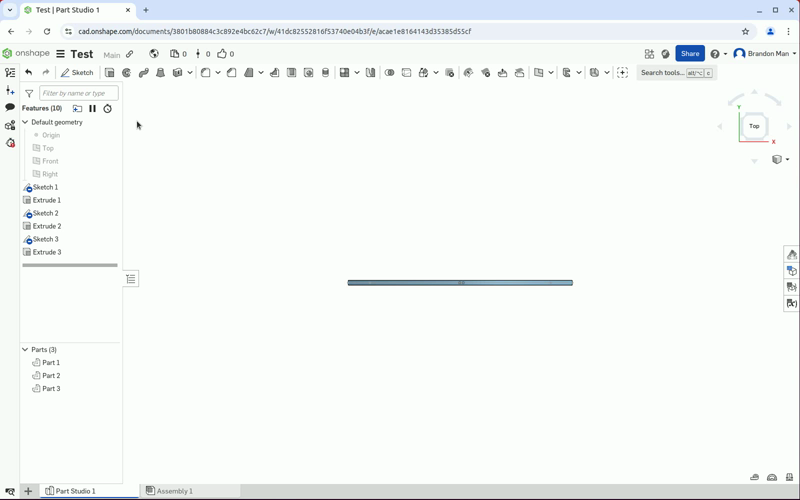
key(shift+h)
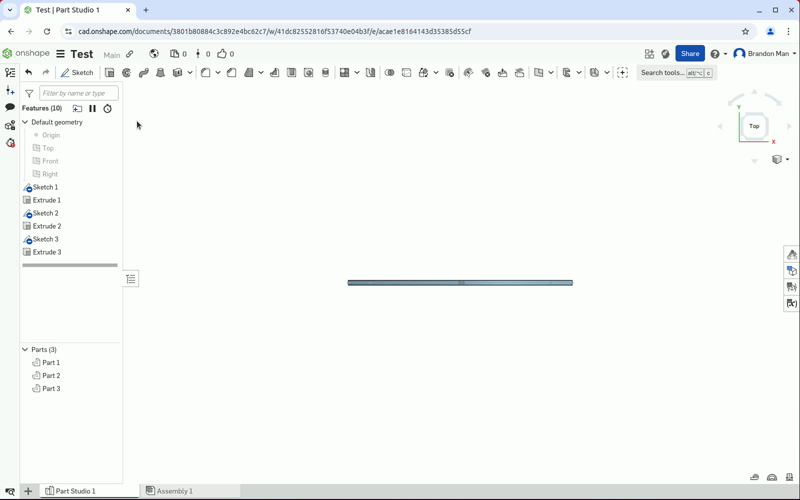
key(shift+7)
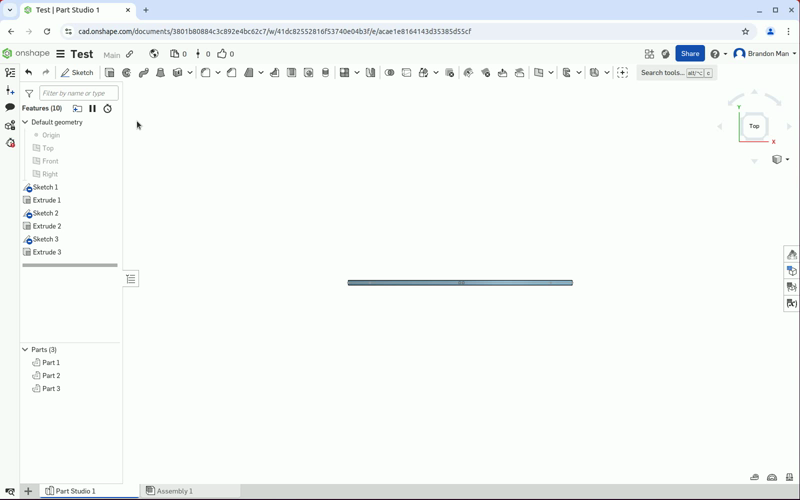
key(up, 3)
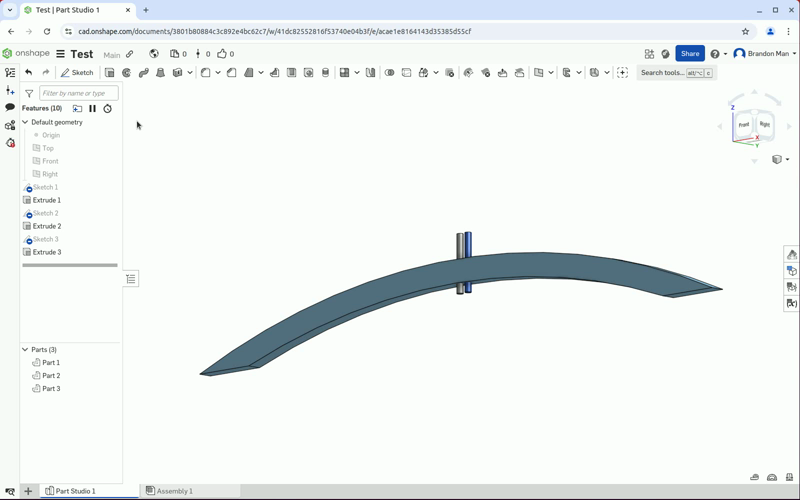
key(left, 3)
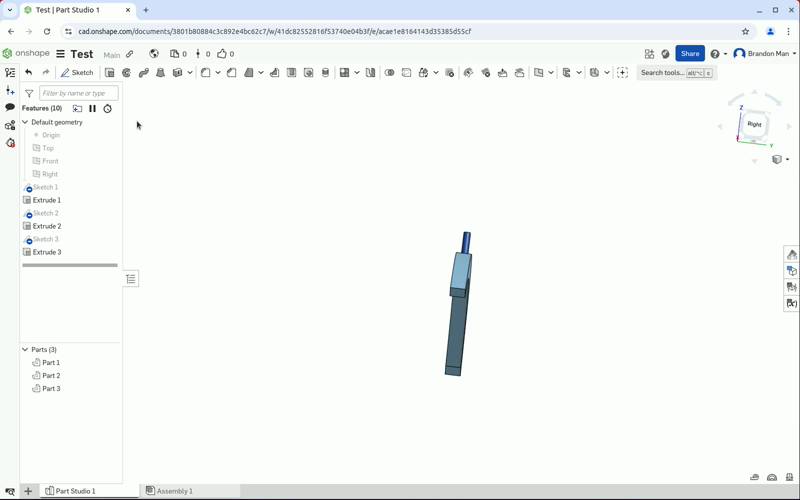
key(right, 3)
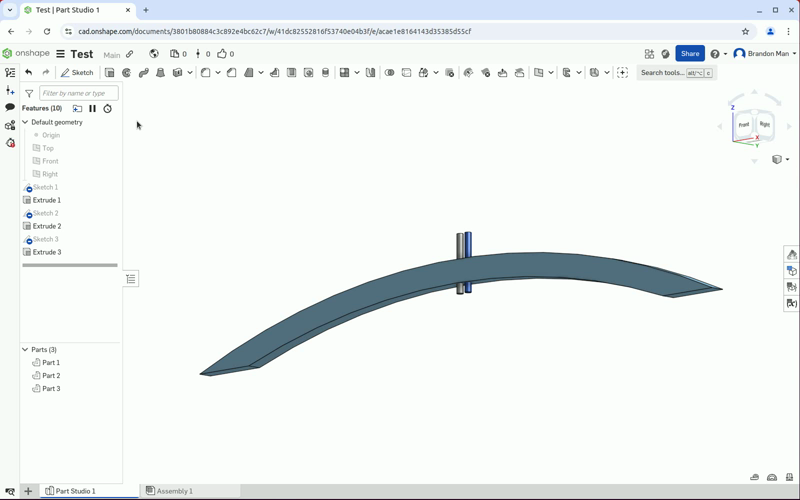
key(down, 3)
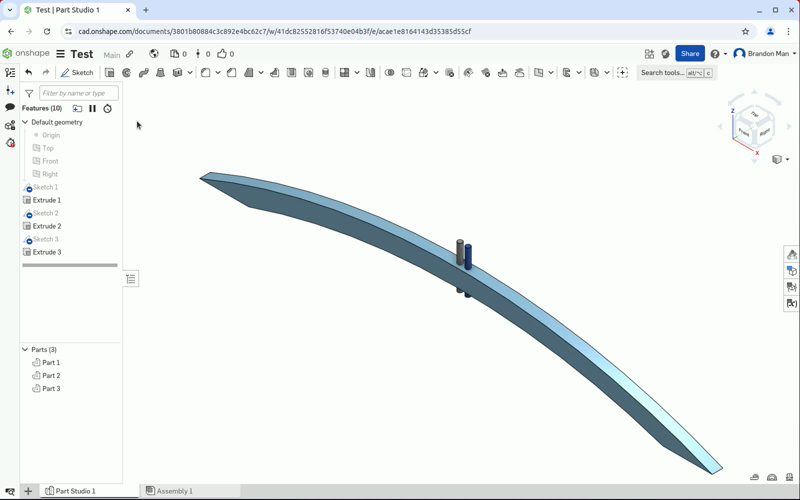
mouse_move(73, 189)
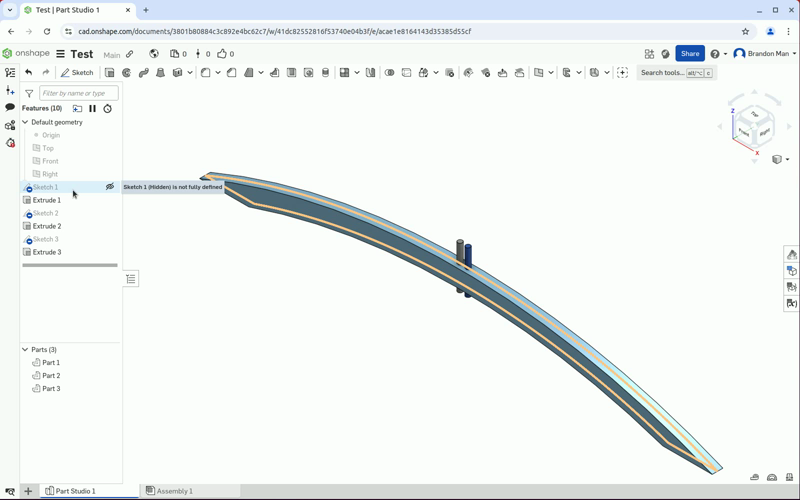
click(73, 189)